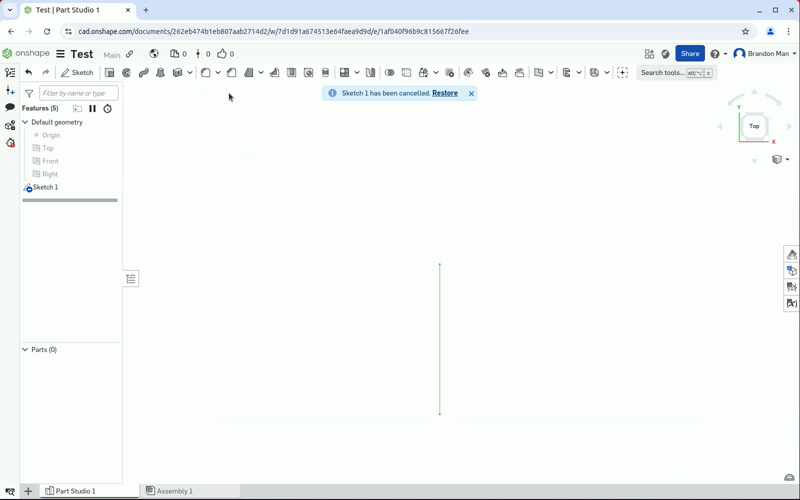
key(shift+h)
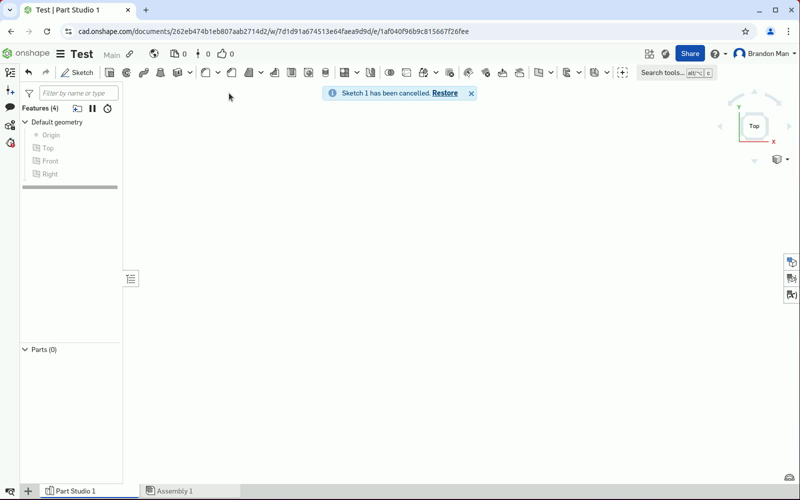
mouse_move(73, 352)
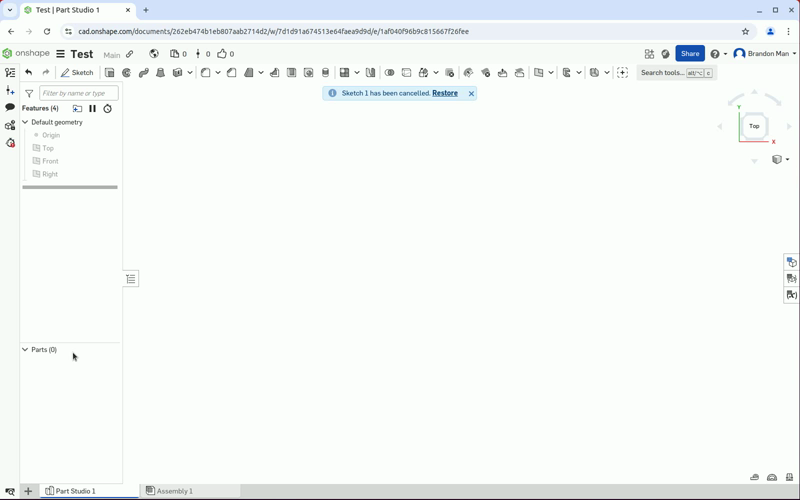
key(y)
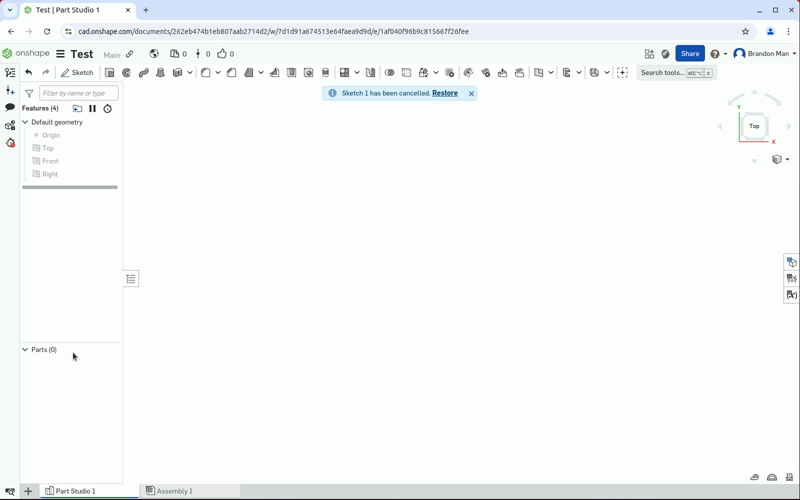
key(shift+p)
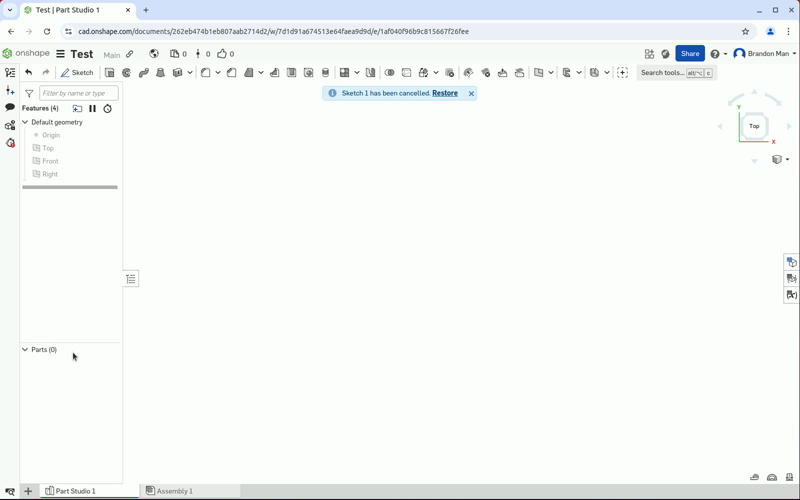
key(space)
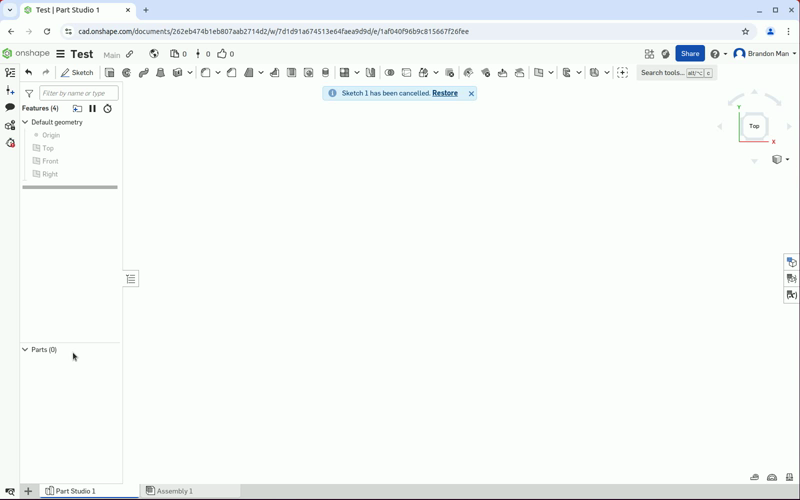
key_down(shift)
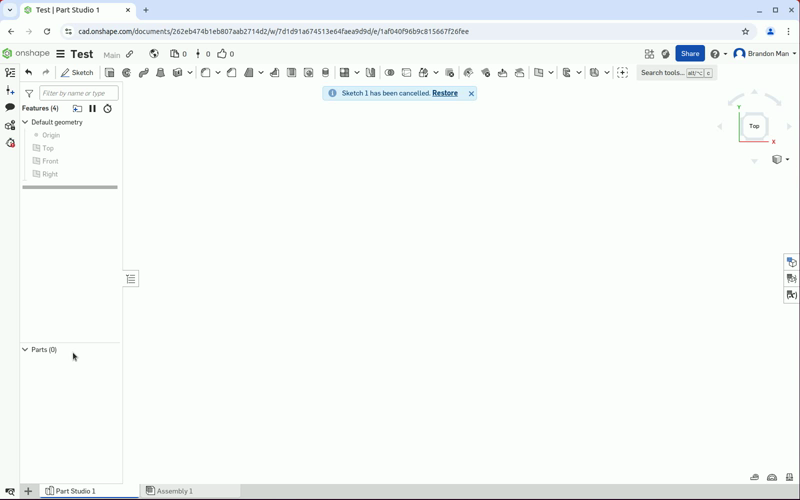
key(up)
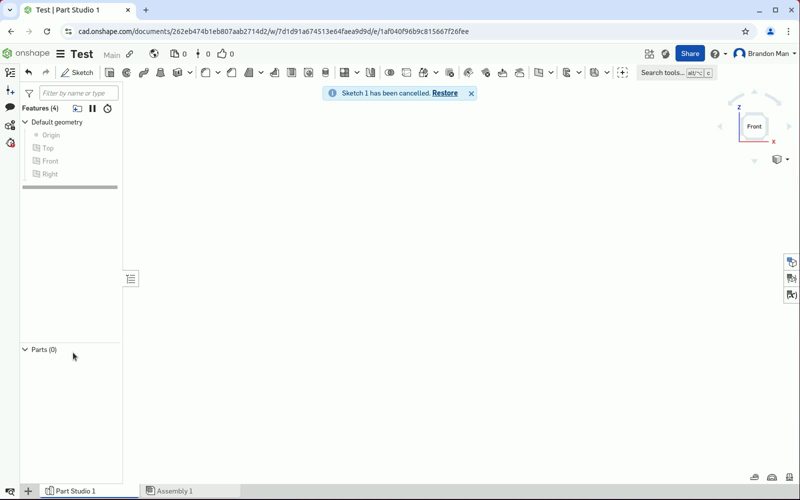
key_up(shift)
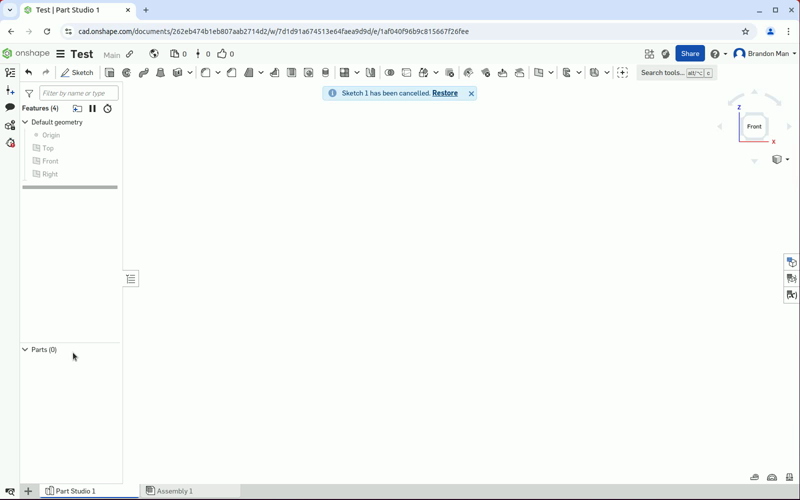
mouse_move(73, 352)
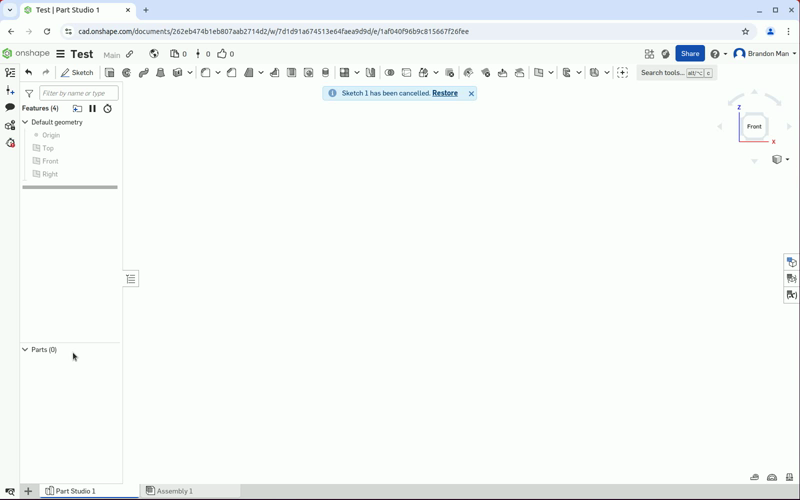
key(shift+y)
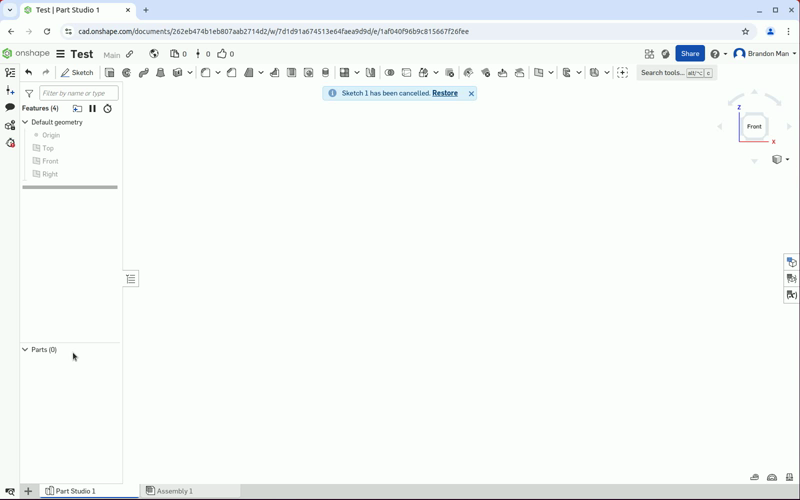
key(shift+s)
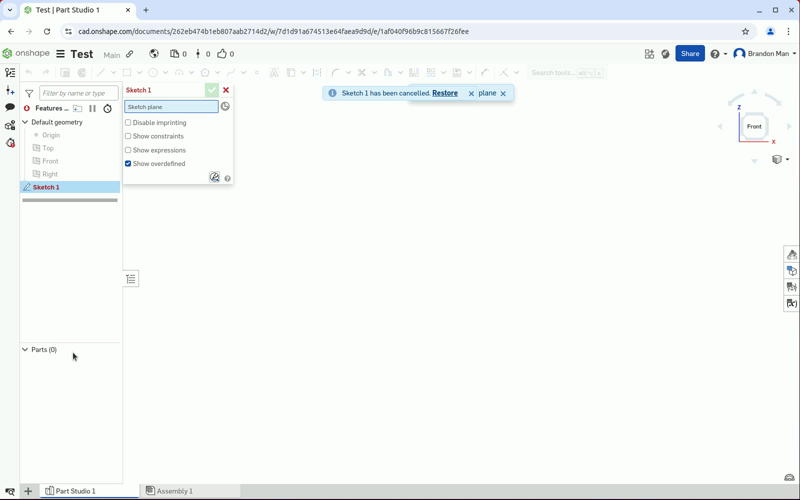
mouse_move(73, 163)
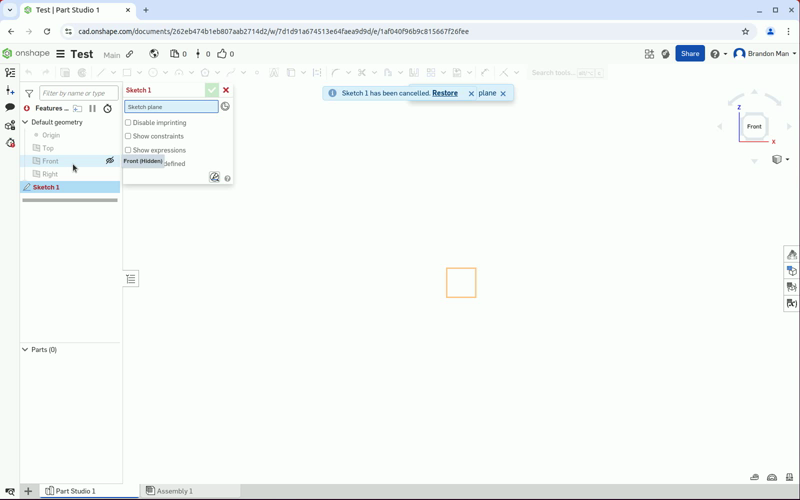
click(73, 163)
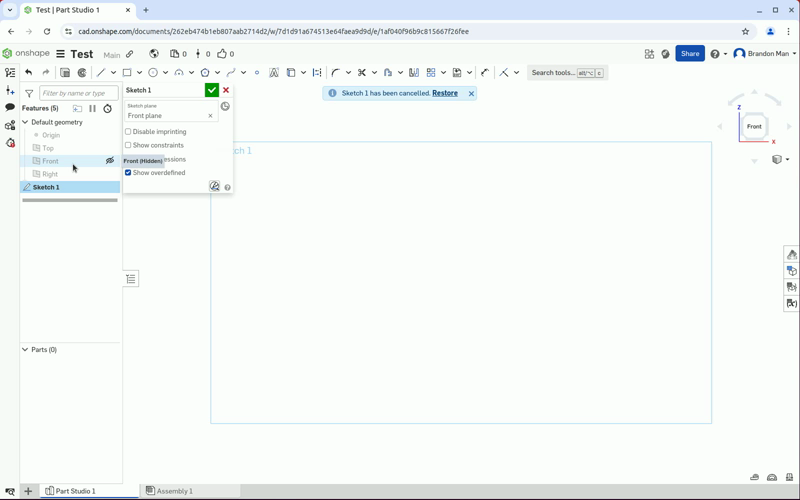
mouse_move(73, 352)
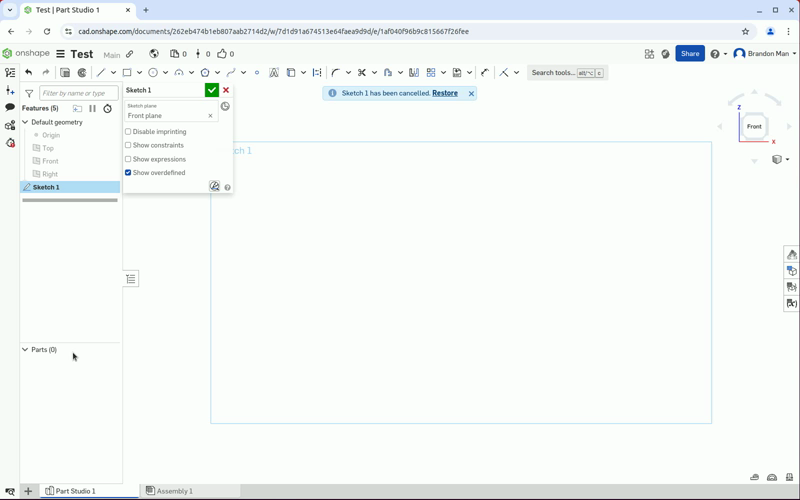
key(y)
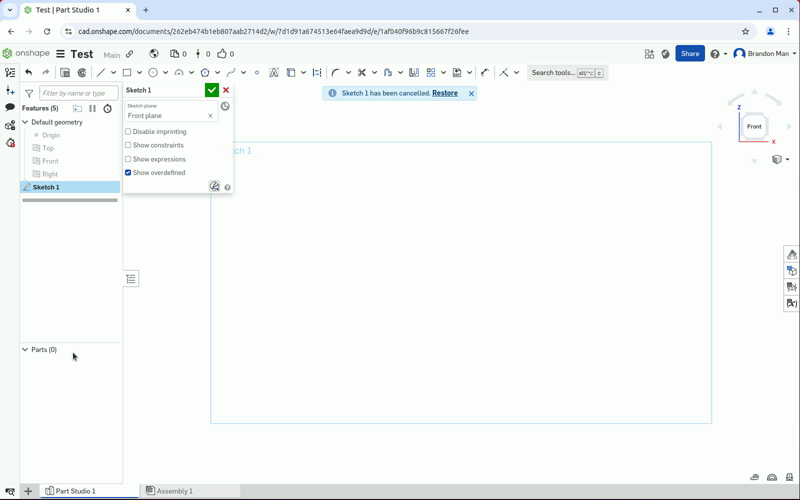
key(c)
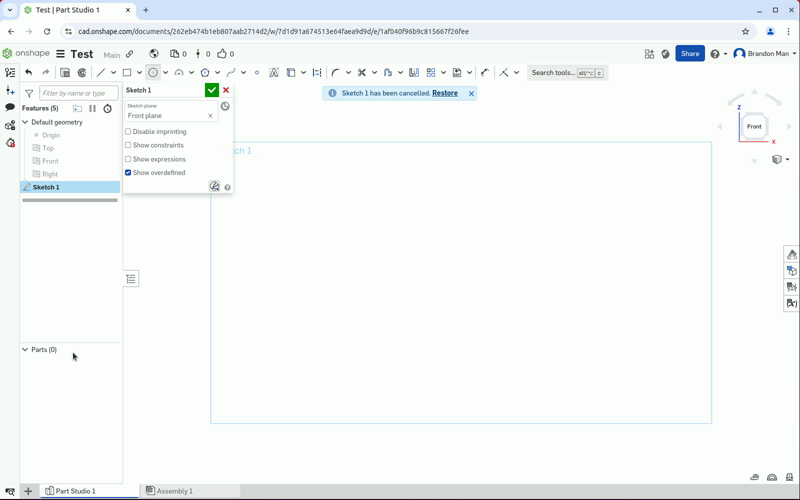
key_down(shift)
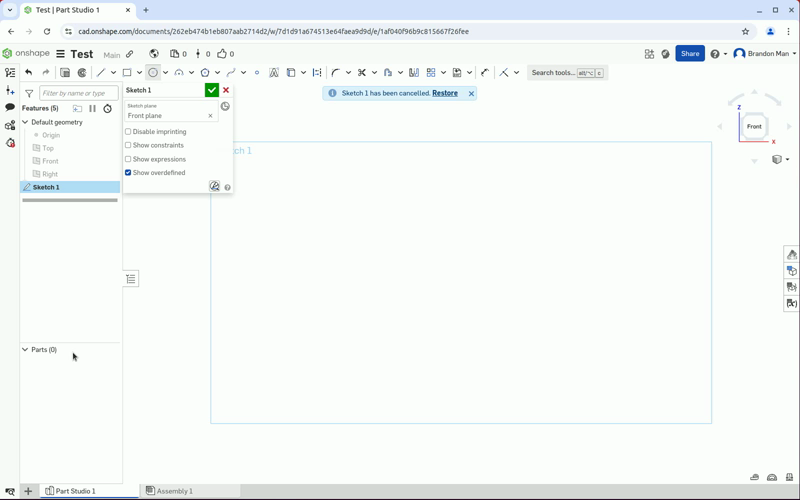
mouse_move(461, 282)
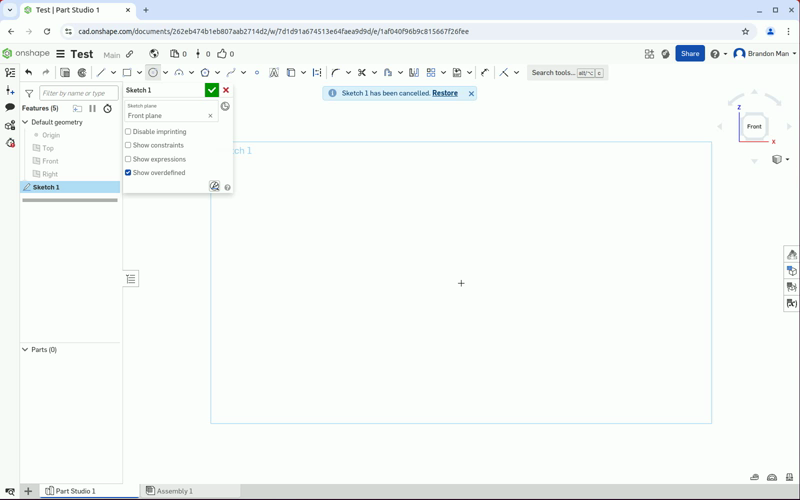
click(461, 282)
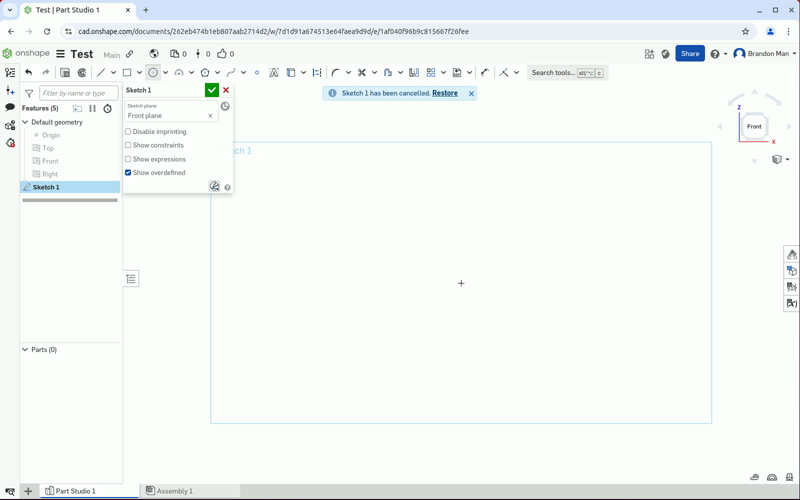
key_up(shift)
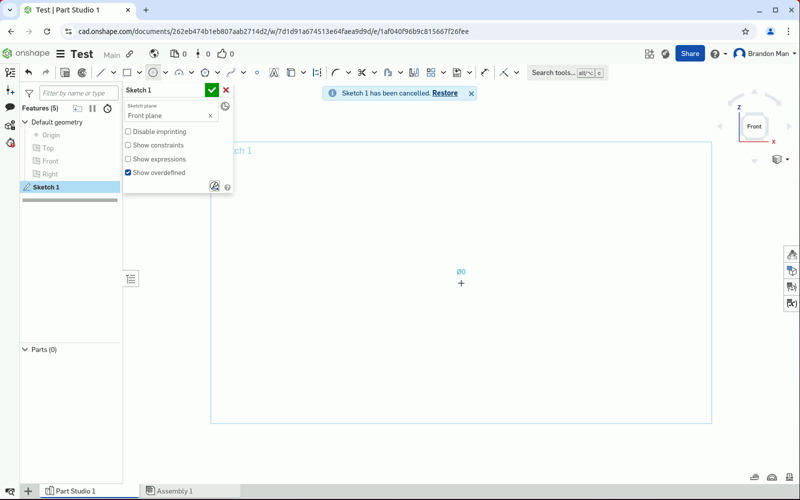
mouse_move(574, 282)
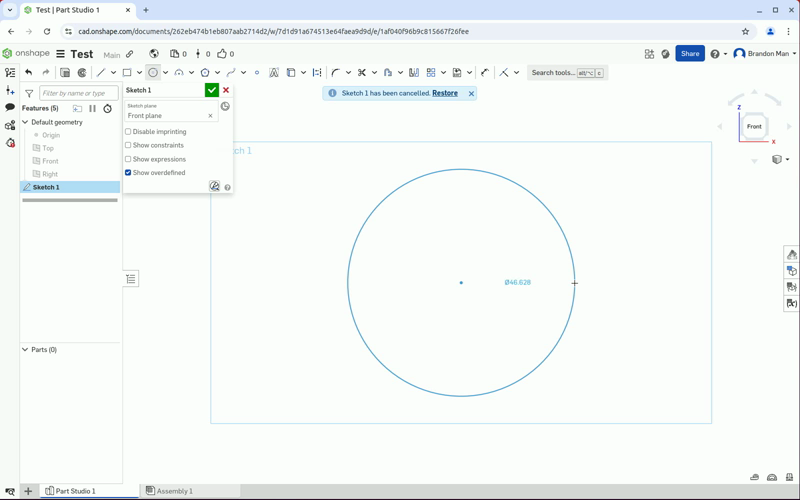
click(574, 282)
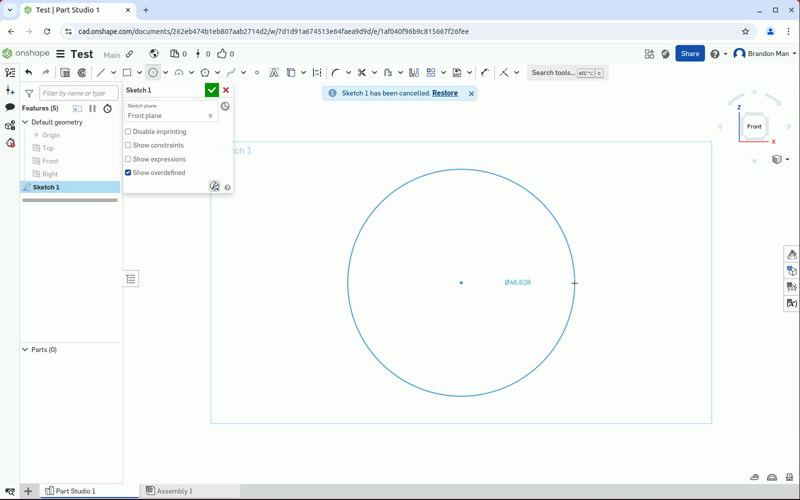
key(esc)
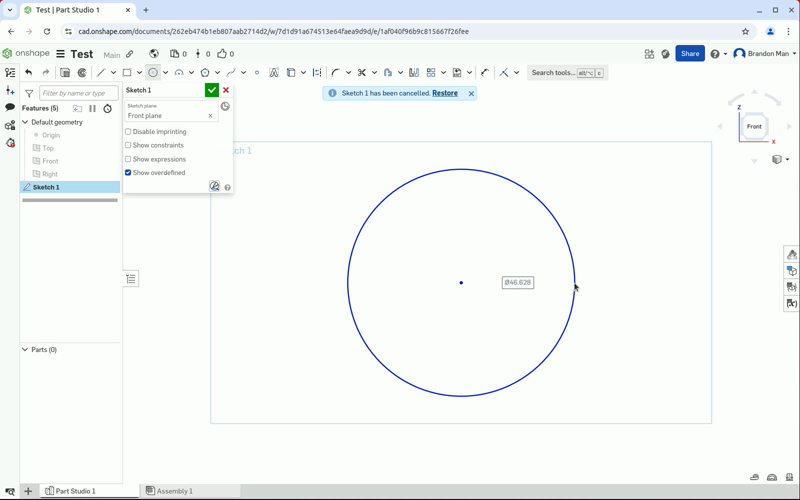
mouse_move(400, 326)
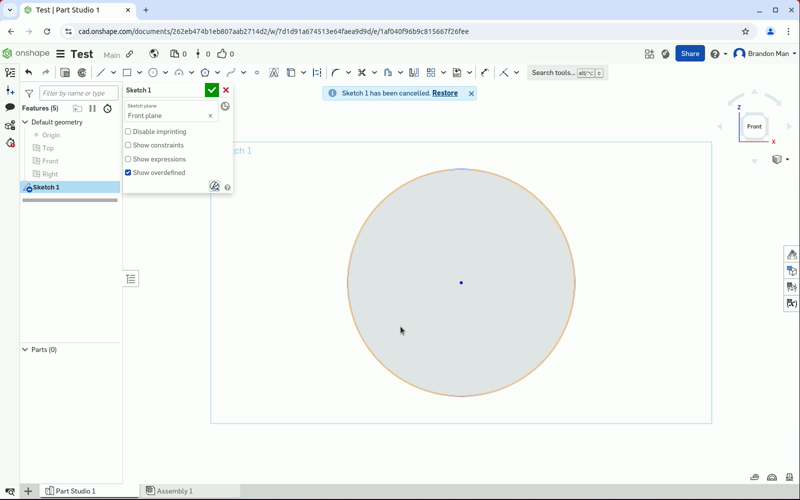
click(400, 326)
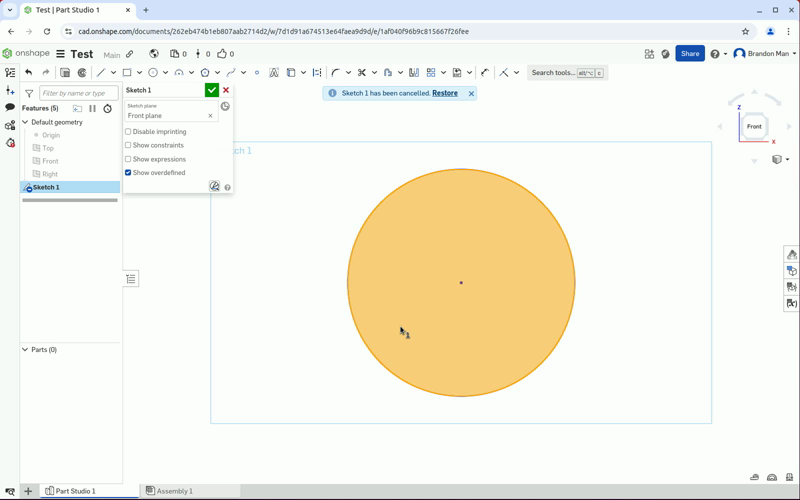
mouse_move(73, 352)
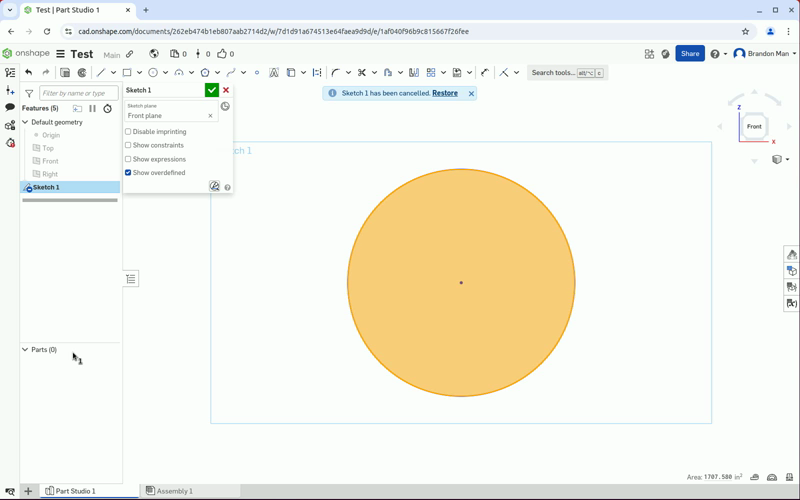
key(shift+y)
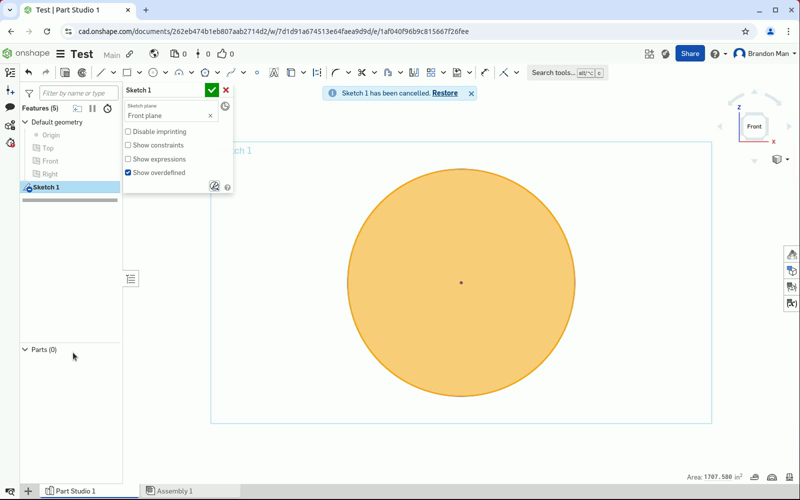
key(shift+e)
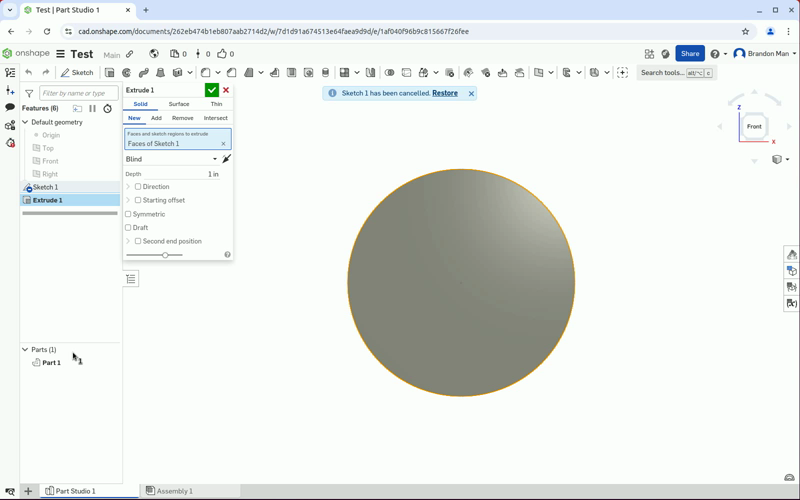
mouse_move(143, 106)
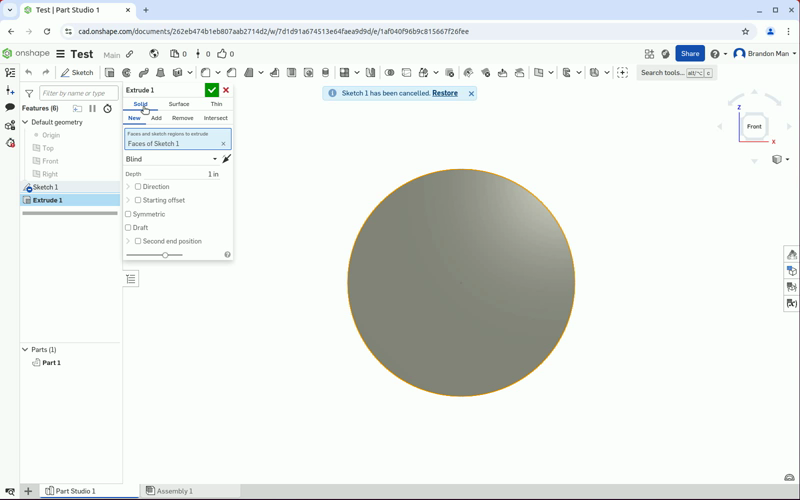
click(143, 106)
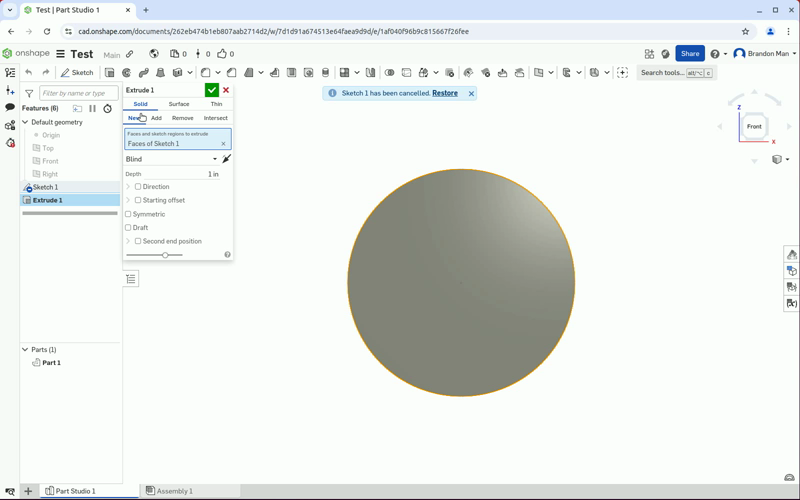
mouse_move(137, 120)
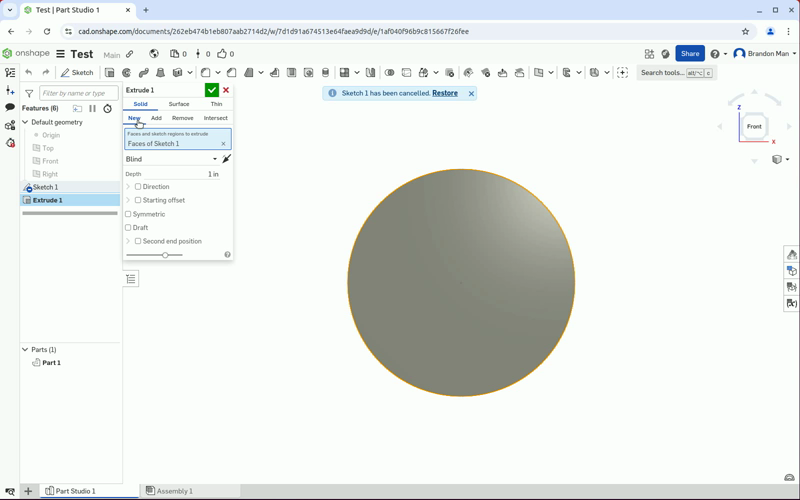
click(137, 120)
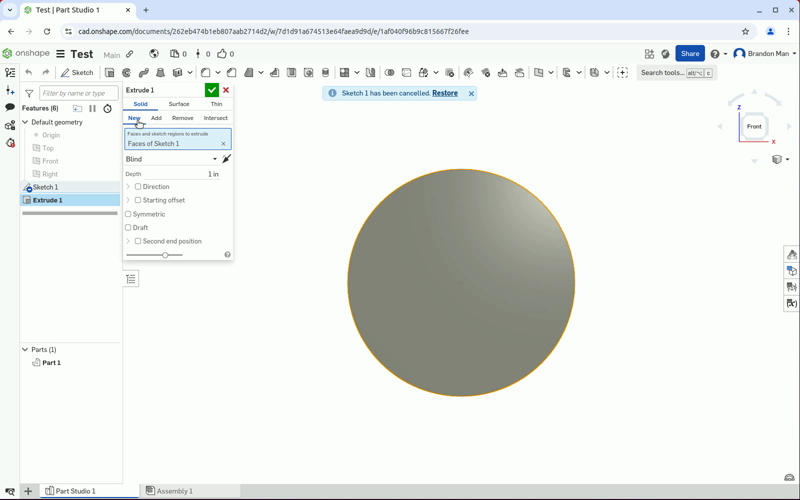
key(tab, 4)
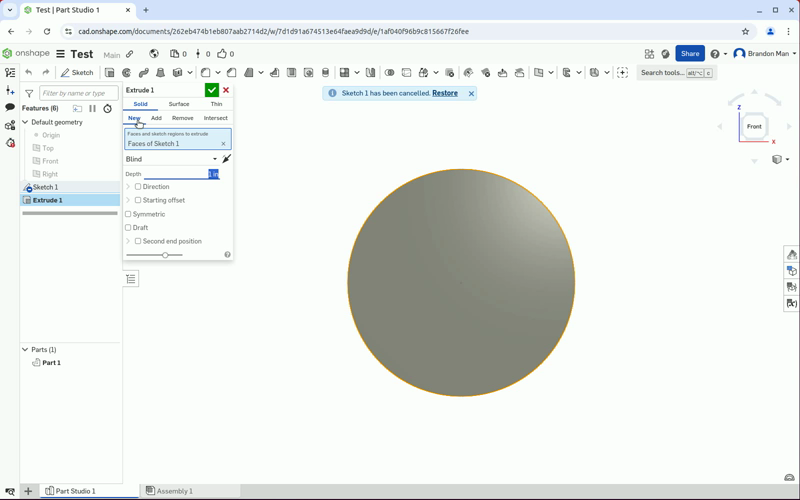
text(-19.016)
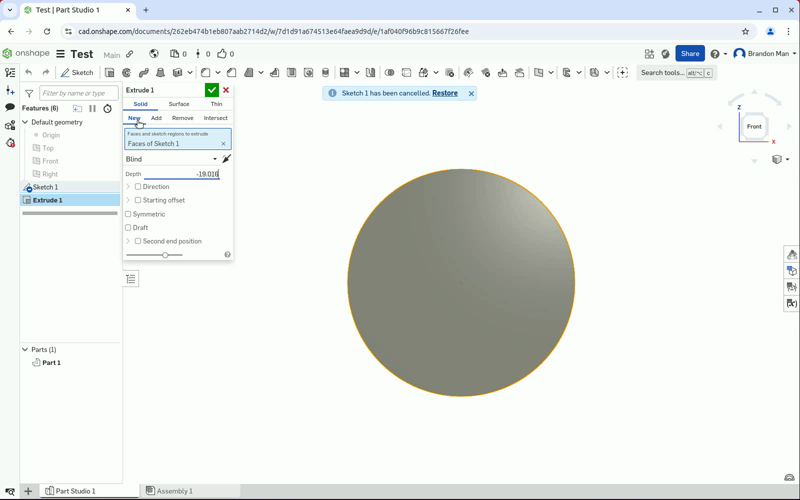
key(enter)
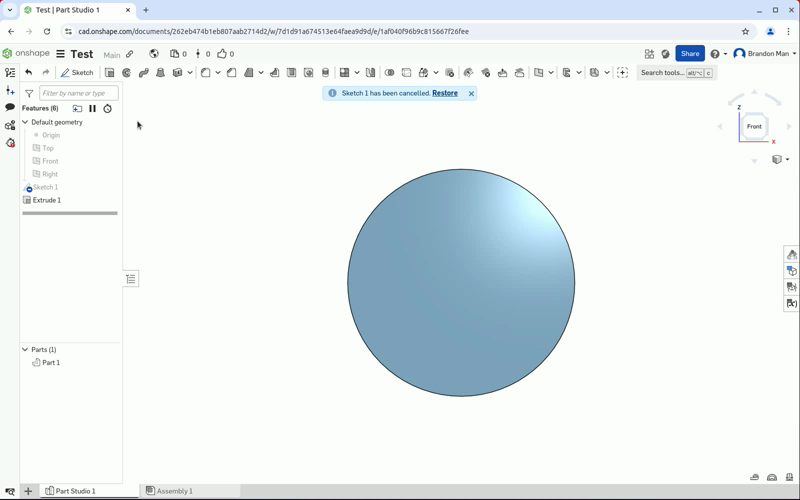
key(shift+h)
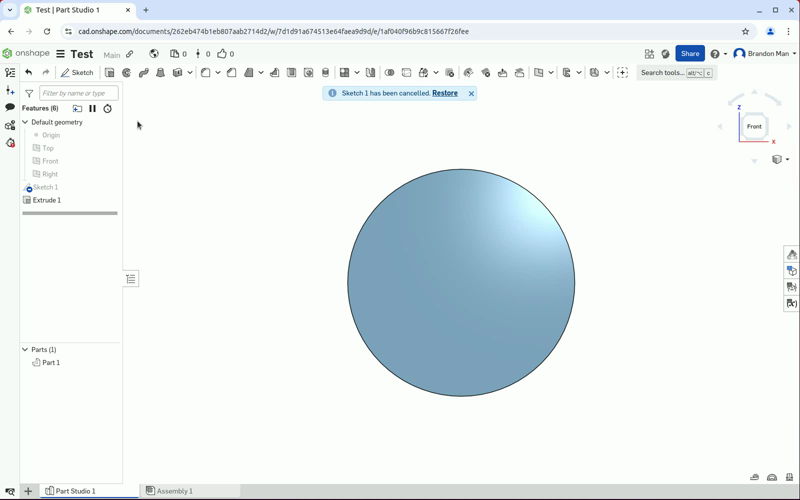
key(shift+h)
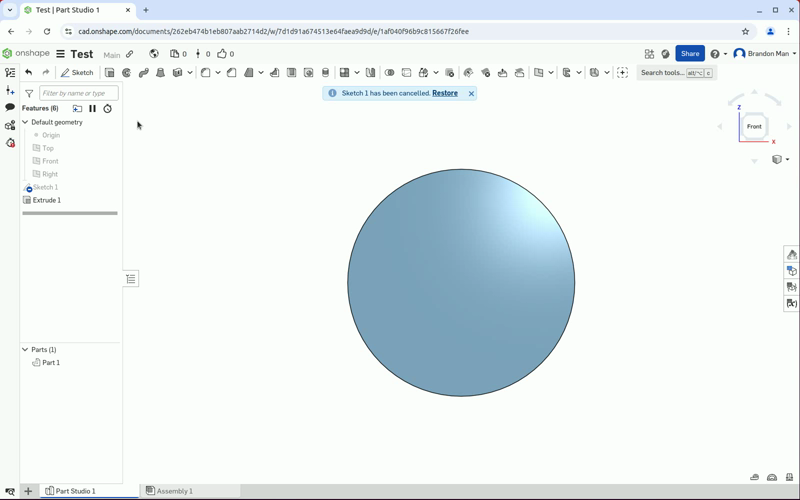
mouse_move(73, 189)
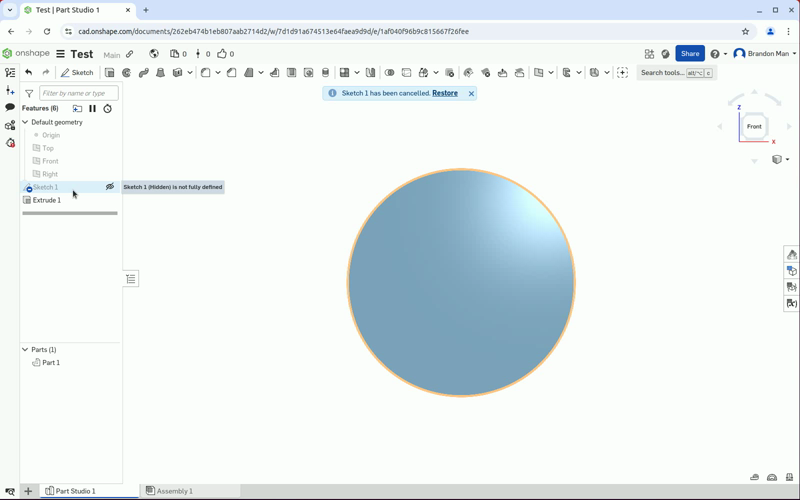
click(73, 189)
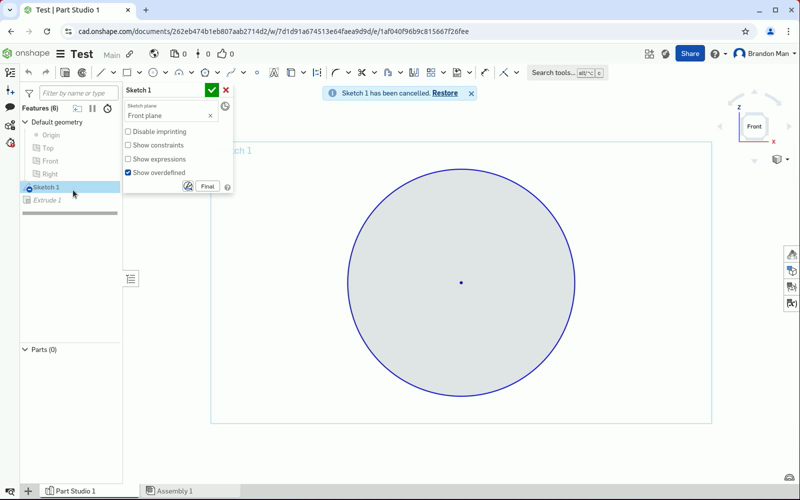
mouse_move(229, 92)
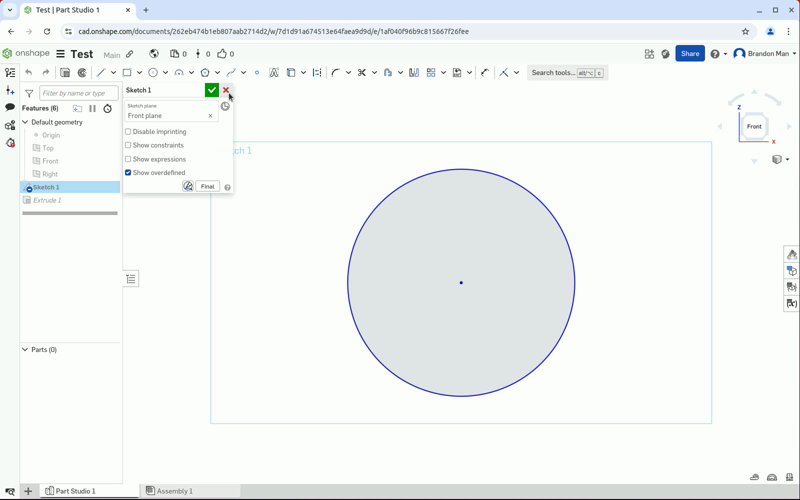
click(229, 92)
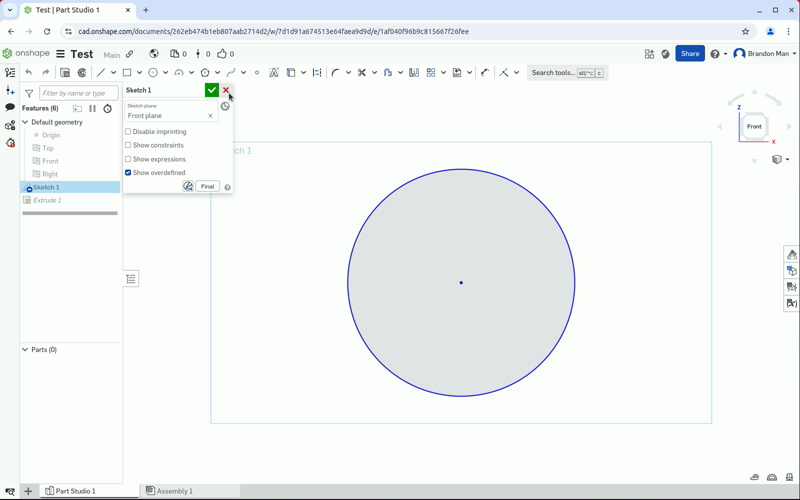
key(shift+s)
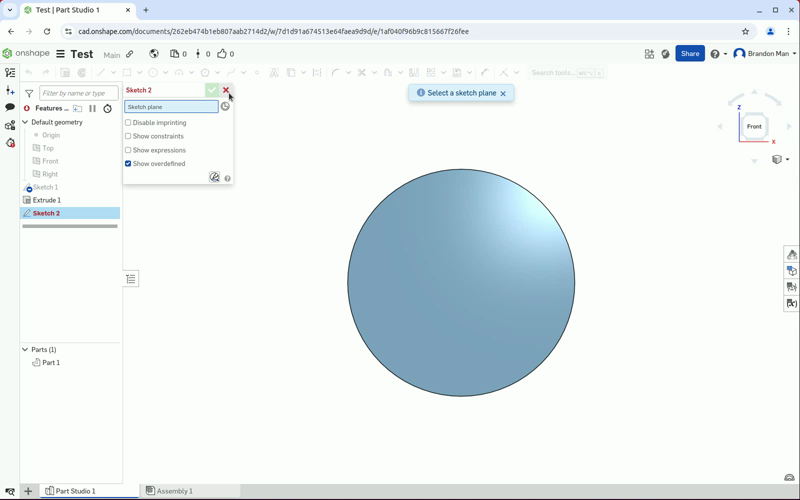
mouse_move(73, 163)
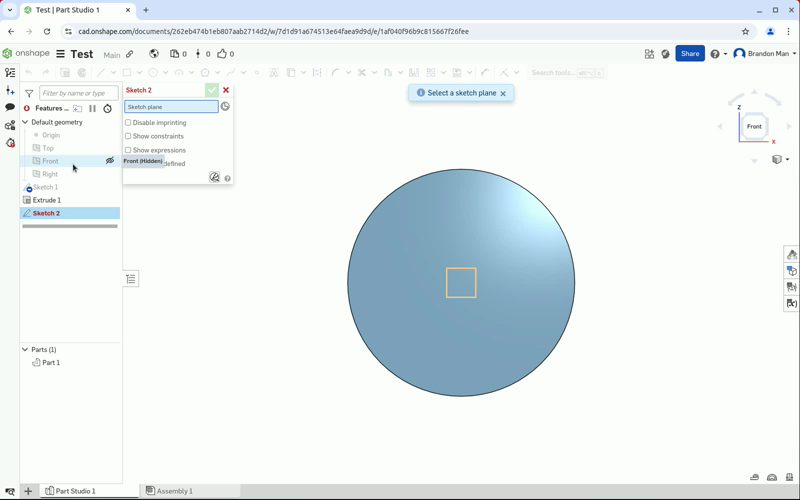
click(73, 163)
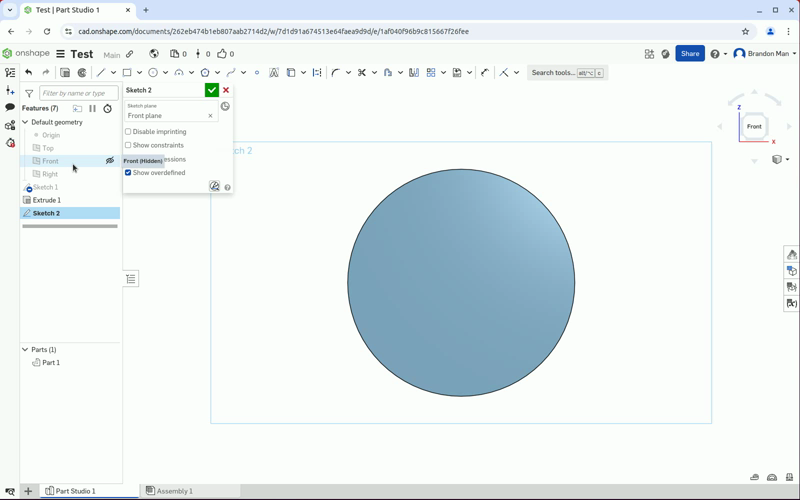
mouse_move(73, 352)
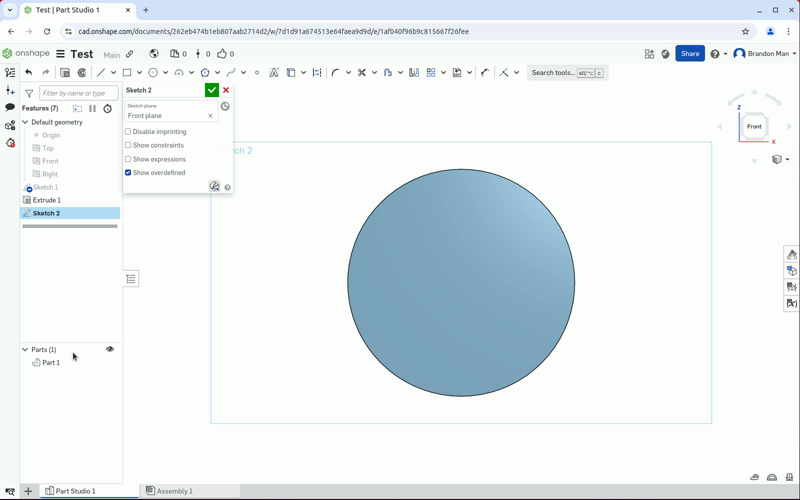
key(y)
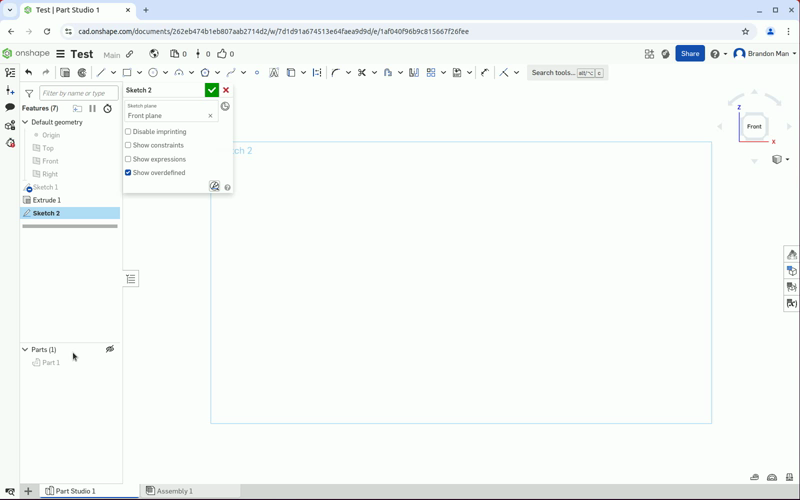
key(l)
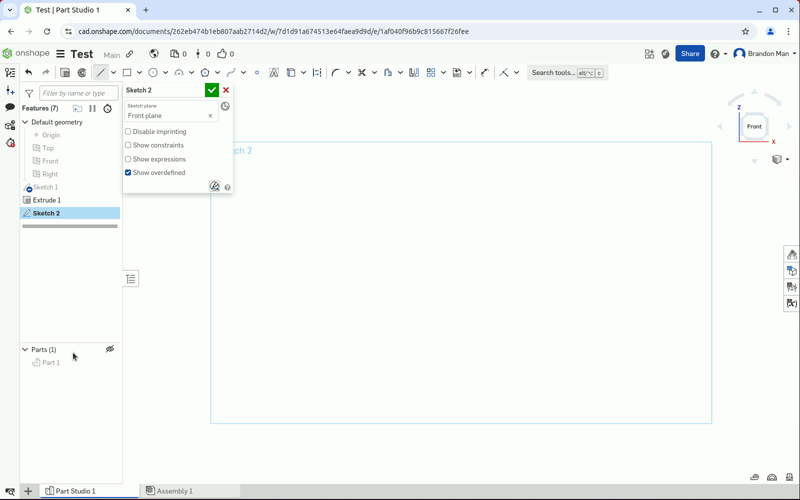
key_down(shift)
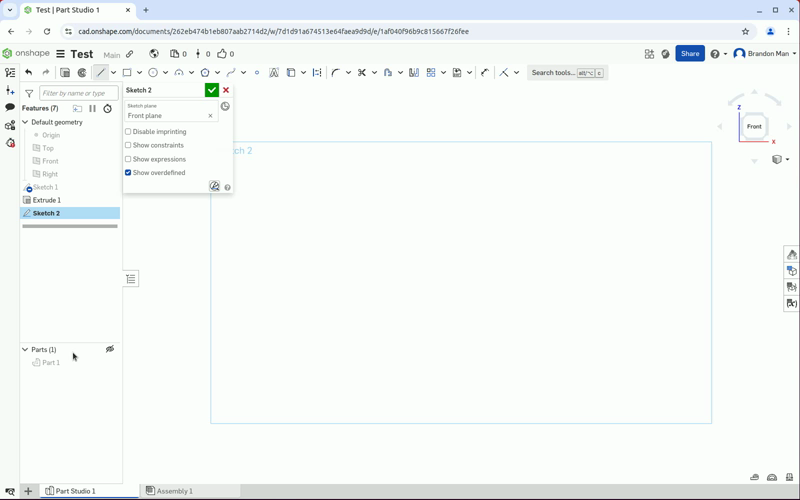
mouse_move(343, 367)
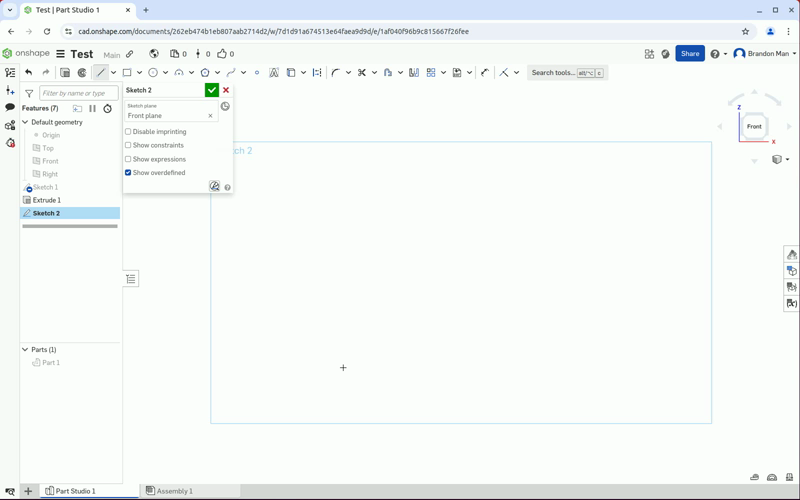
click(343, 367)
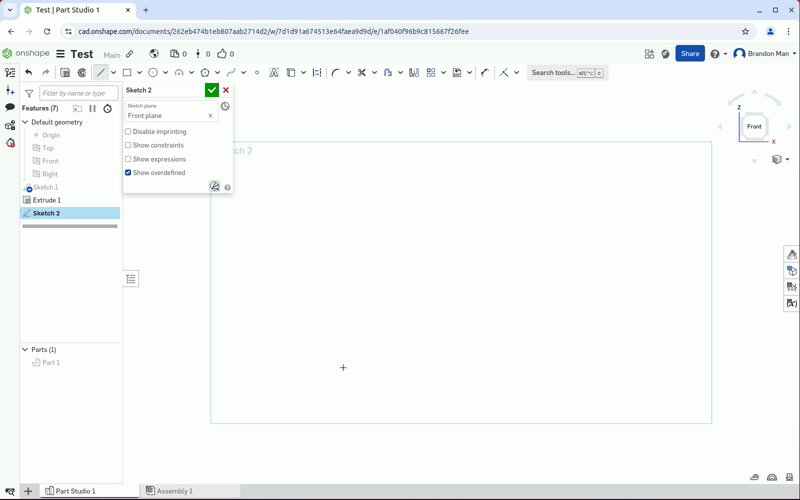
key_up(shift)
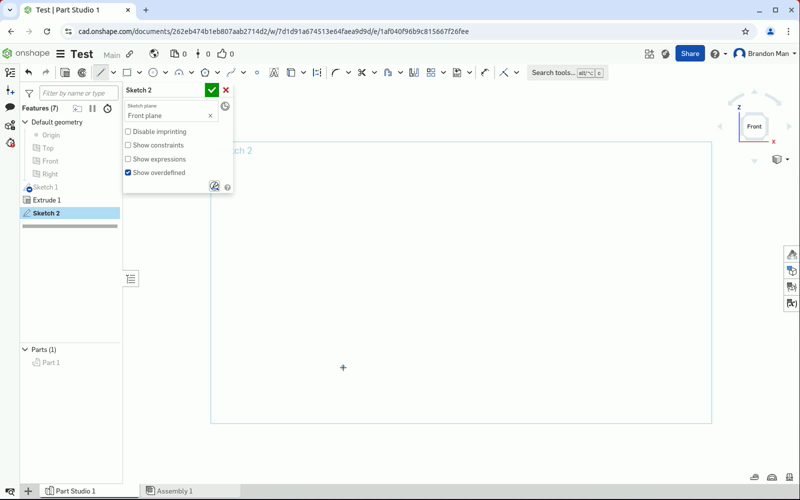
key_down(shift)
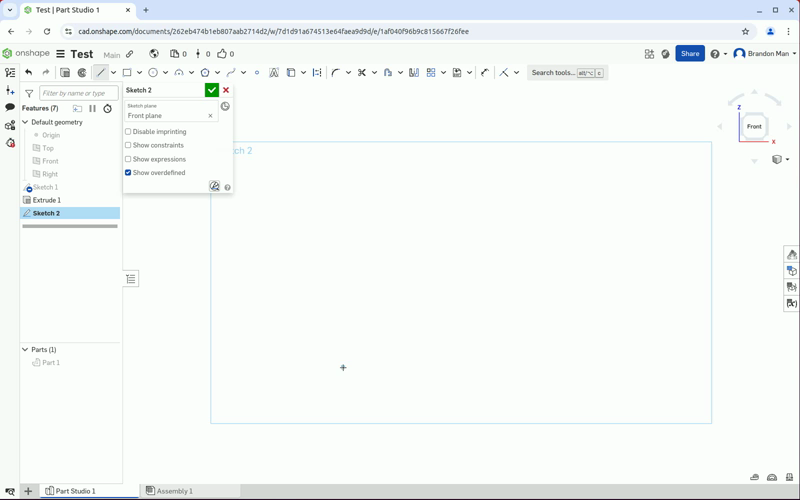
mouse_move(373, 367)
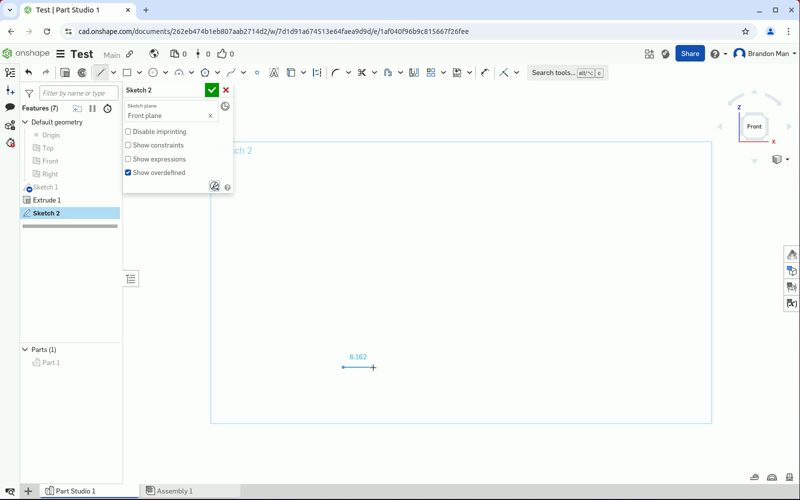
mouse_move(356, 374)
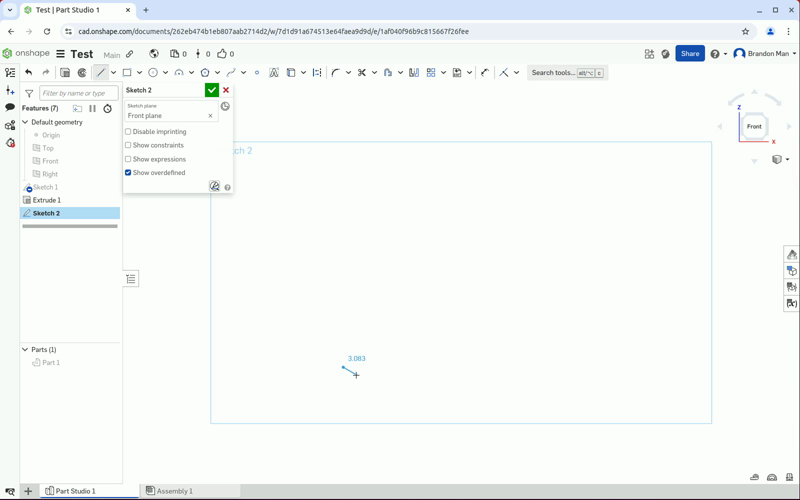
click(356, 374)
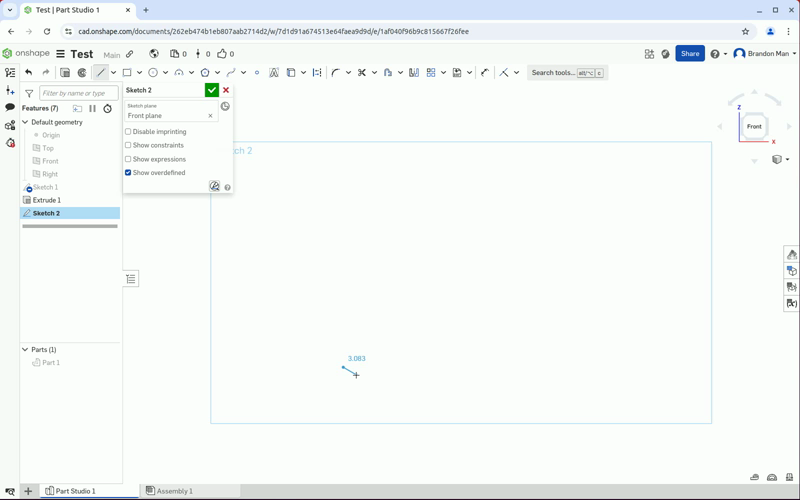
key_up(shift)
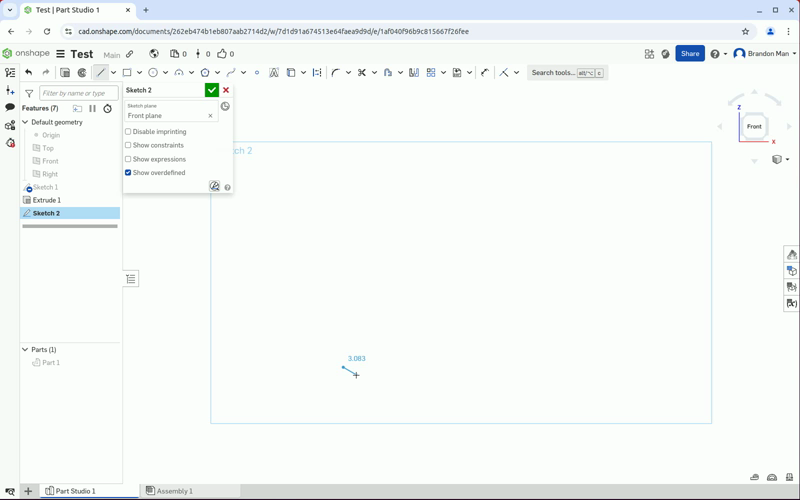
key_down(shift)
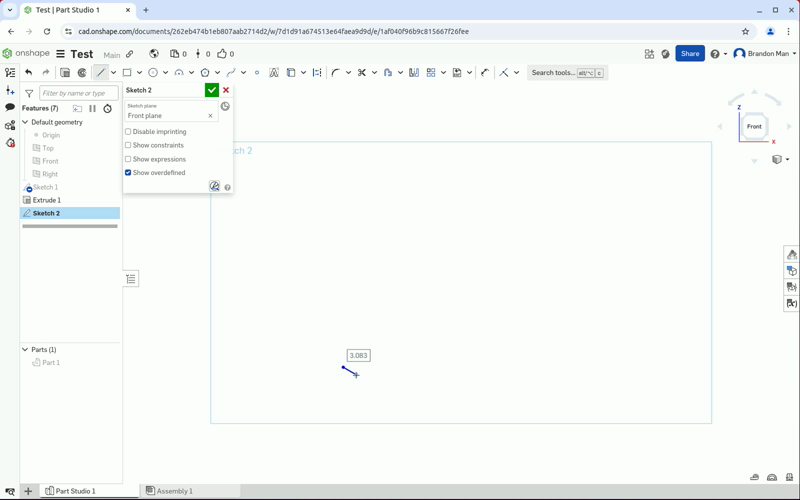
mouse_move(433, 300)
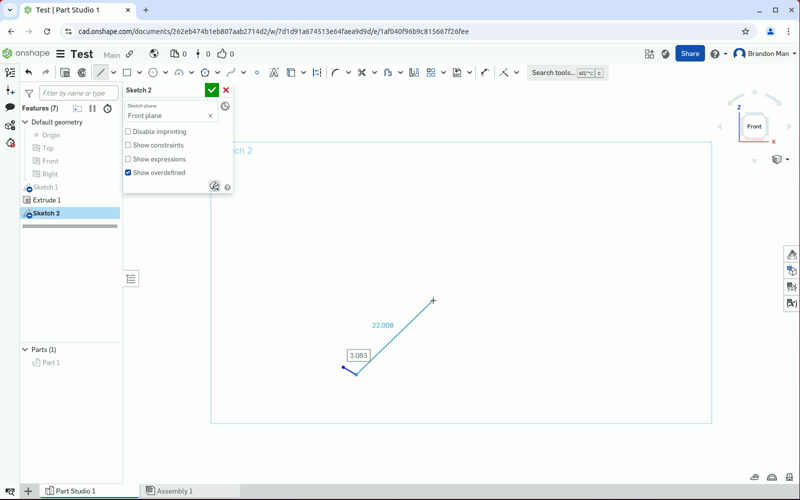
click(433, 300)
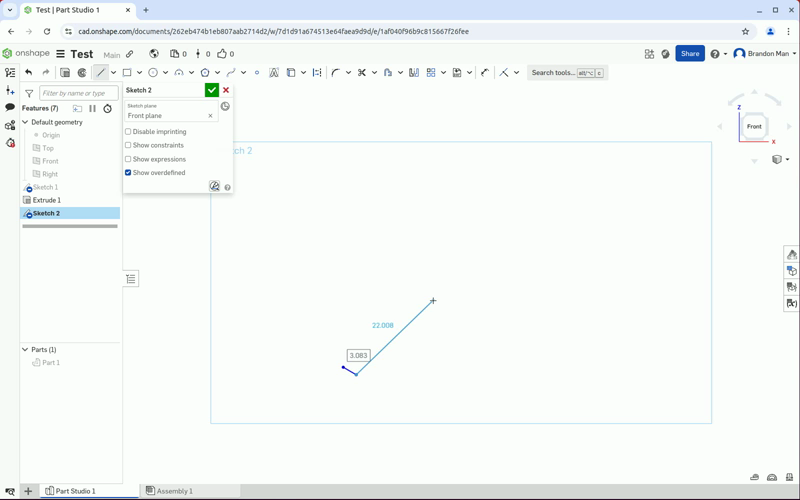
key_up(shift)
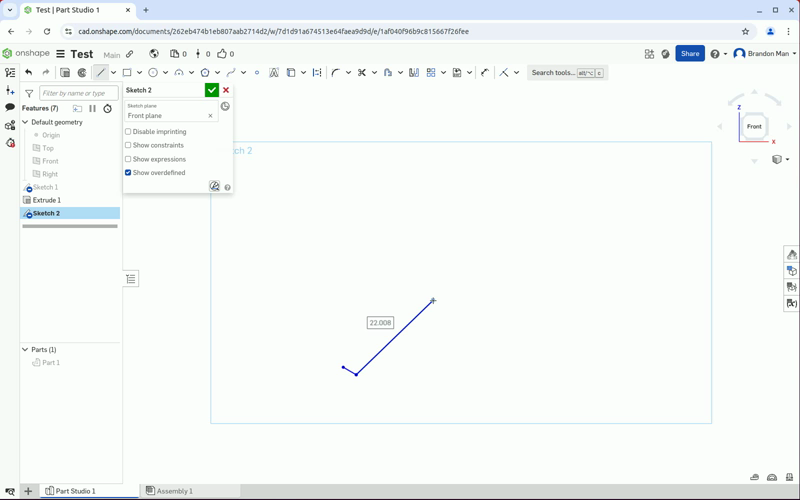
key_down(shift)
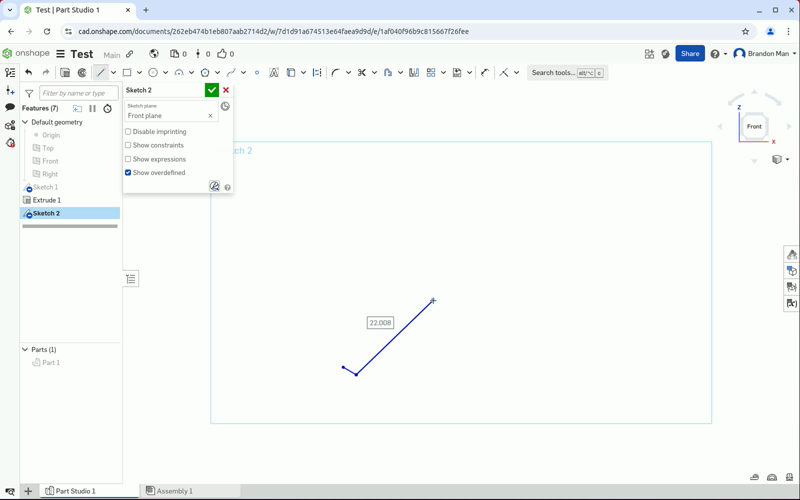
mouse_move(463, 300)
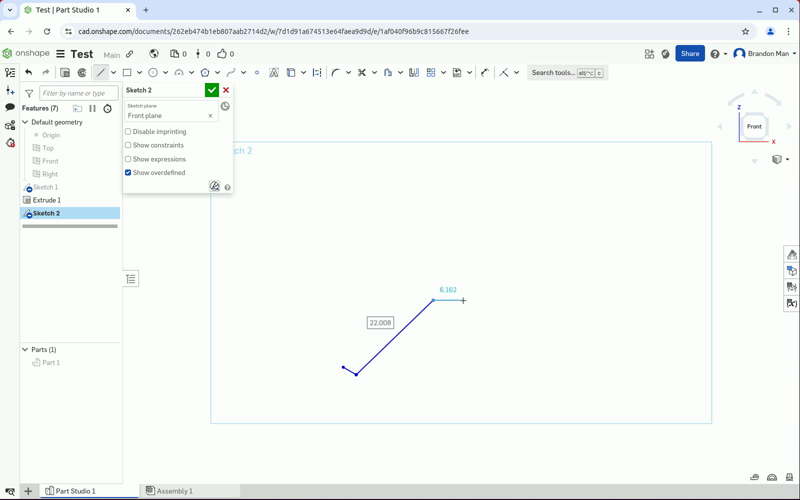
mouse_move(485, 300)
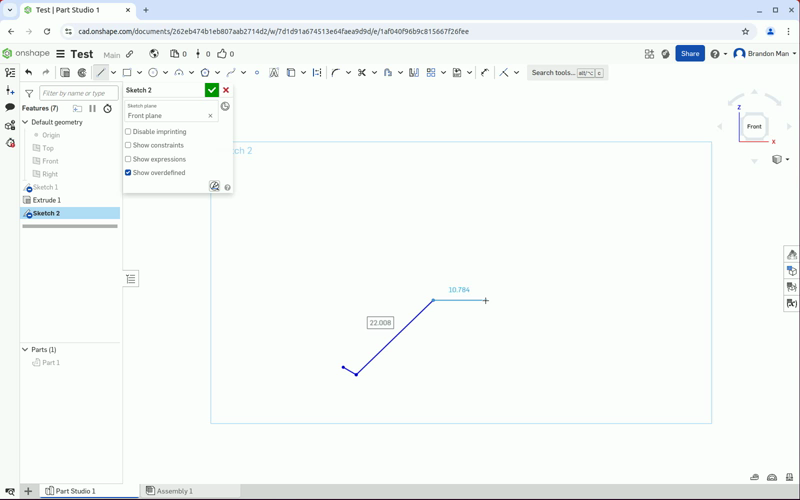
click(485, 300)
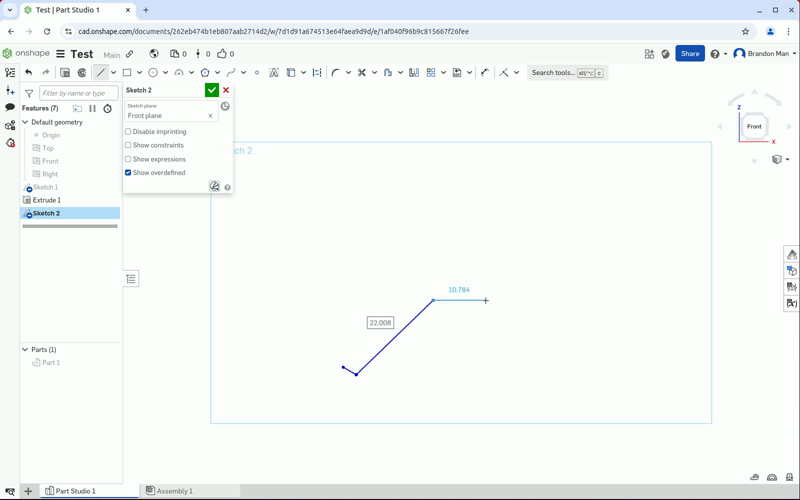
key_up(shift)
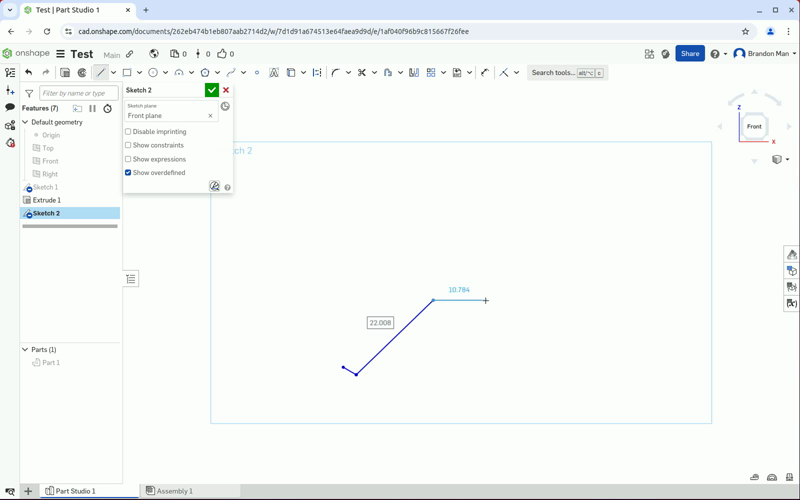
key_down(shift)
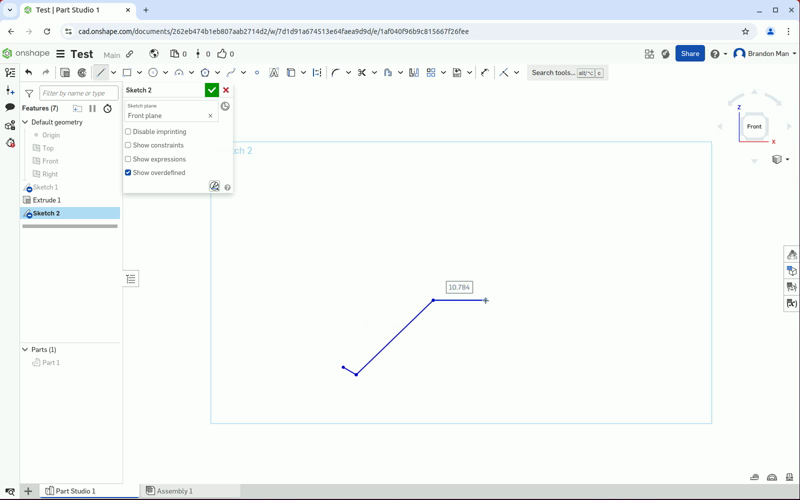
mouse_move(575, 389)
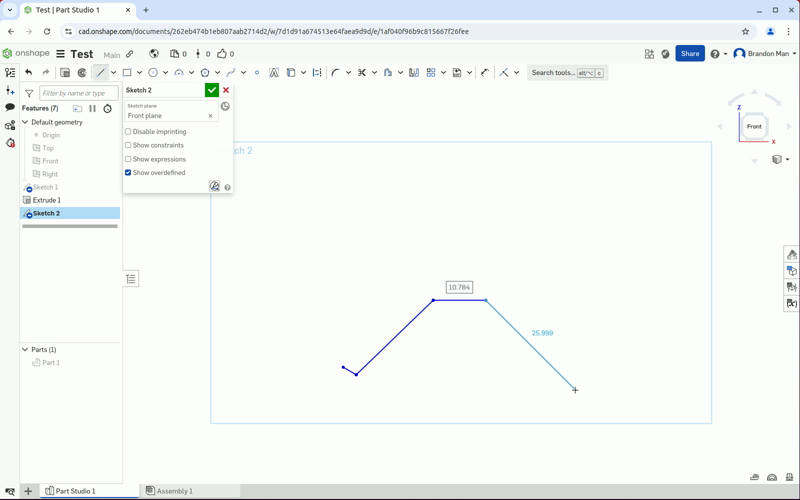
click(575, 389)
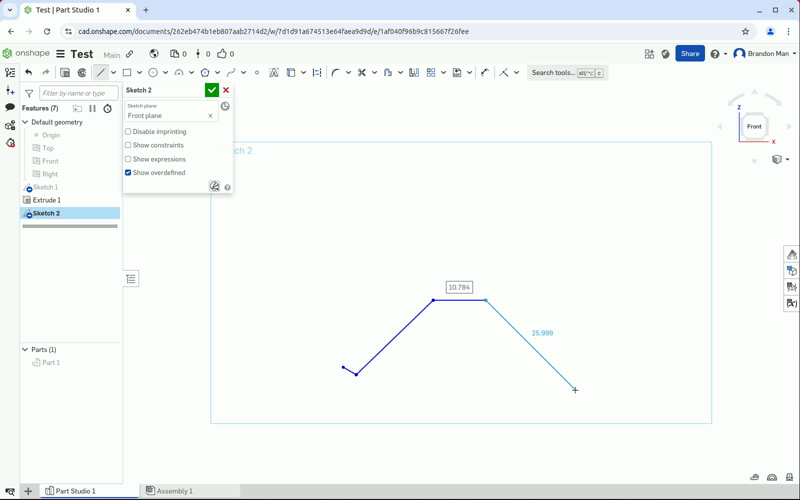
key_up(shift)
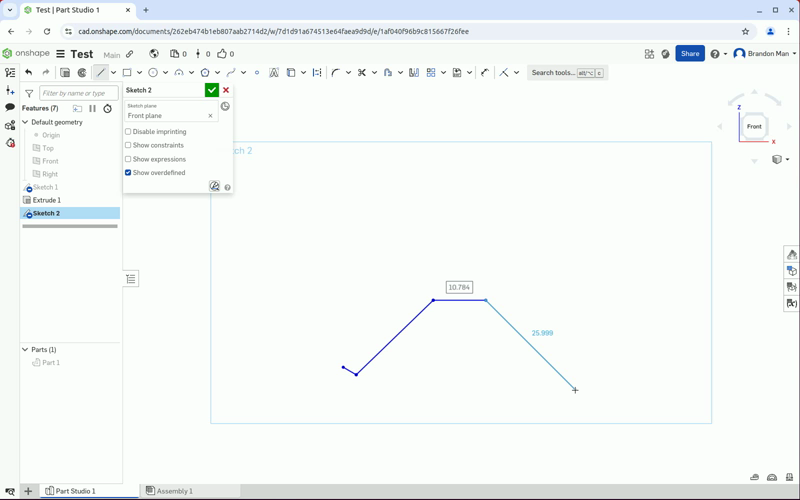
key_down(shift)
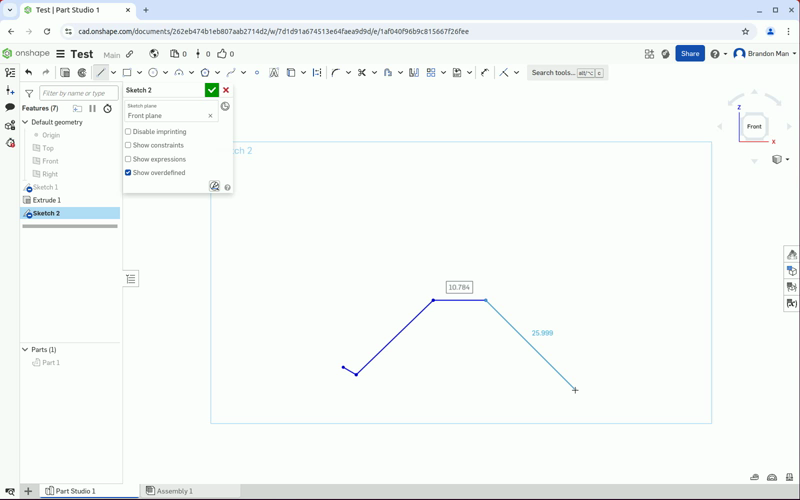
mouse_move(580, 173)
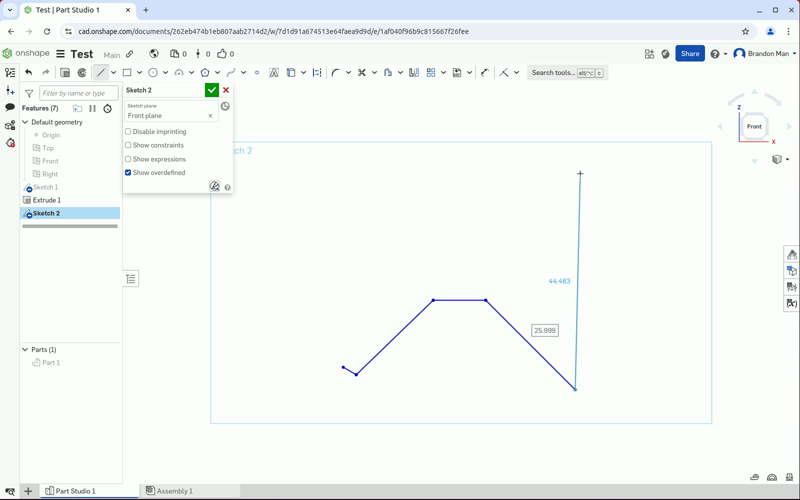
click(580, 173)
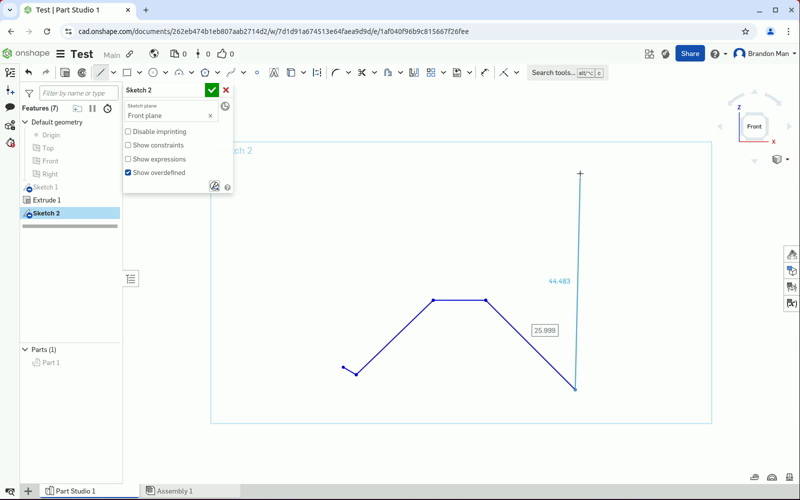
key_up(shift)
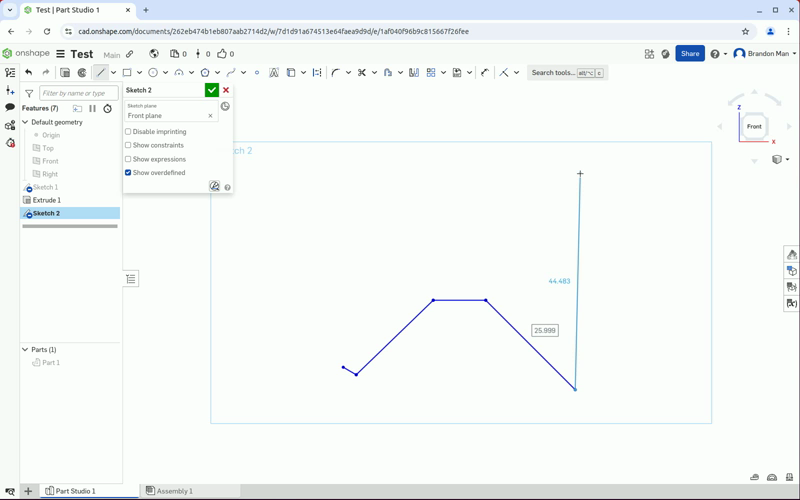
key_down(shift)
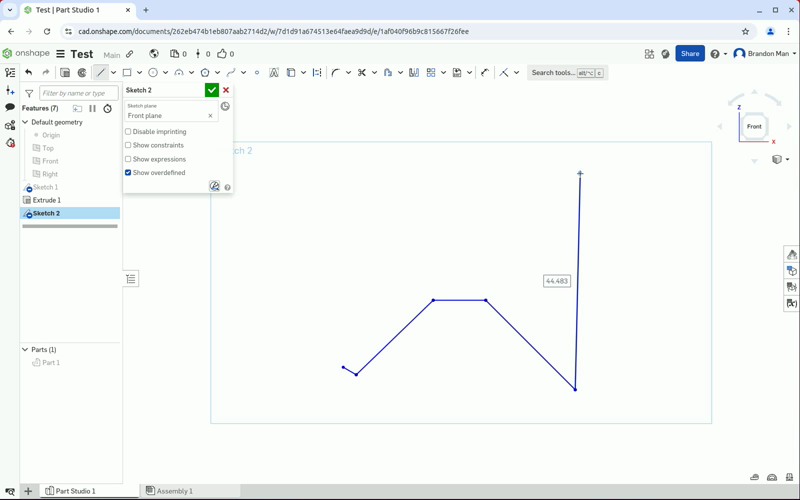
mouse_move(485, 267)
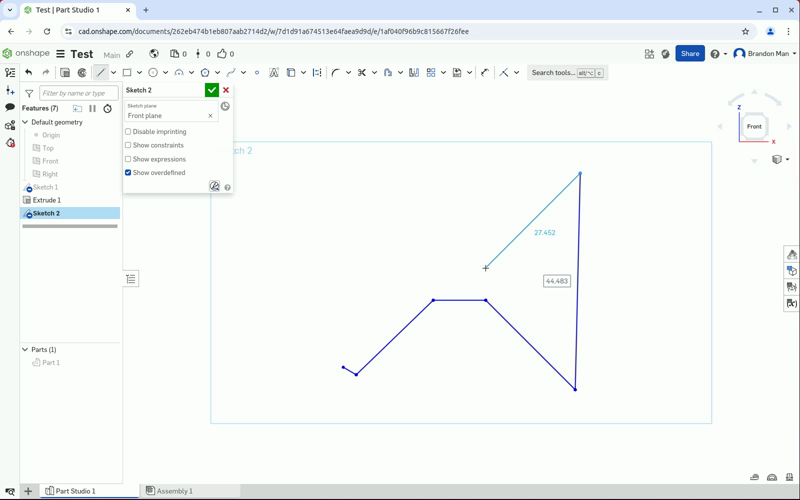
click(485, 267)
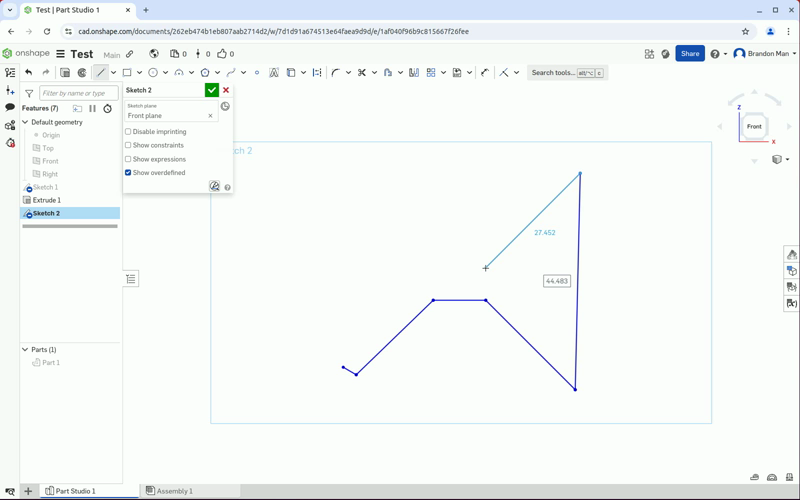
key_up(shift)
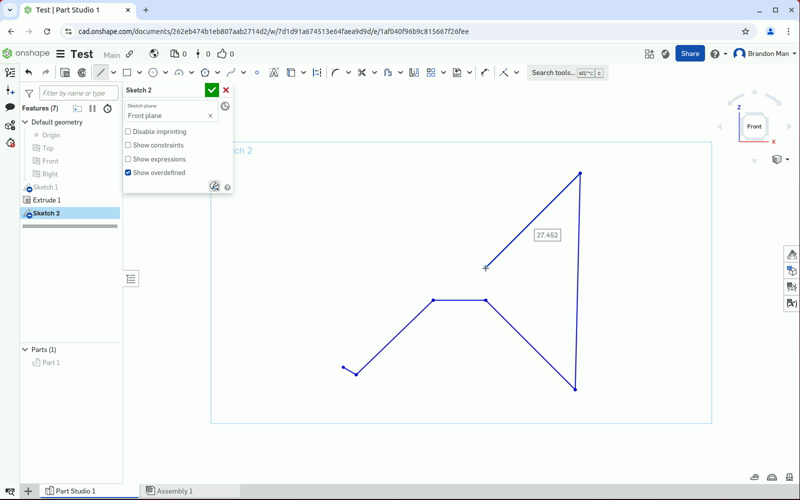
key_down(shift)
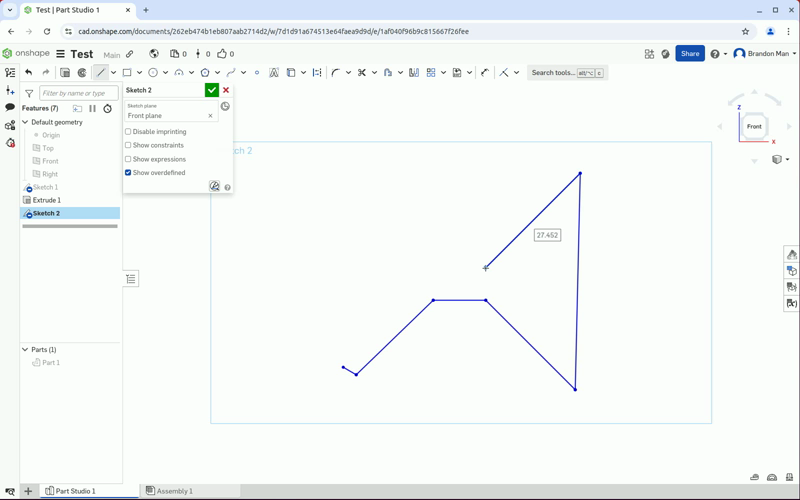
mouse_move(515, 267)
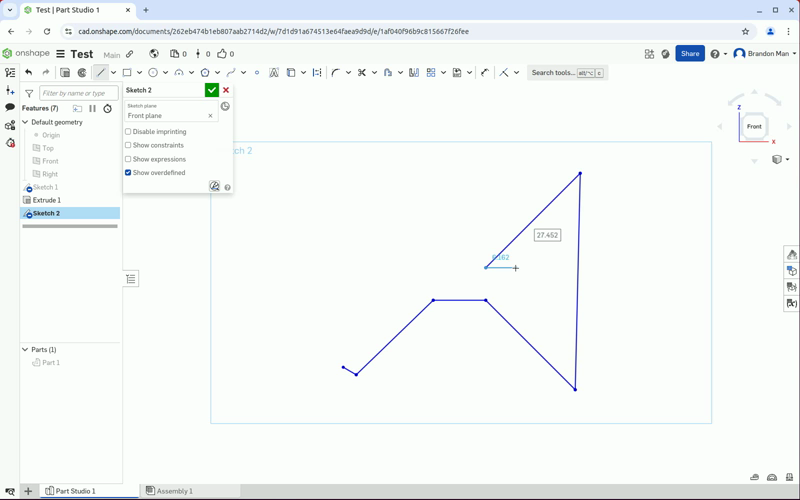
mouse_move(433, 267)
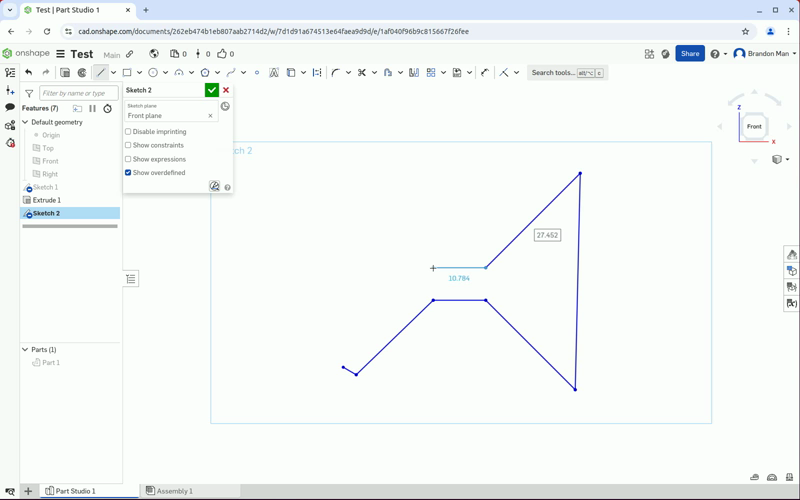
click(433, 267)
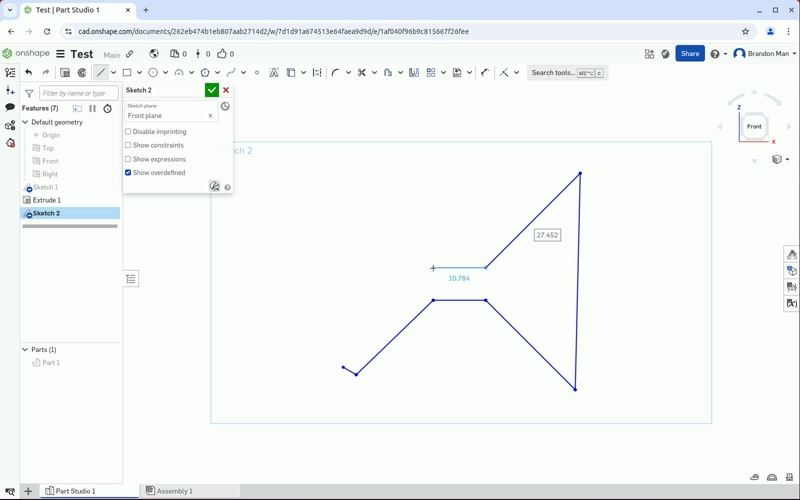
key_up(shift)
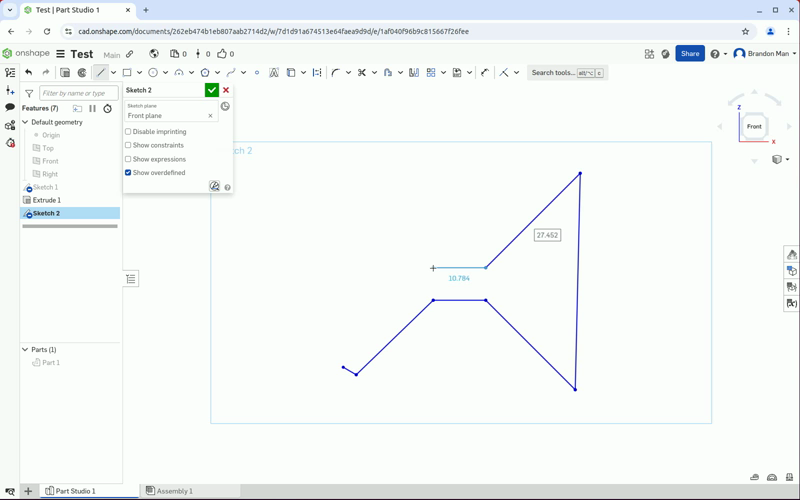
key_down(shift)
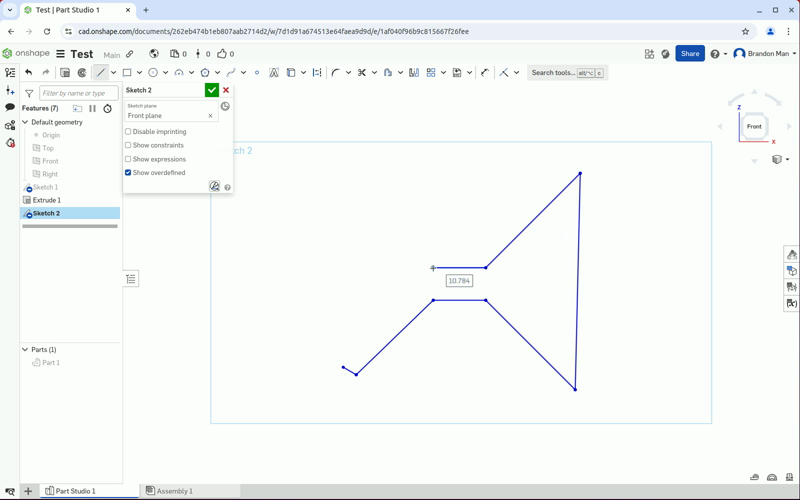
mouse_move(343, 177)
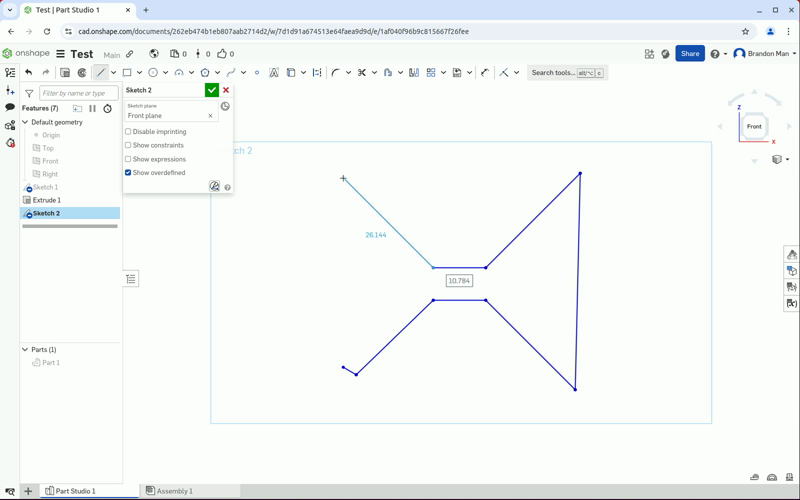
click(343, 177)
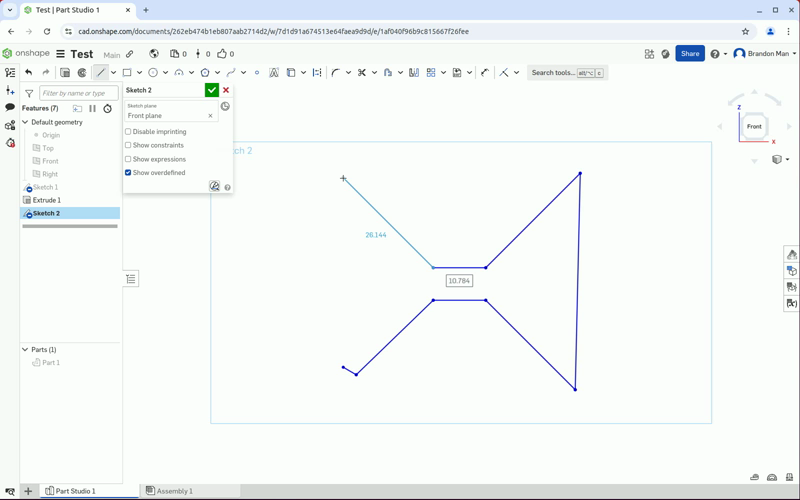
key_up(shift)
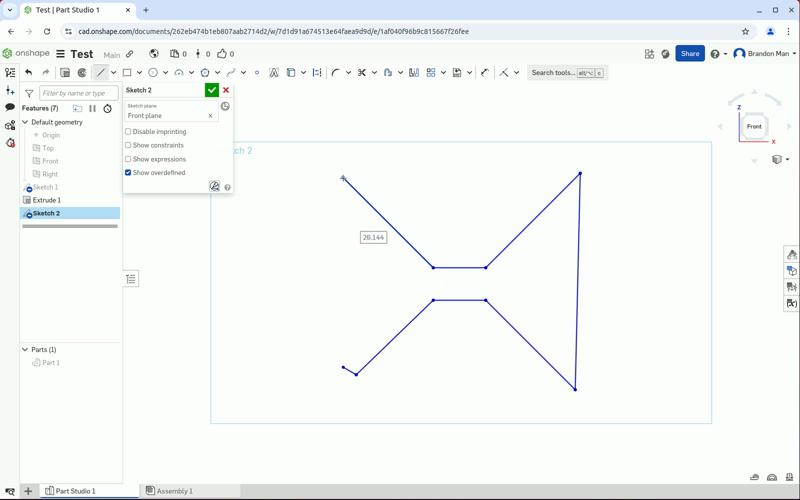
key_down(shift)
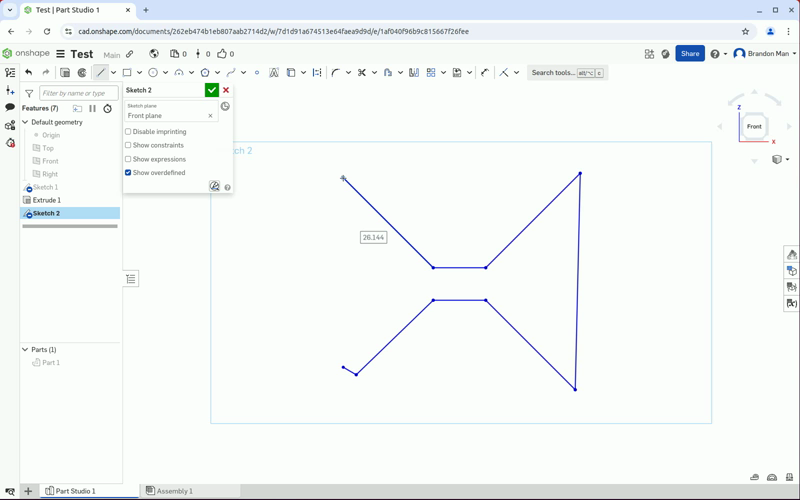
mouse_move(343, 367)
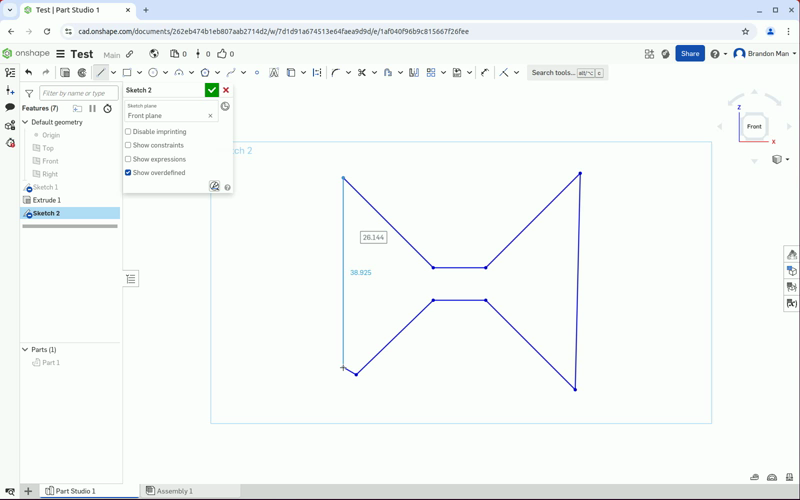
key_up(shift)
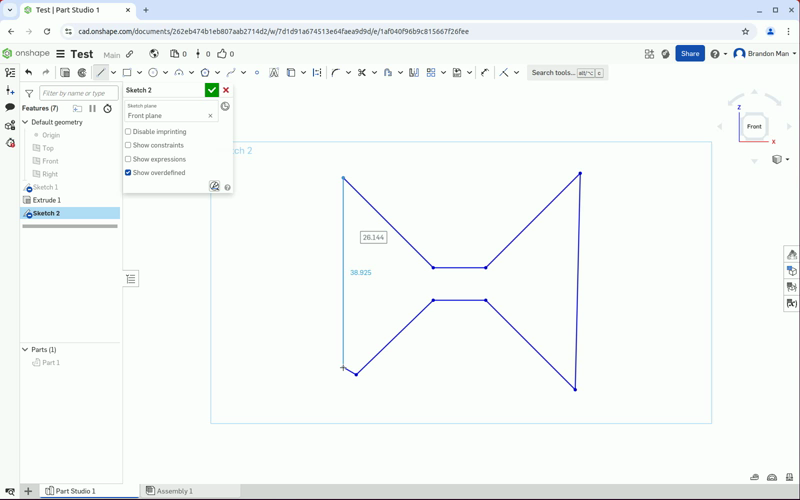
click(343, 367)
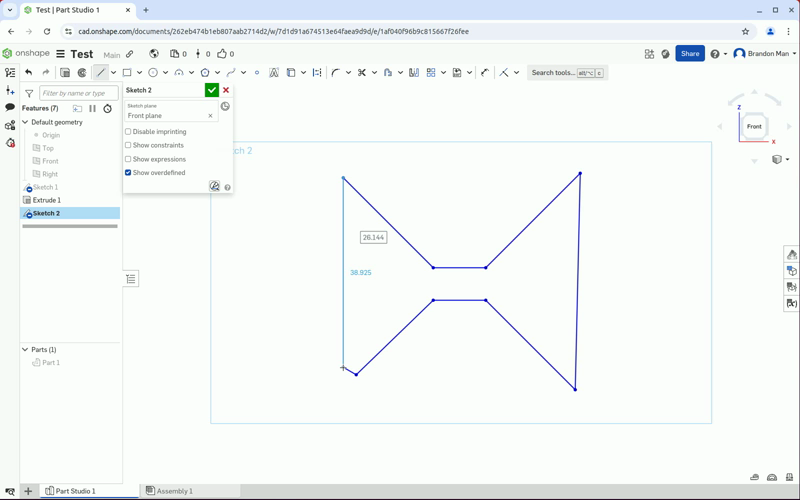
key(esc)
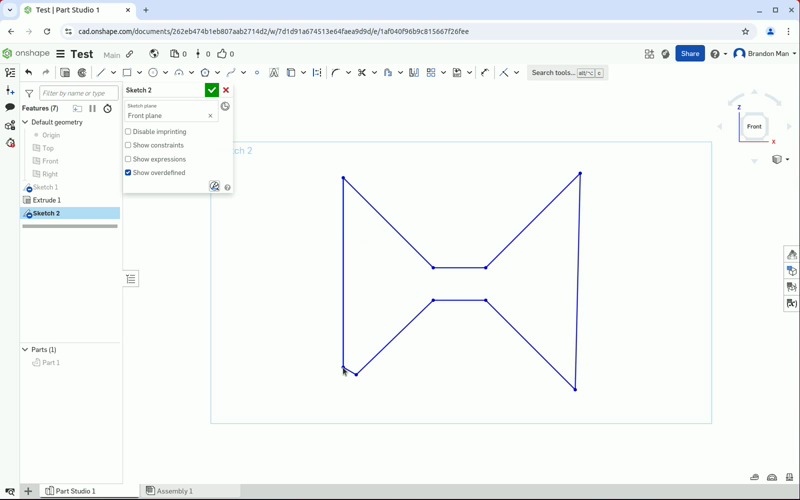
mouse_move(544, 314)
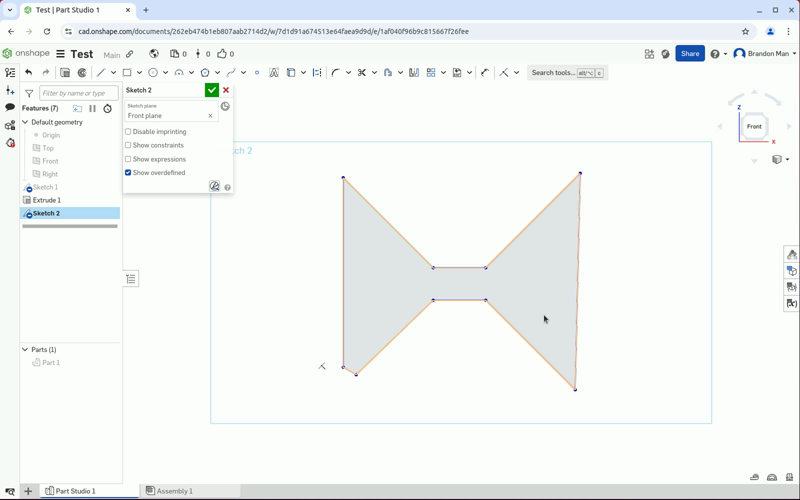
click(544, 314)
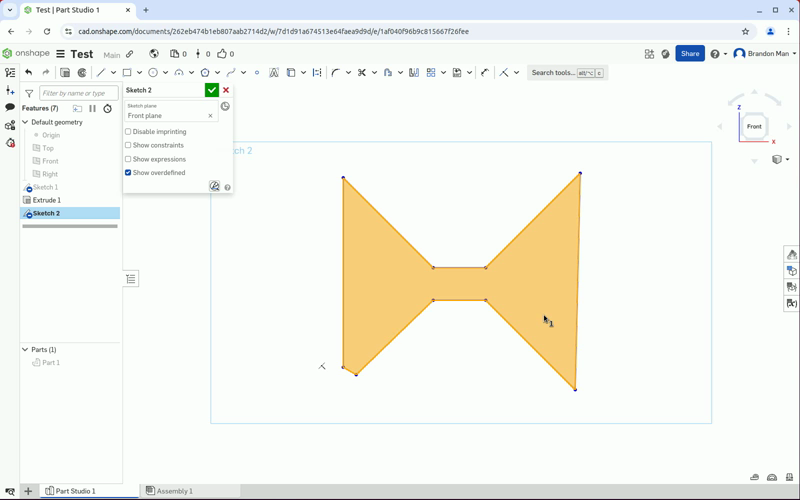
mouse_move(73, 352)
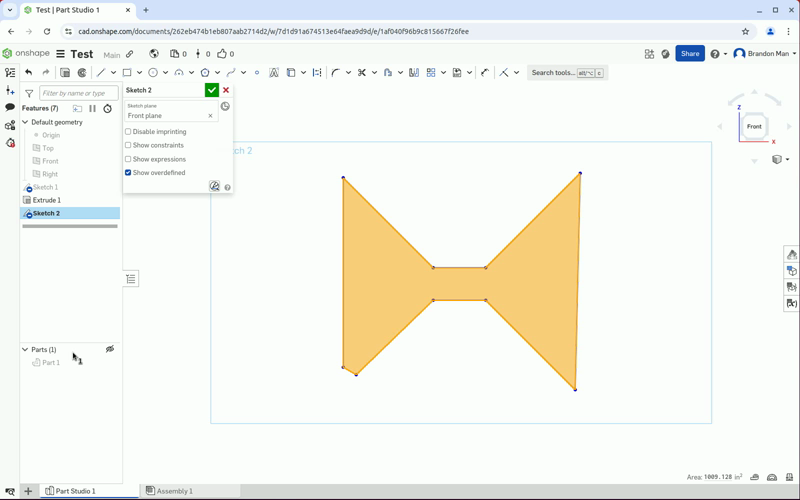
key(shift+y)
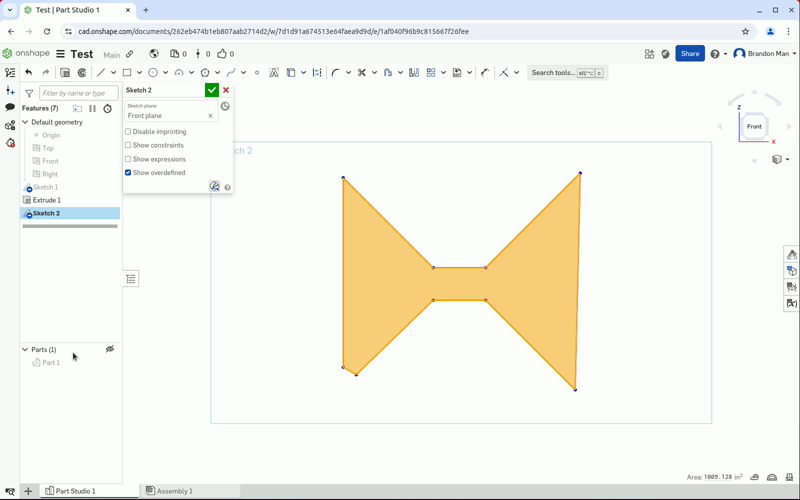
key(shift+e)
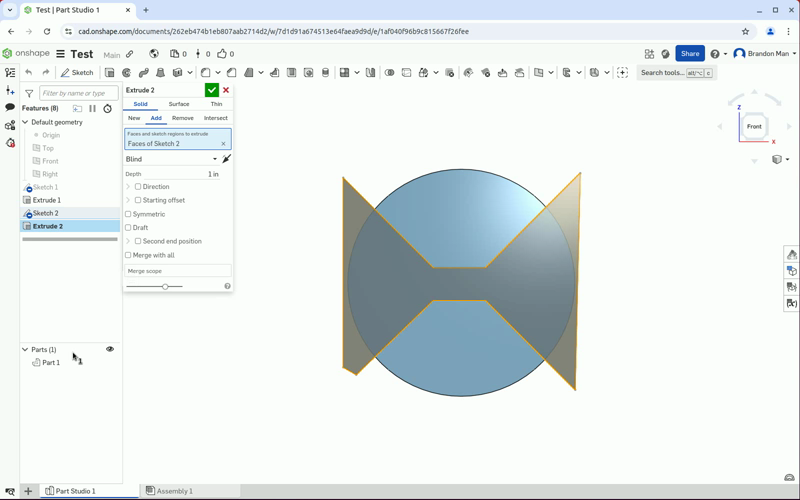
mouse_move(143, 106)
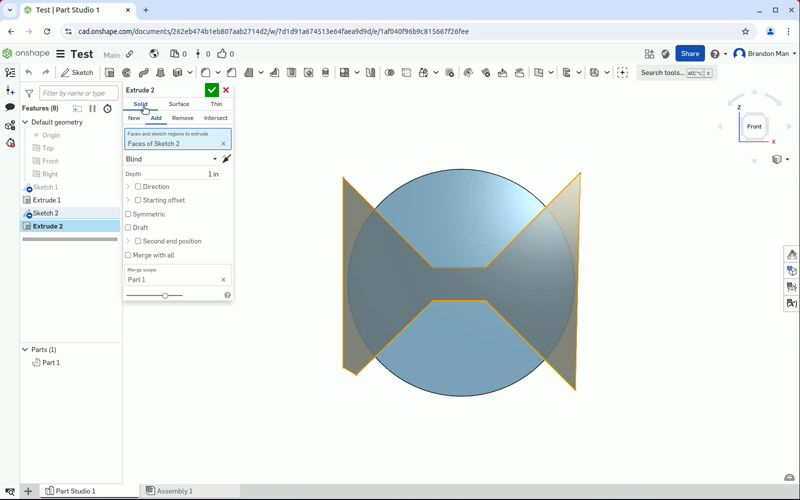
click(143, 106)
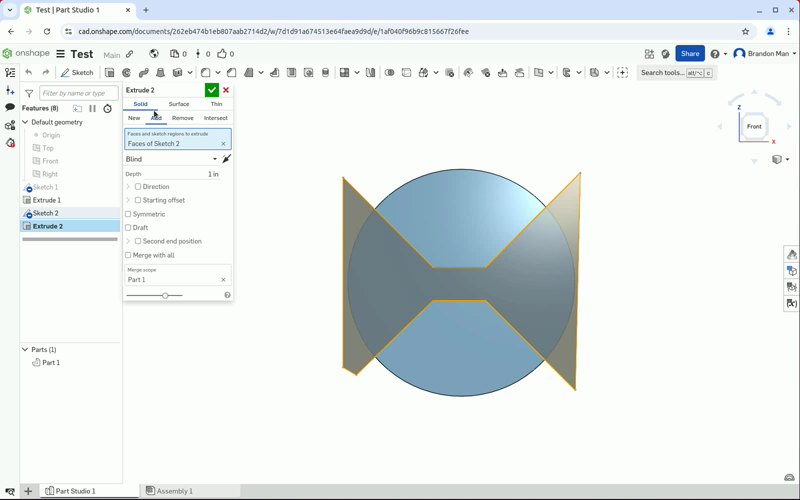
mouse_move(186, 120)
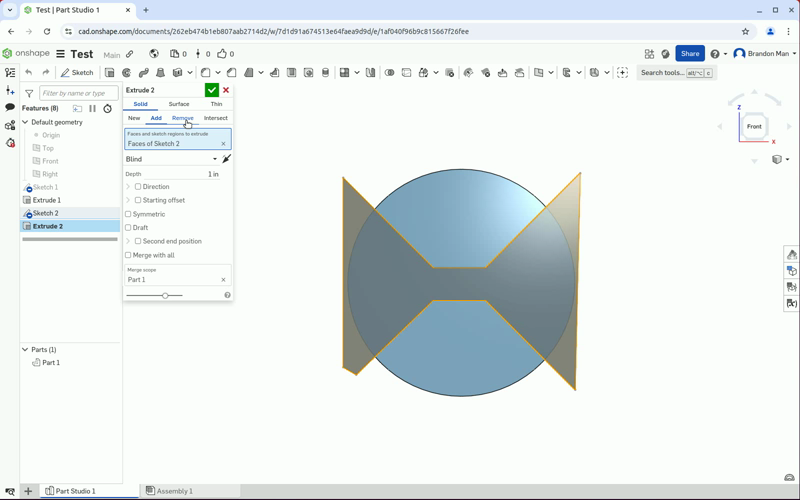
click(186, 120)
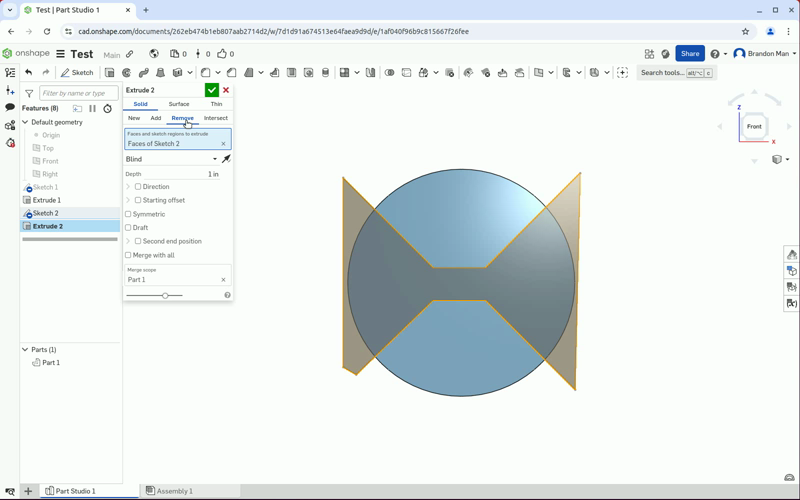
key(tab, 4)
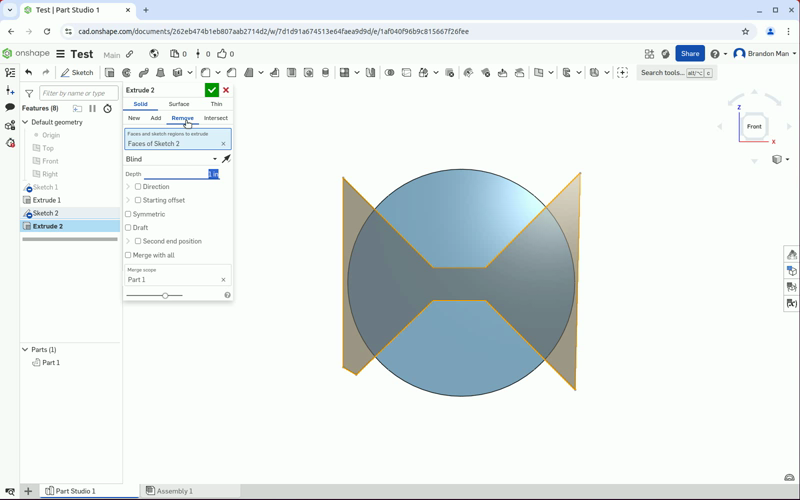
text(9.869)
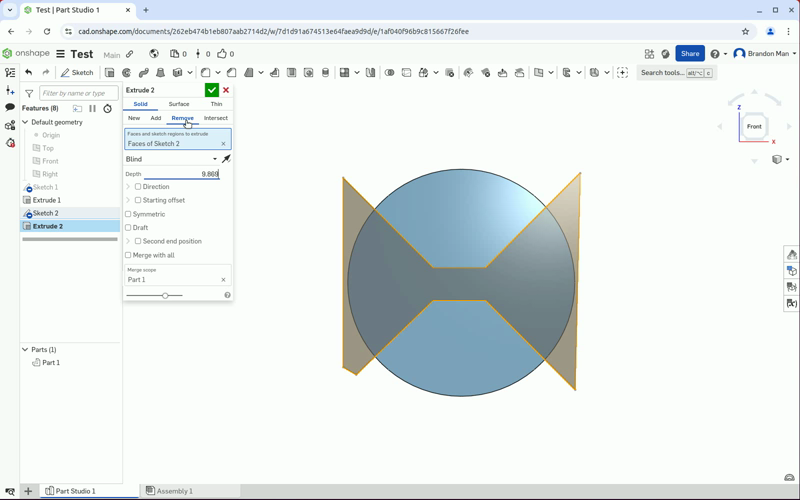
key(tab, 6)
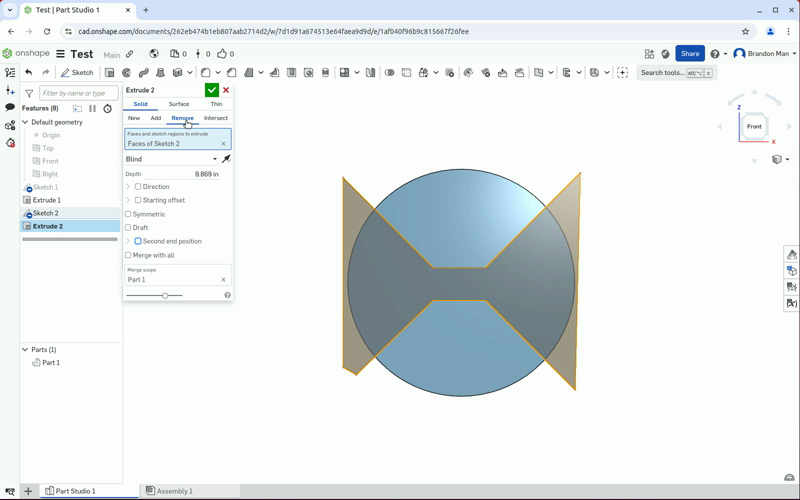
key(space)
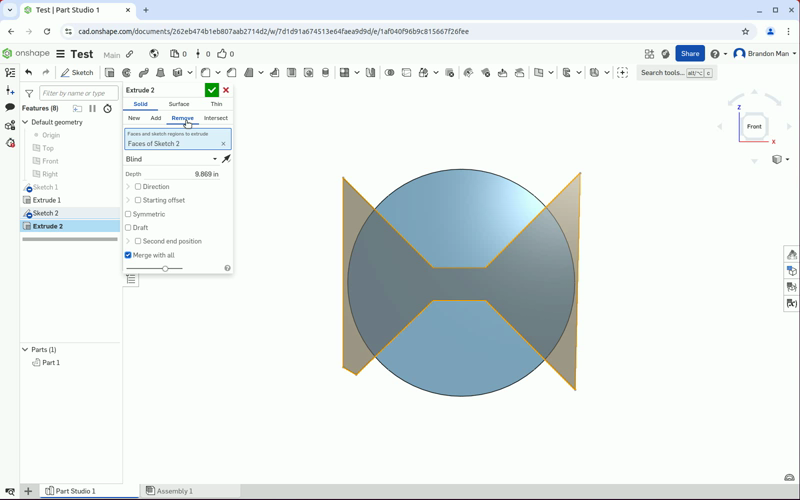
key(enter)
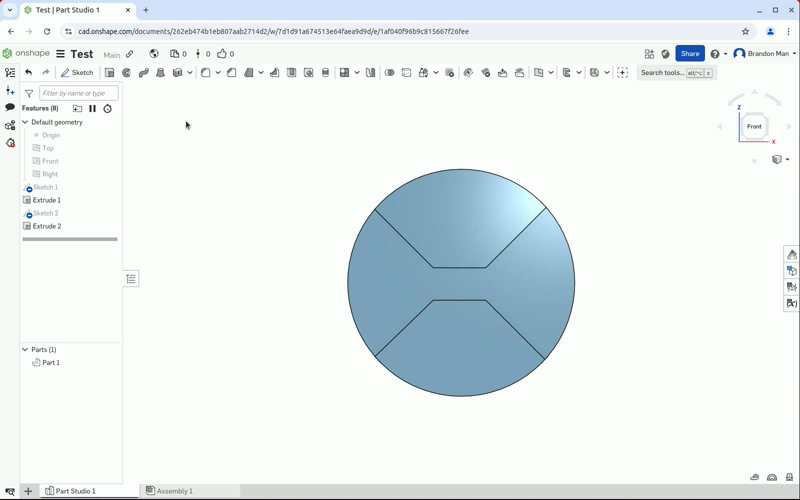
key(shift+h)
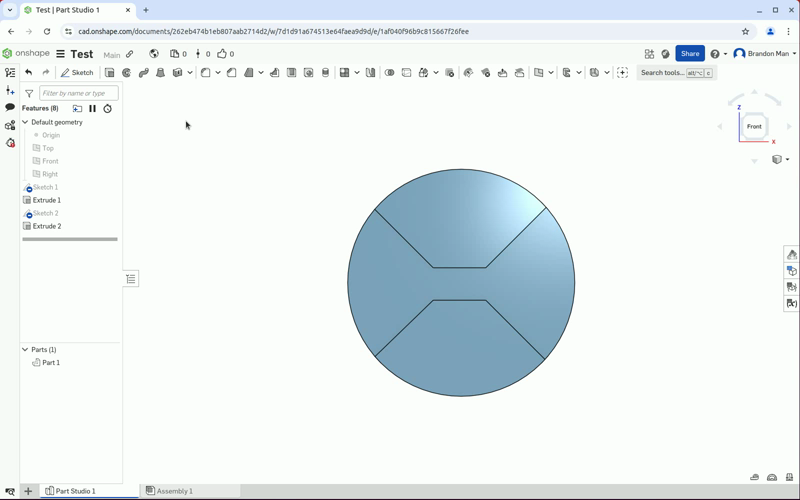
key(shift+h)
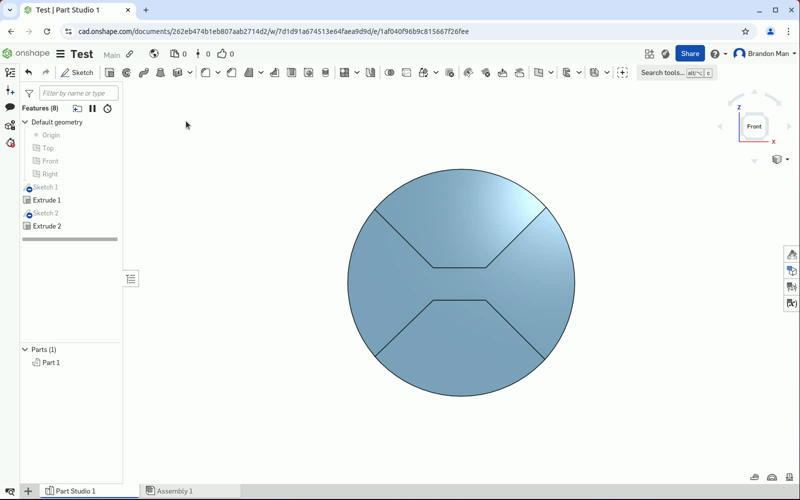
mouse_move(73, 189)
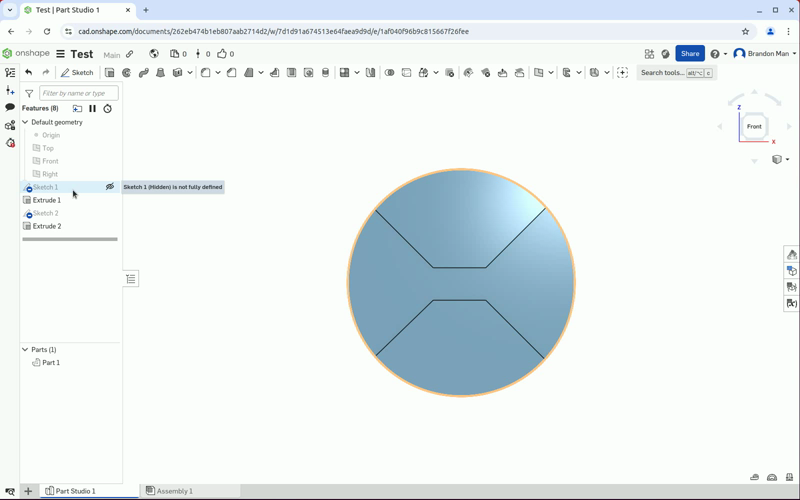
click(73, 189)
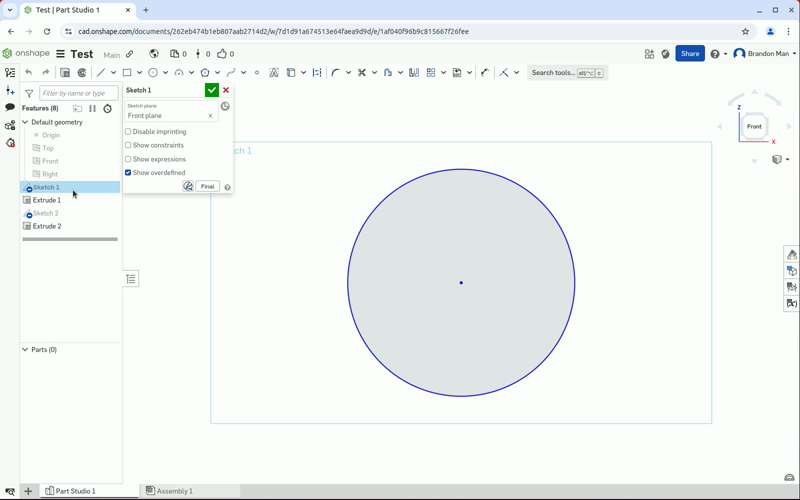
mouse_move(229, 92)
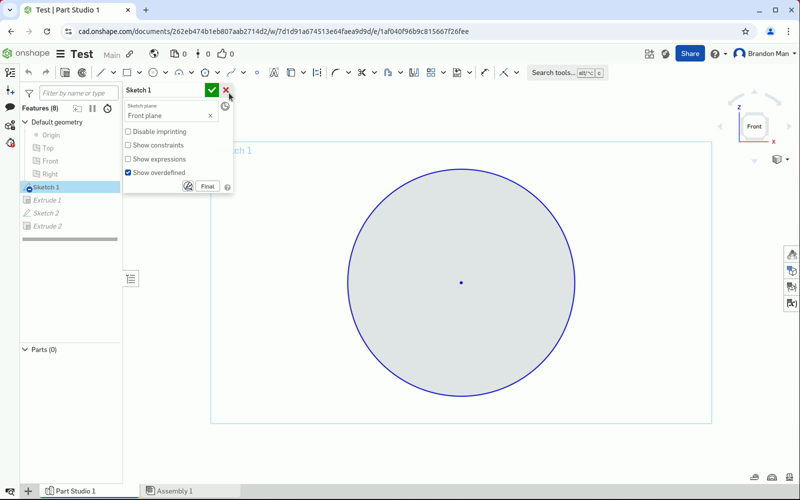
click(229, 92)
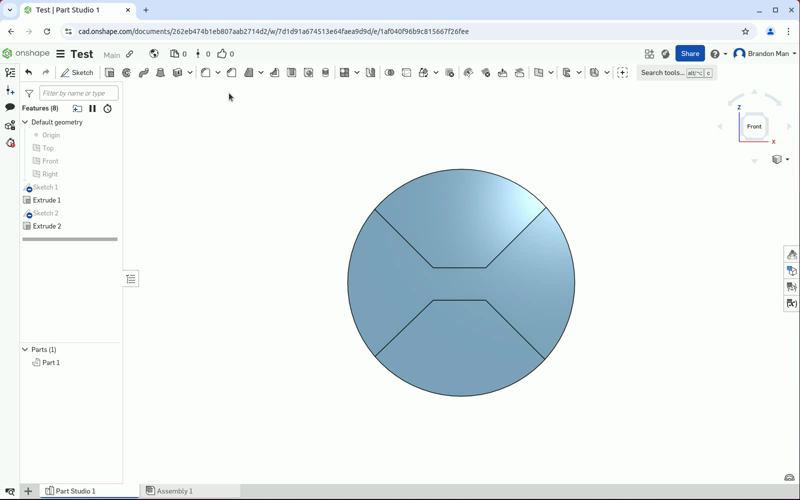
mouse_move(73, 352)
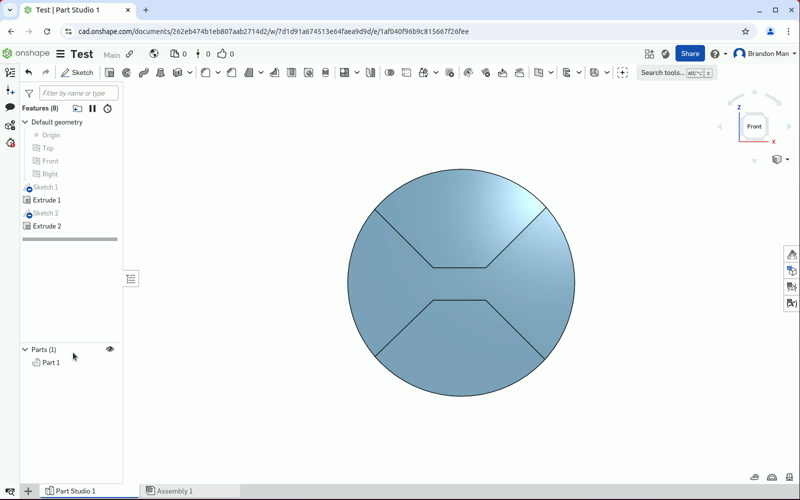
key(y)
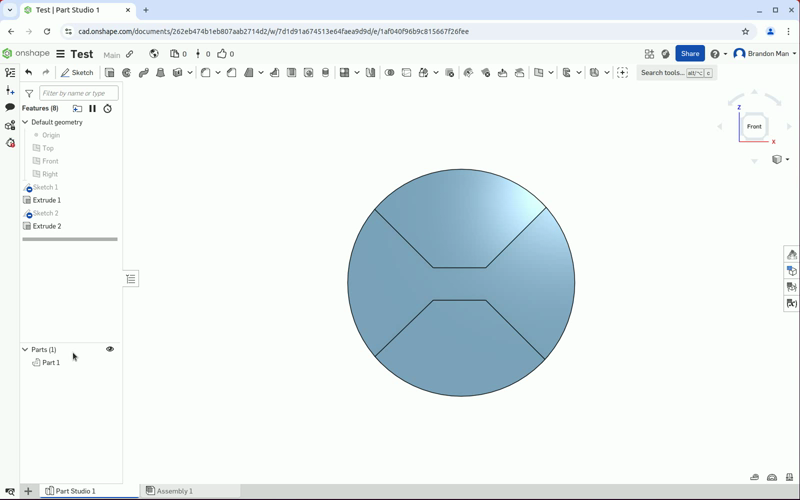
key(shift+p)
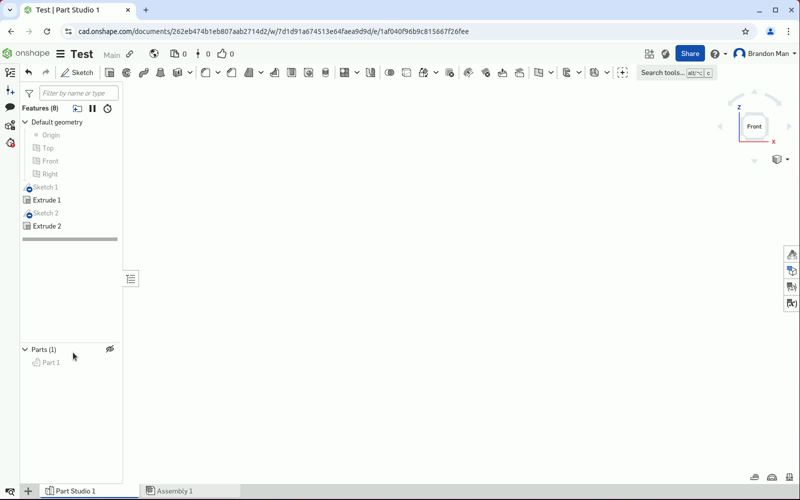
key(space)
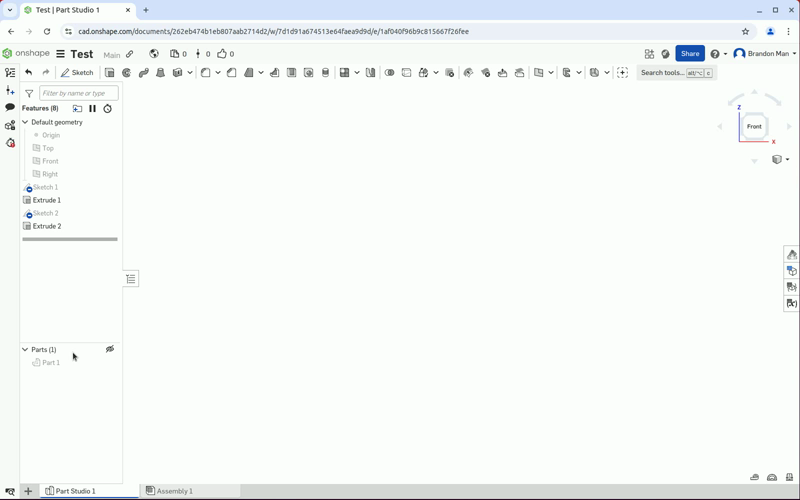
key_down(shift)
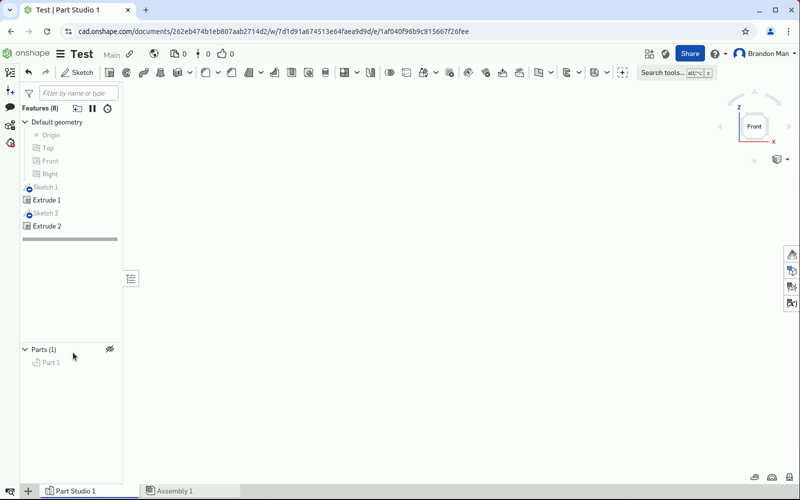
key(left)
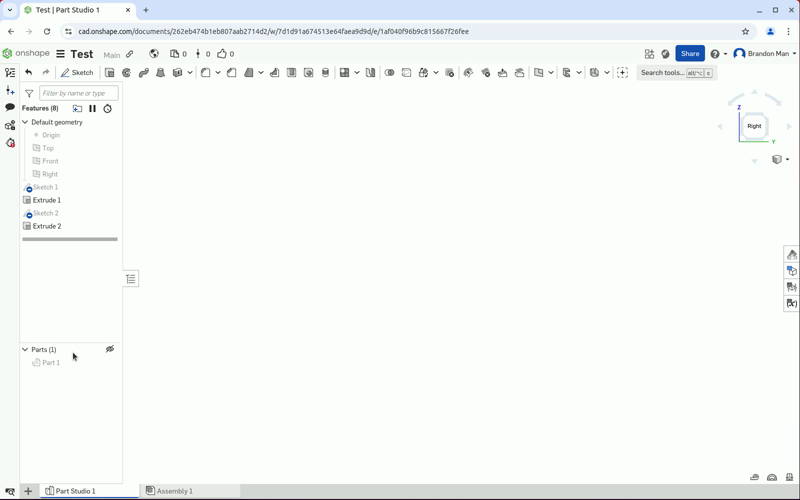
key_up(shift)
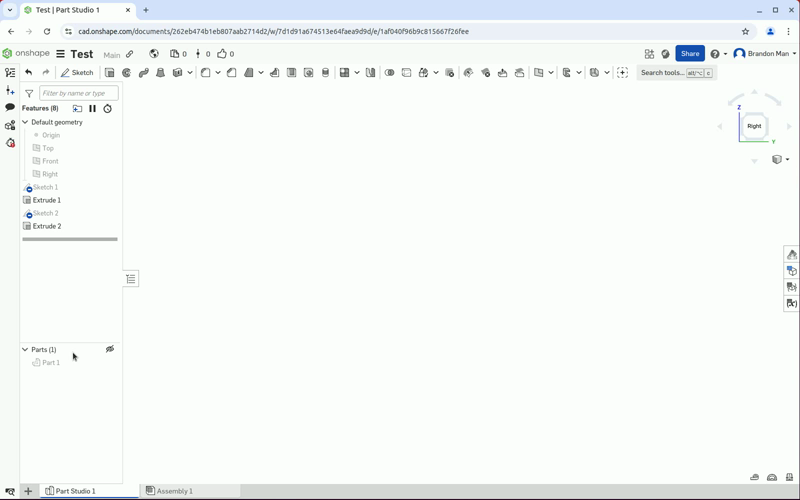
mouse_move(73, 352)
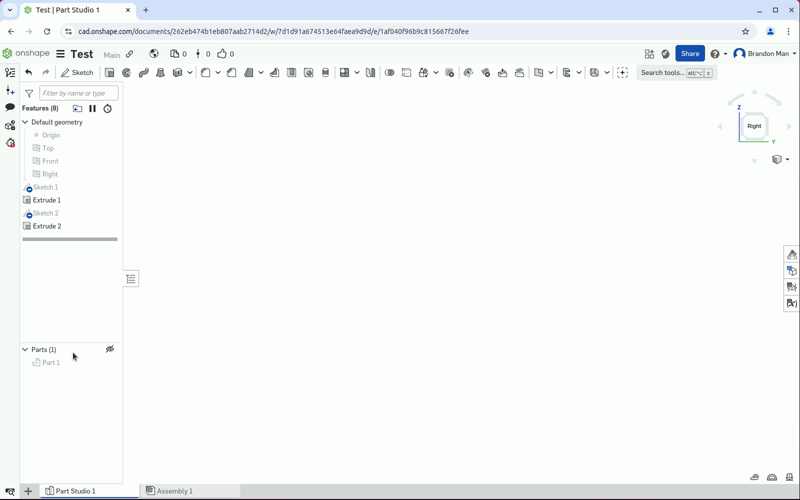
key(shift+y)
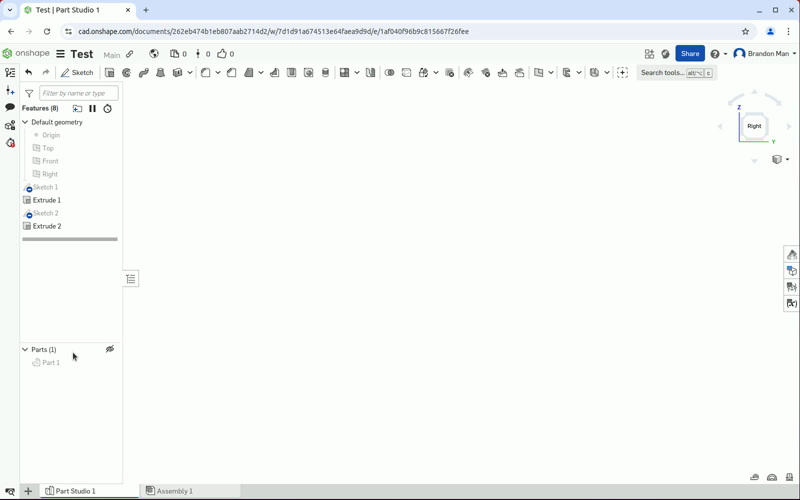
key(shift+s)
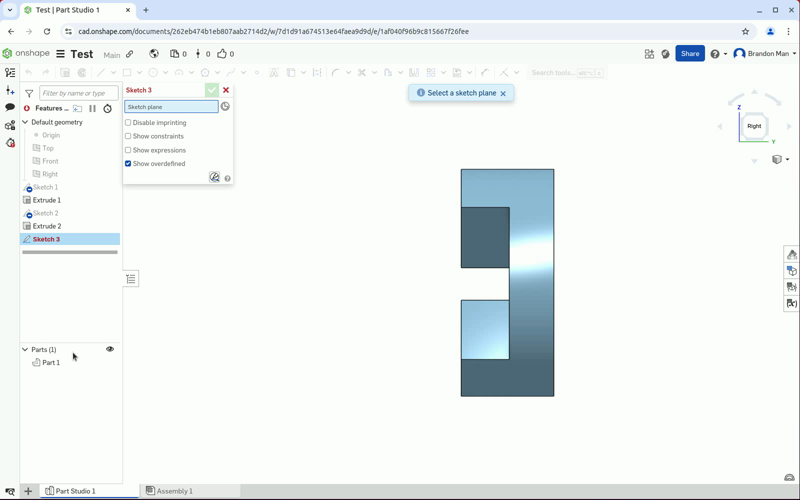
mouse_move(73, 176)
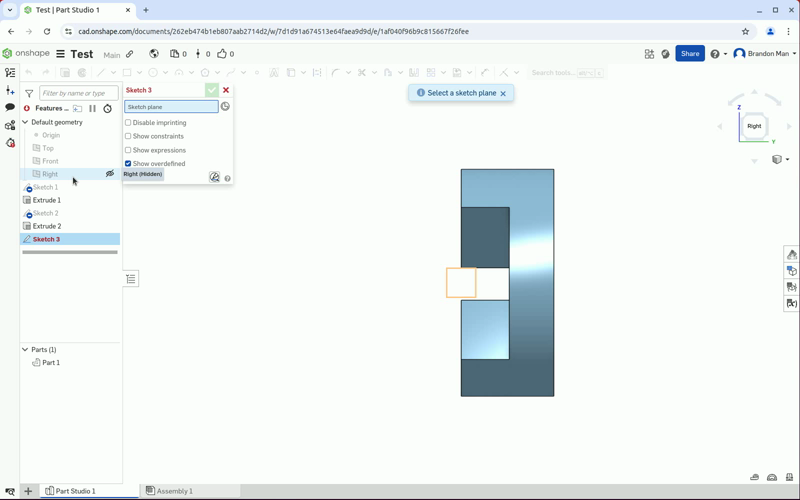
click(73, 176)
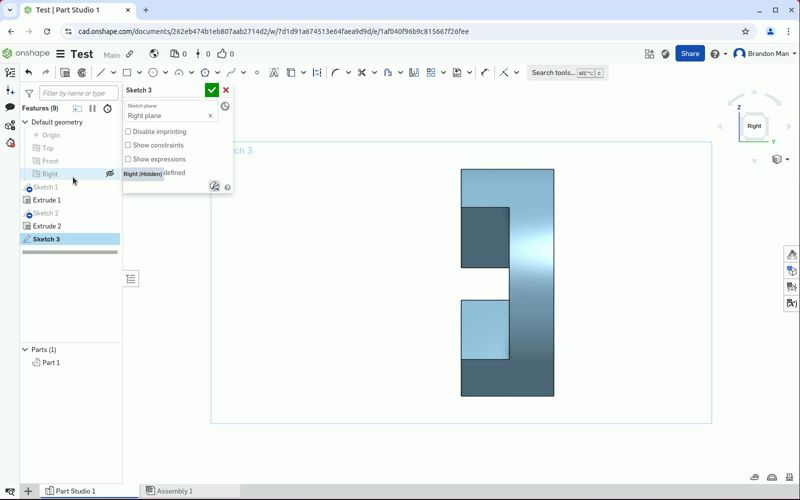
mouse_move(73, 352)
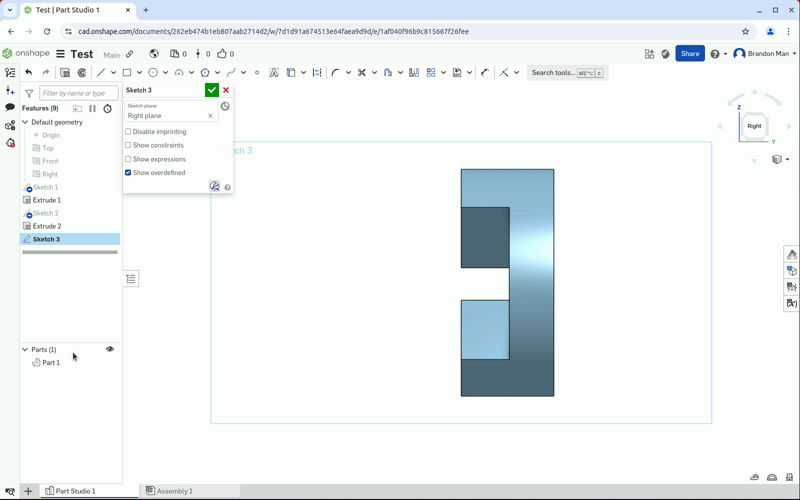
key(y)
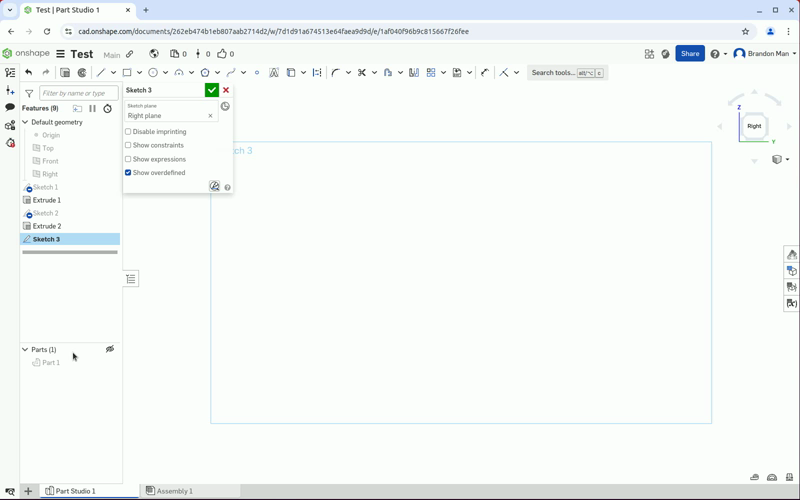
key(l)
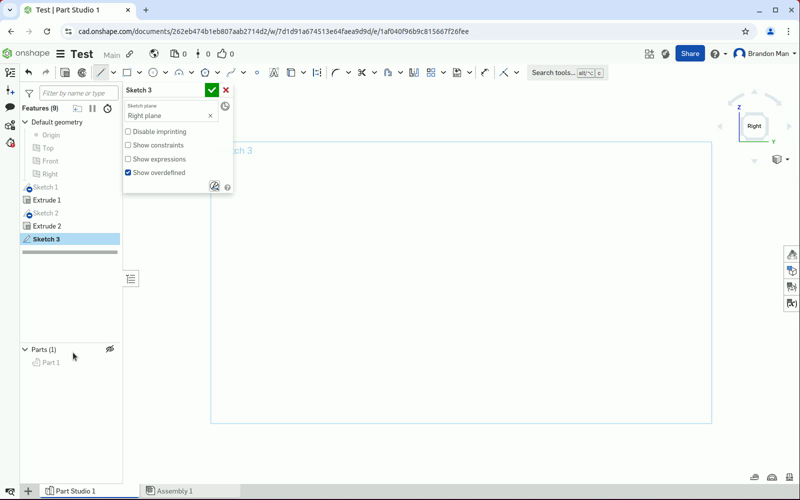
key_down(shift)
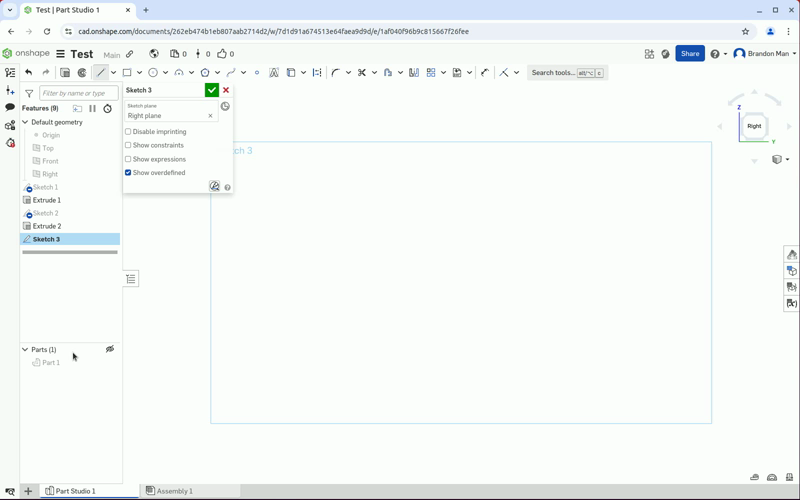
mouse_move(450, 298)
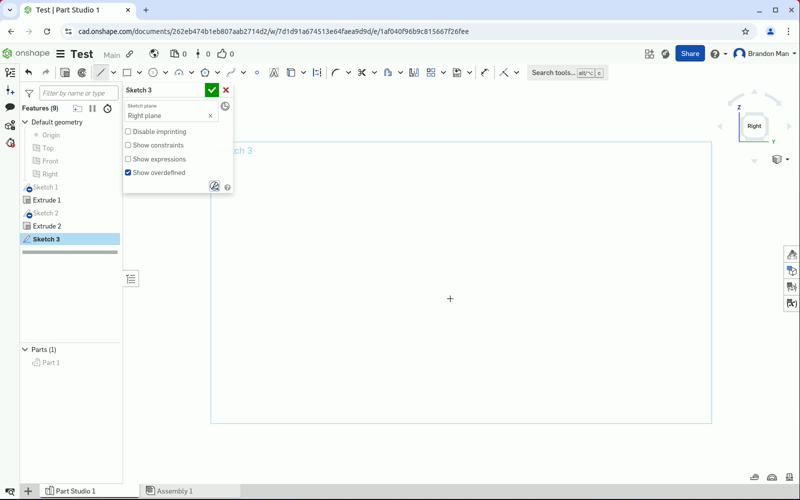
click(450, 298)
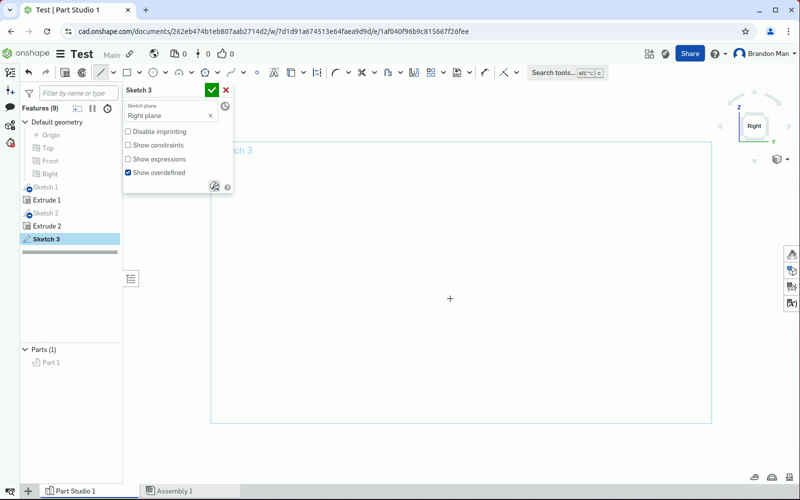
key_up(shift)
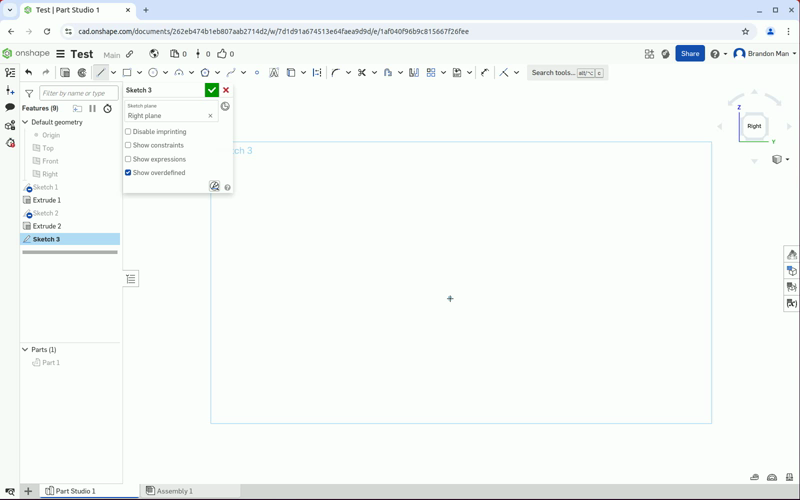
key_down(shift)
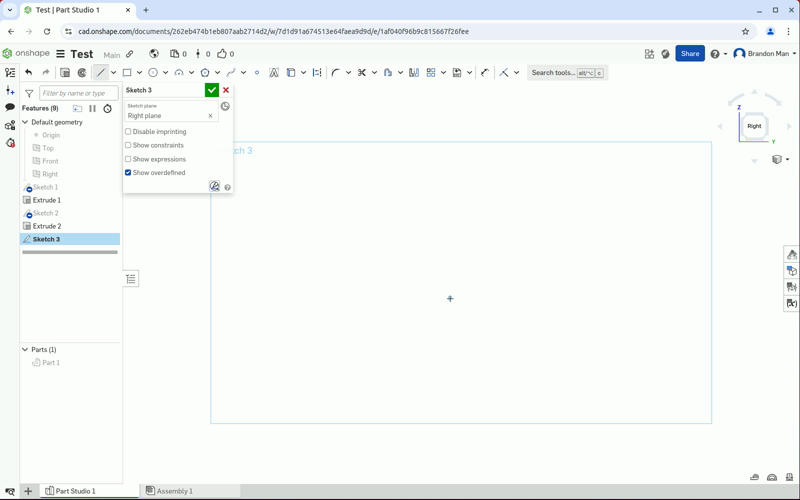
mouse_move(480, 298)
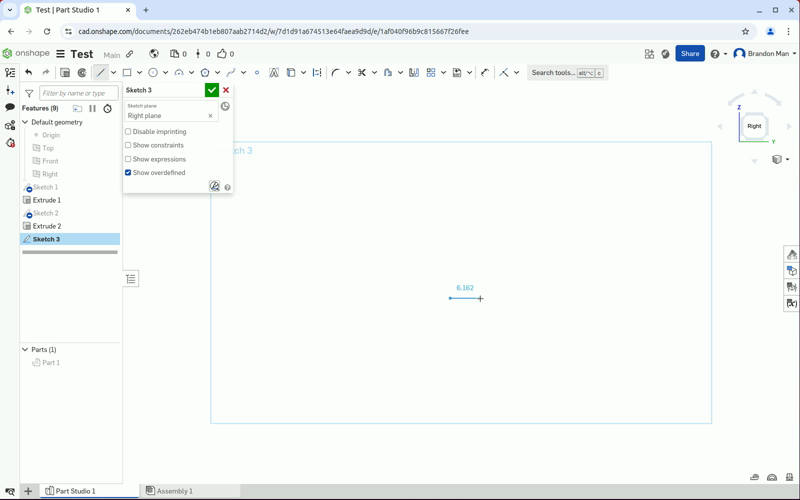
mouse_move(482, 298)
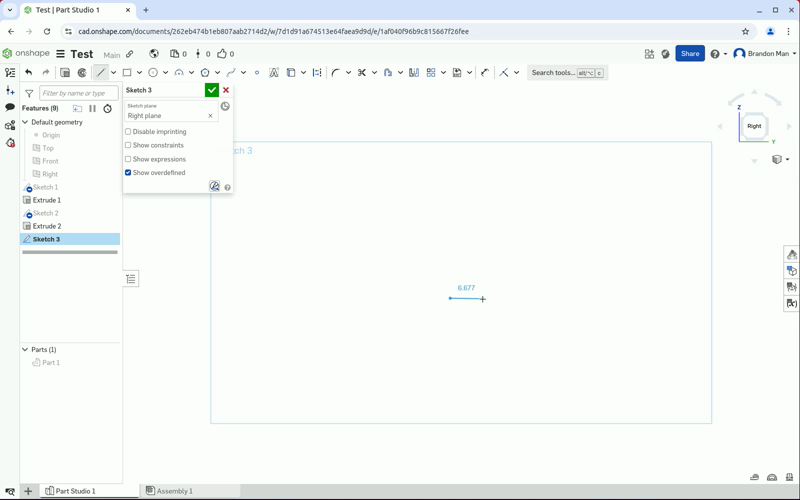
click(482, 298)
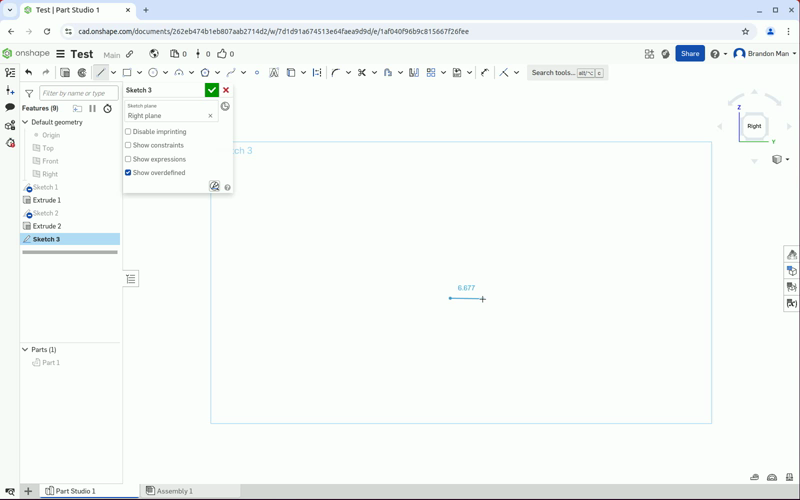
key_up(shift)
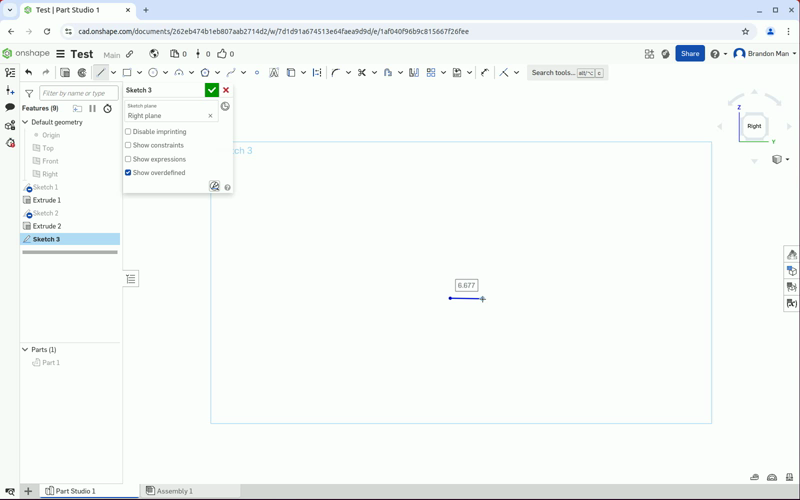
key_down(shift)
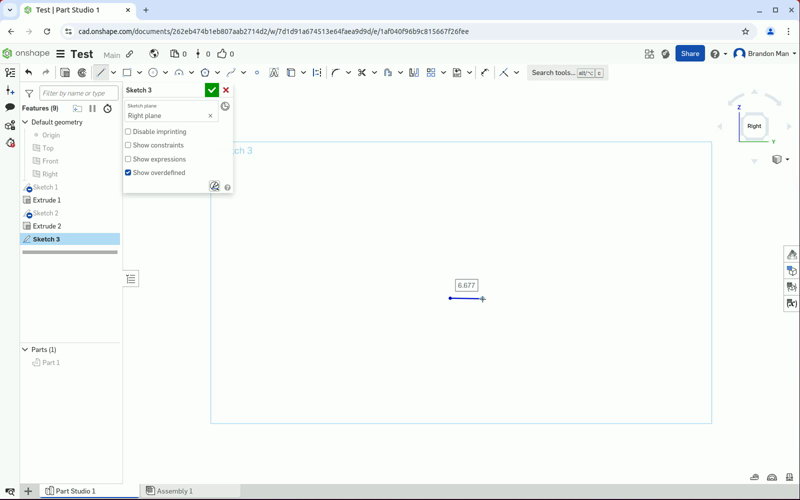
mouse_move(512, 298)
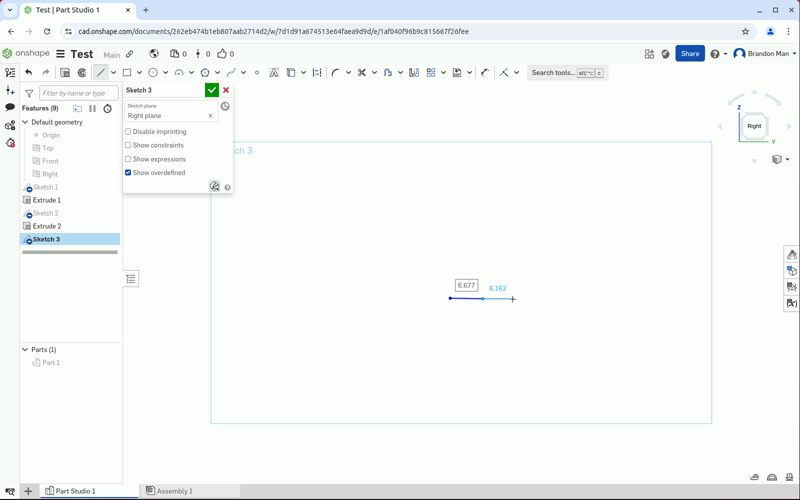
mouse_move(492, 308)
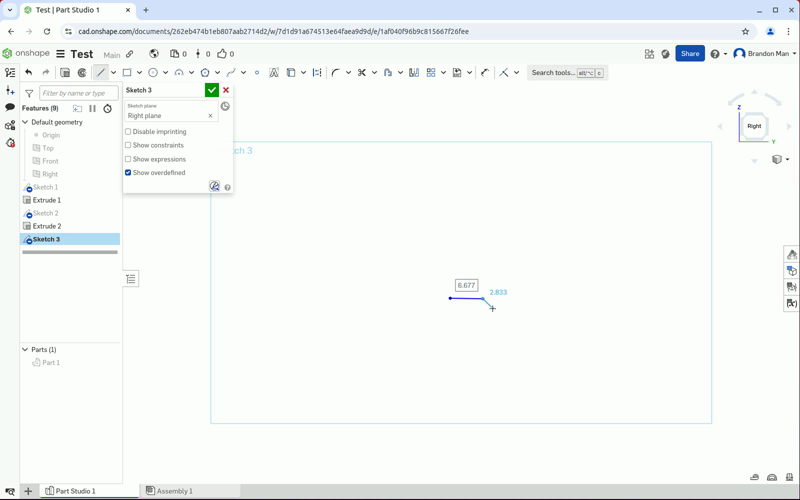
click(492, 308)
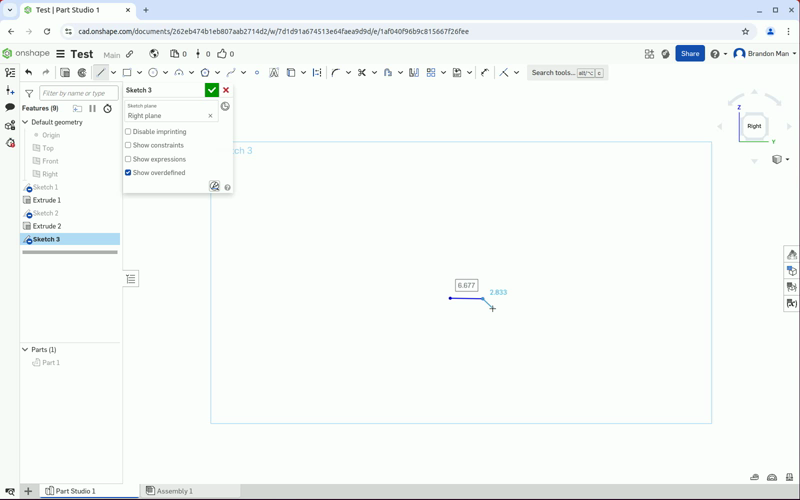
key_up(shift)
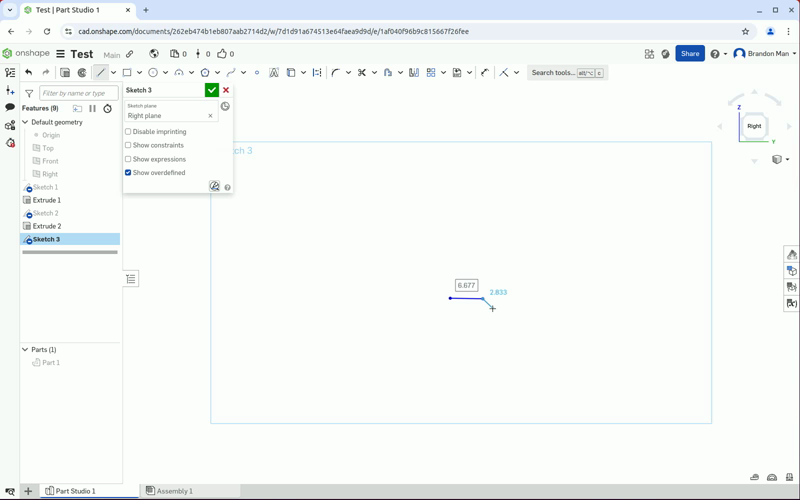
key_down(shift)
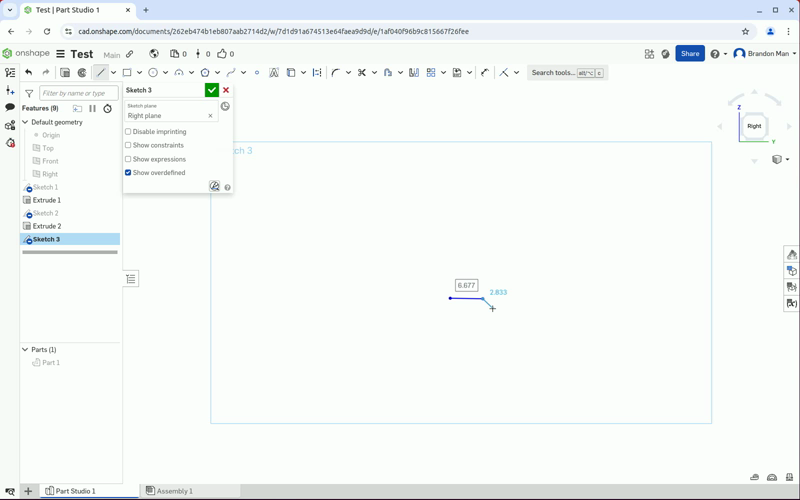
mouse_move(522, 308)
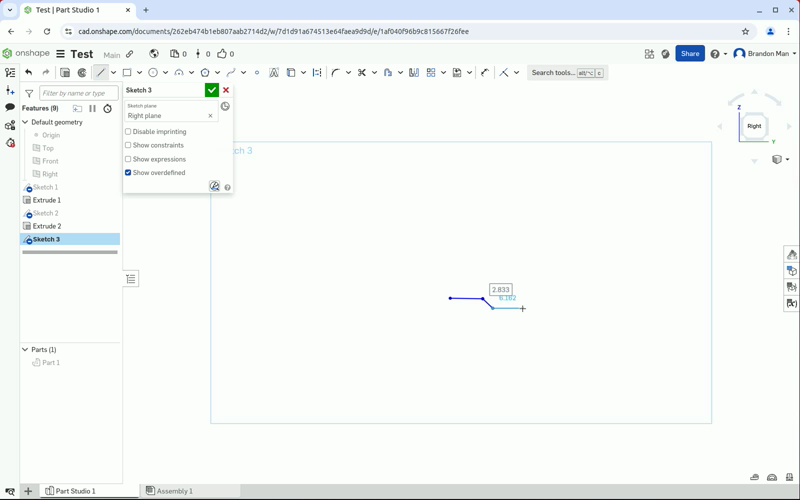
mouse_move(510, 308)
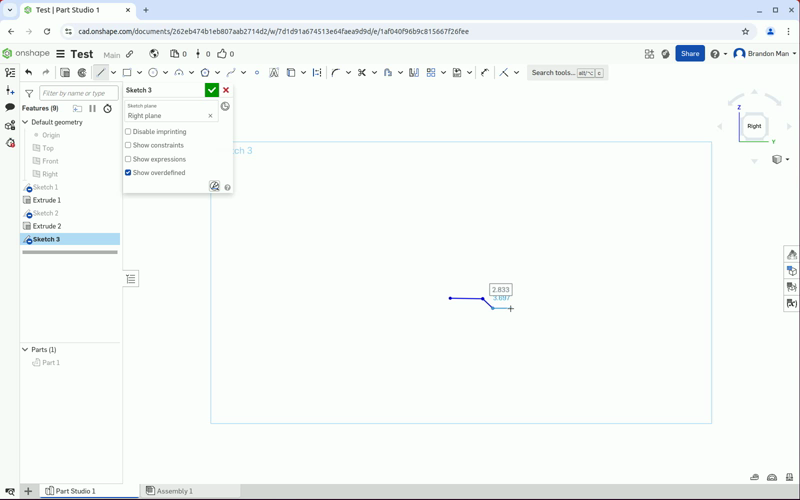
click(510, 308)
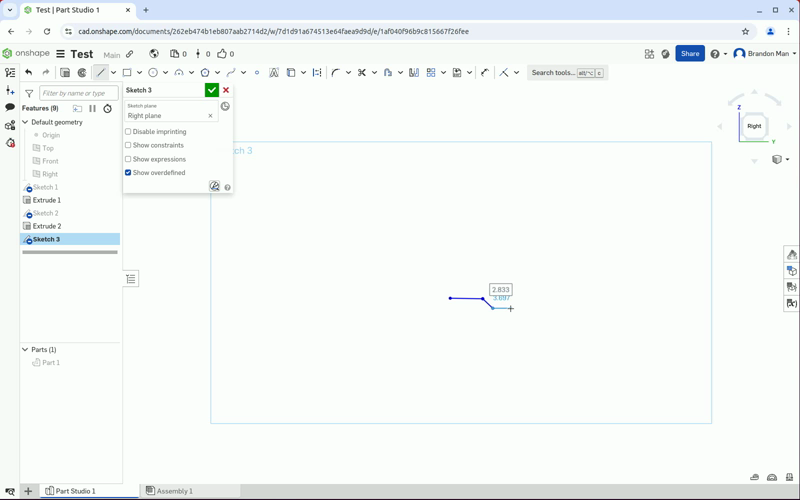
key_up(shift)
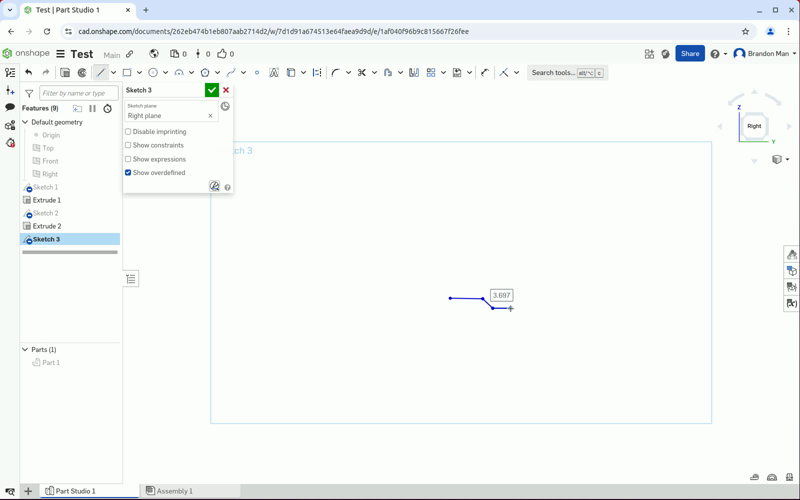
key_down(shift)
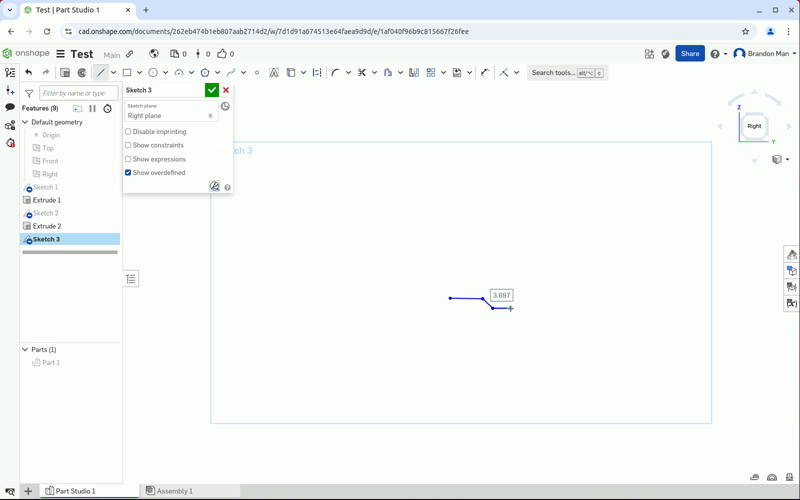
mouse_move(540, 308)
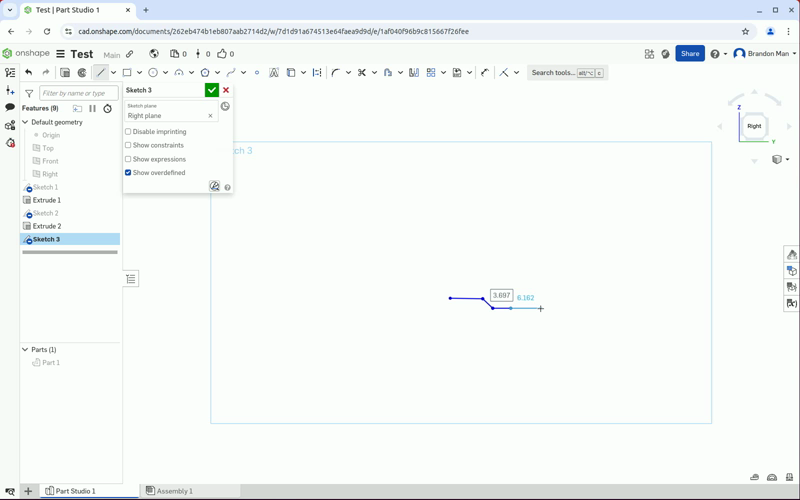
mouse_move(510, 256)
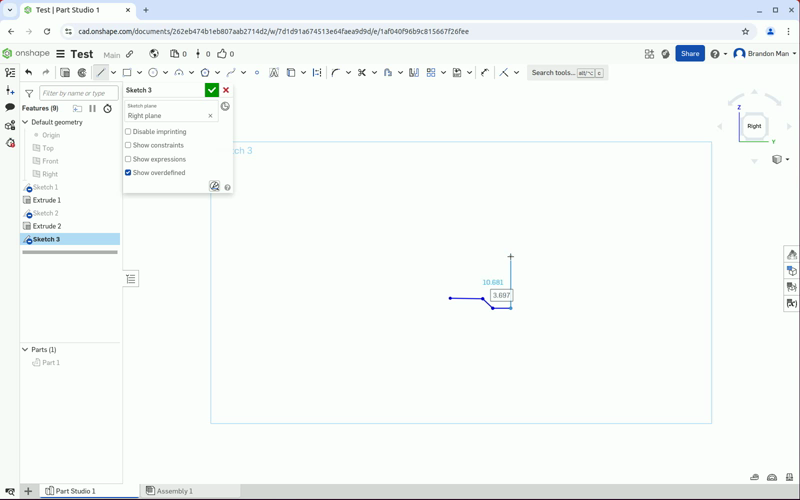
click(510, 256)
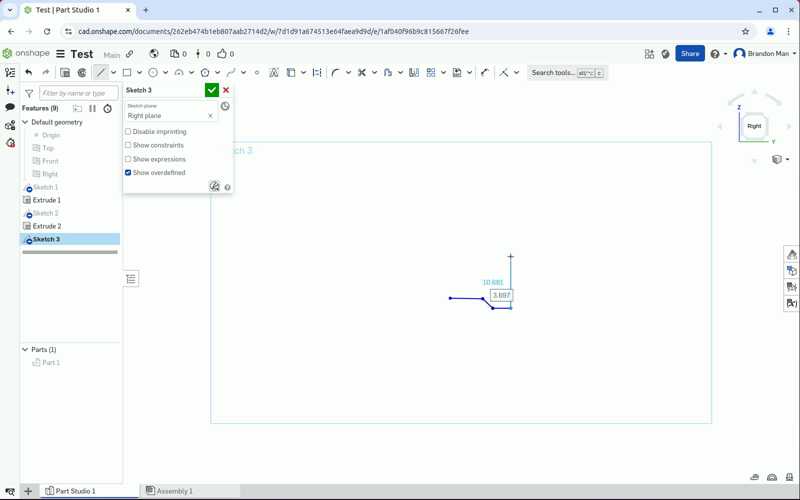
key_up(shift)
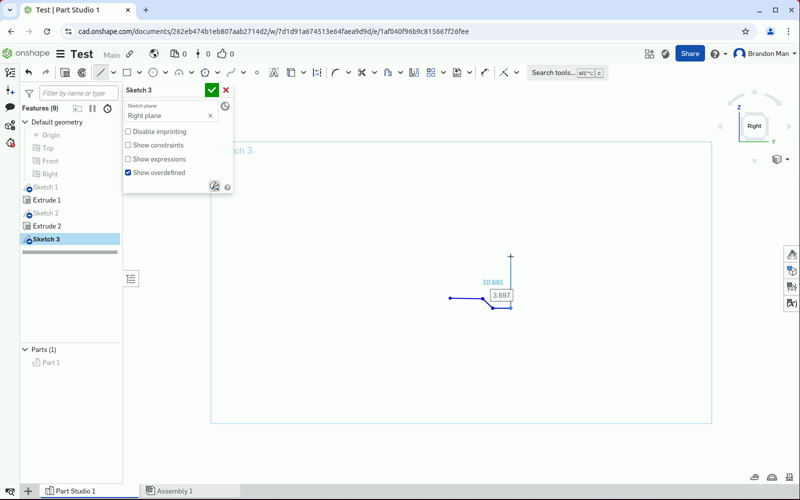
key_down(shift)
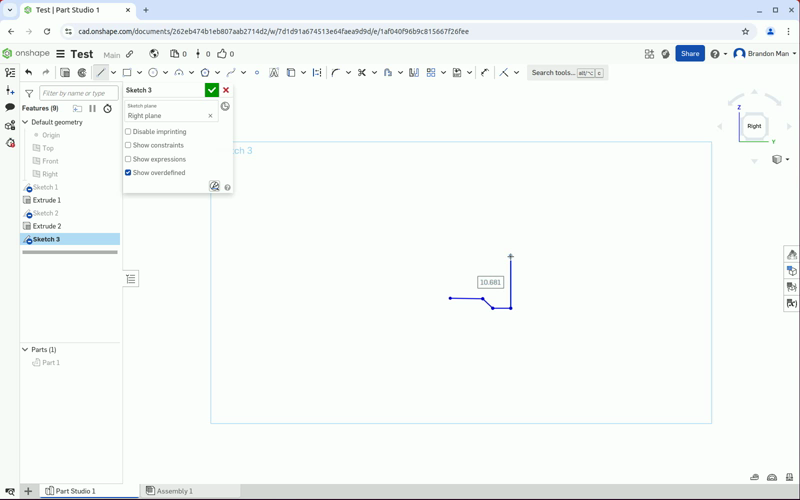
mouse_move(540, 256)
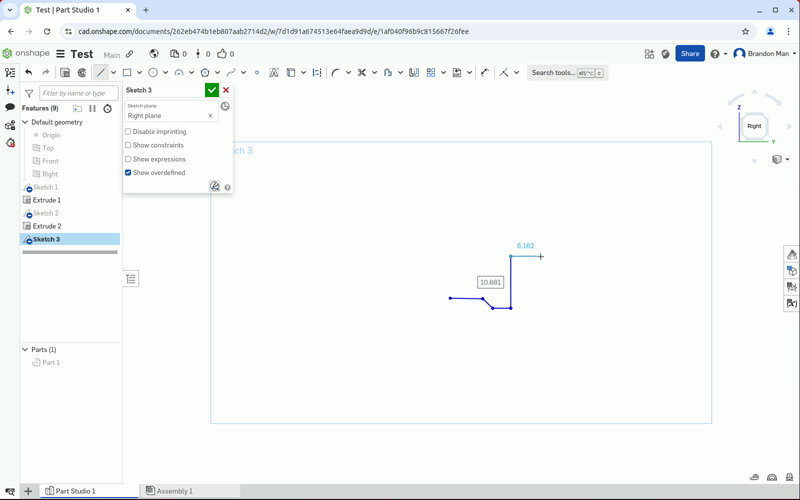
mouse_move(492, 256)
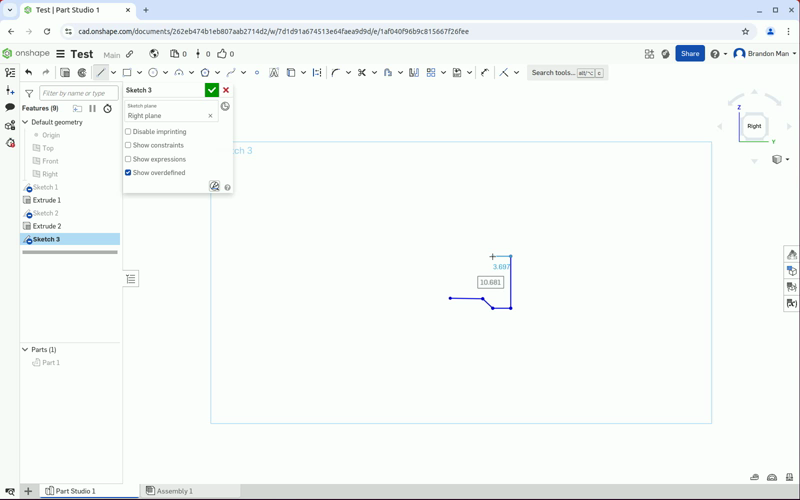
click(492, 256)
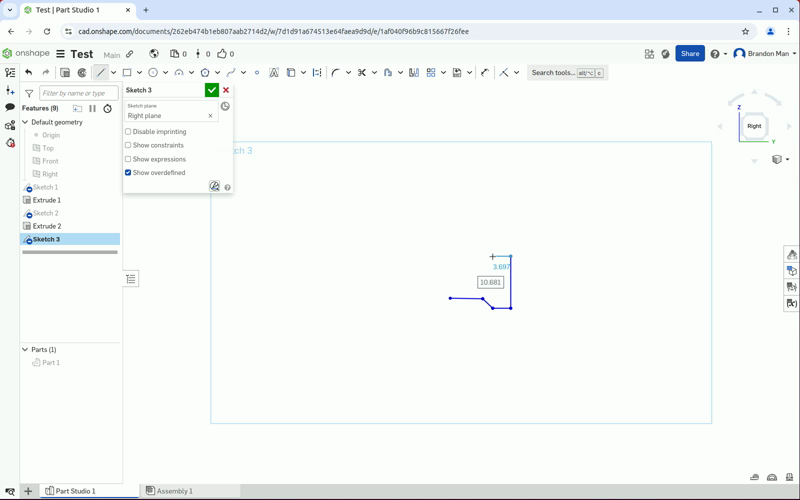
key_up(shift)
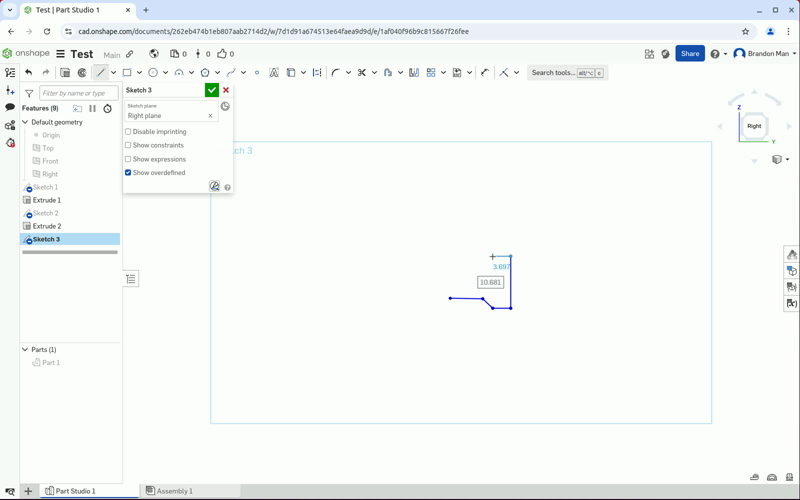
key_down(shift)
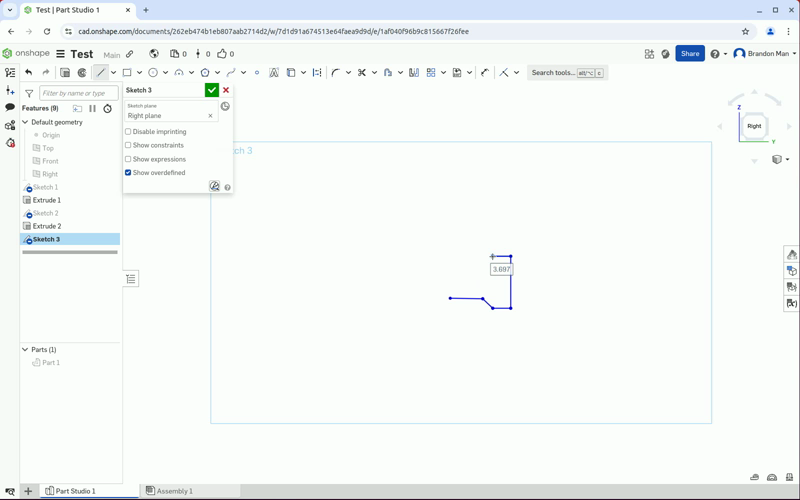
mouse_move(522, 256)
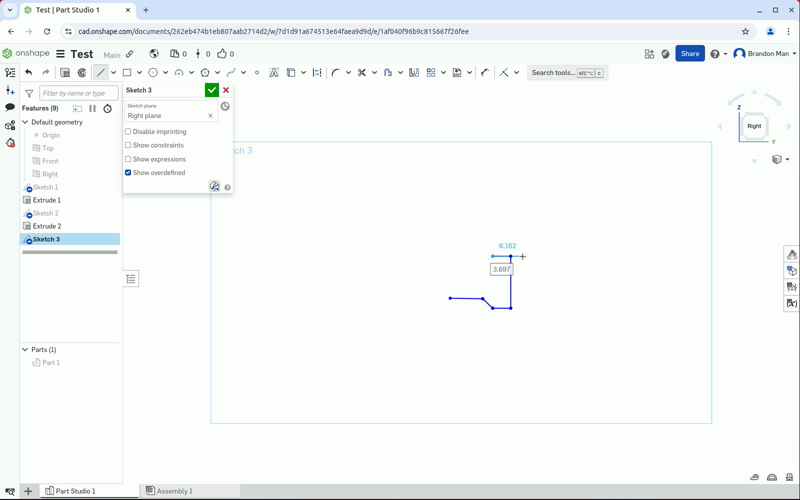
mouse_move(482, 265)
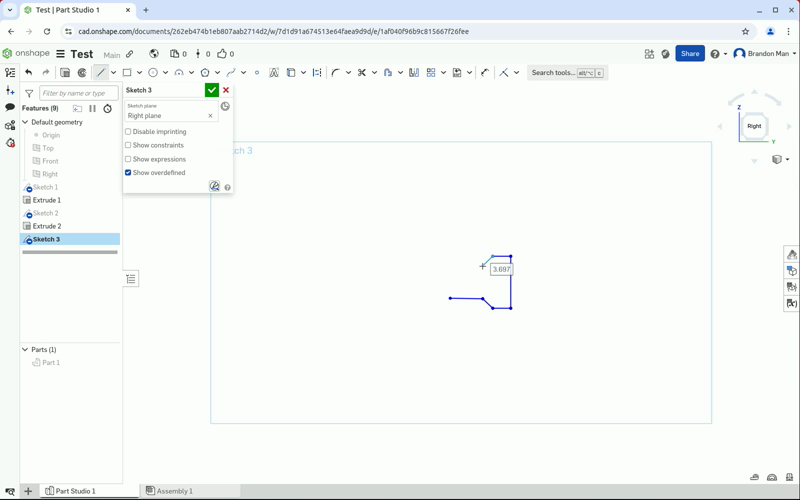
click(482, 265)
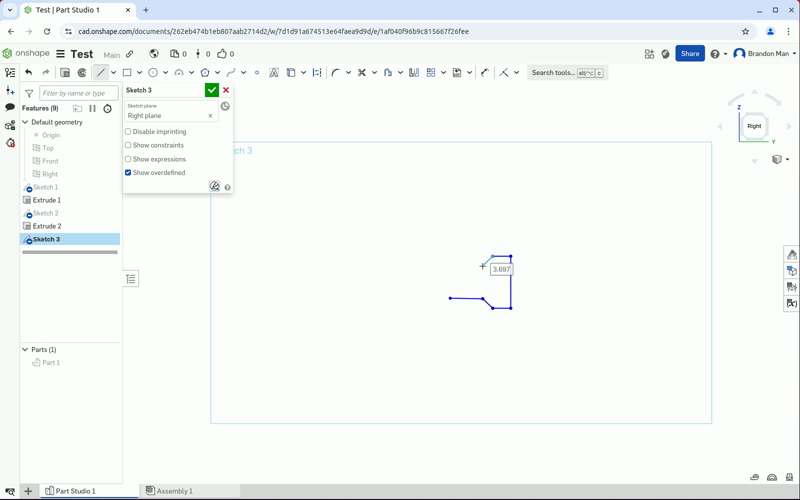
key_up(shift)
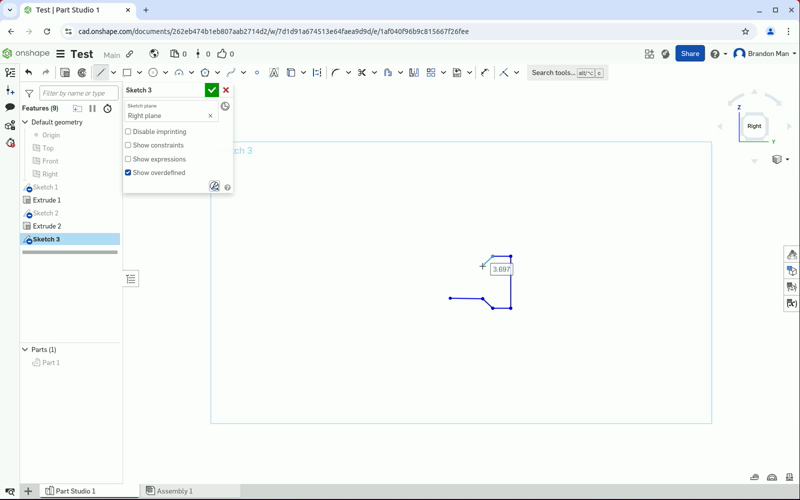
key_down(shift)
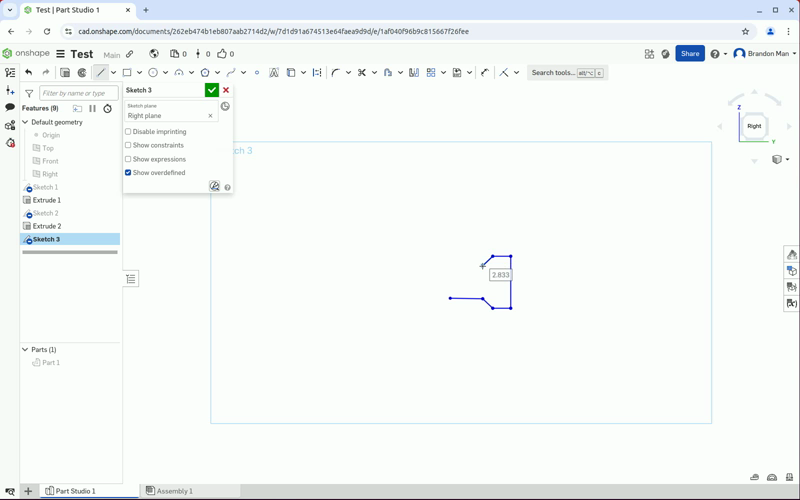
mouse_move(512, 265)
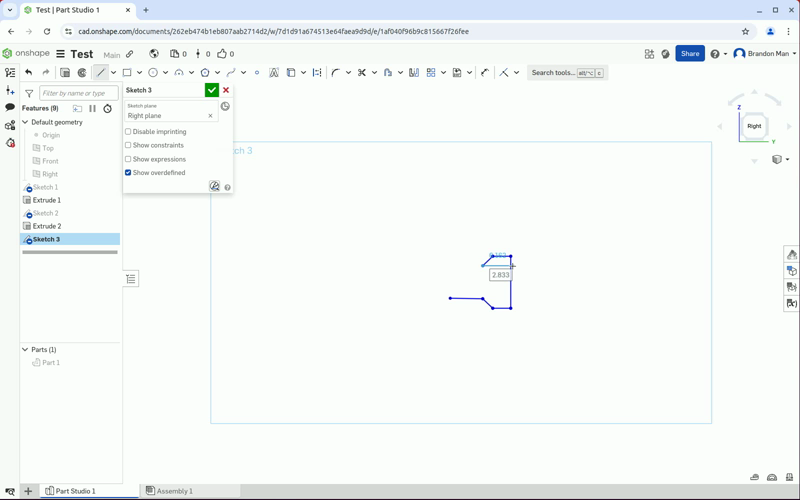
mouse_move(450, 265)
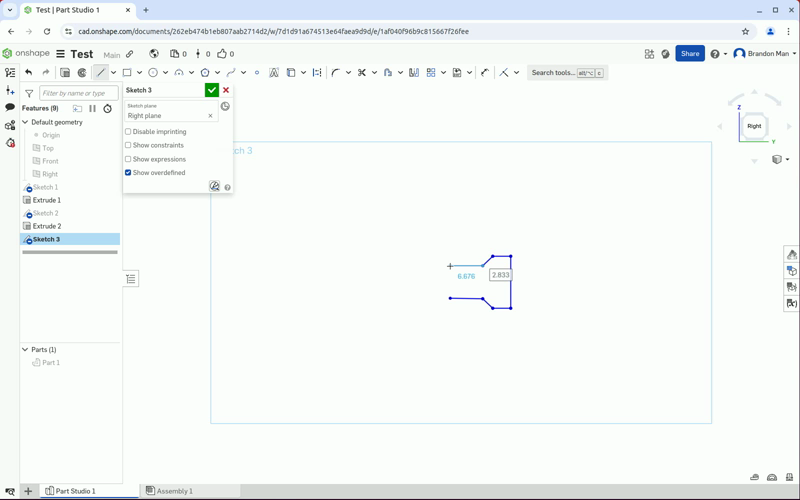
click(450, 265)
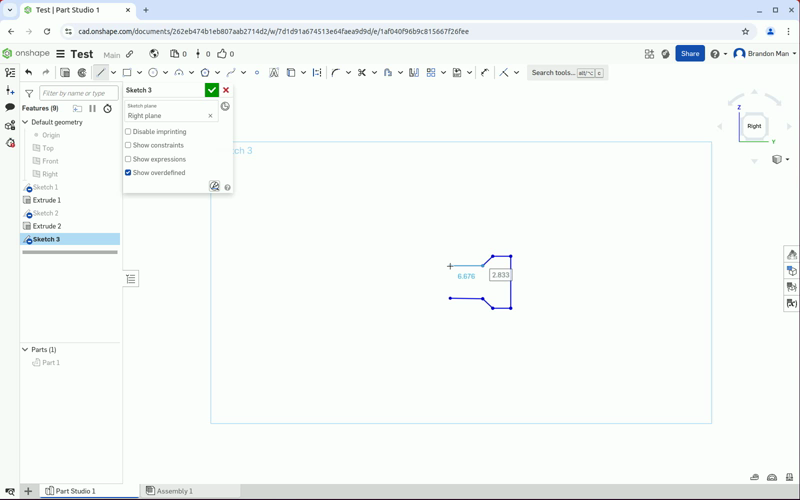
key_up(shift)
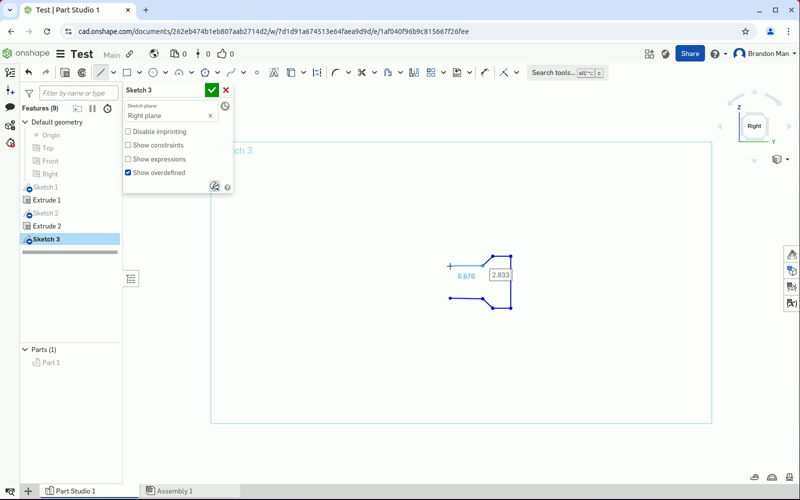
mouse_move(480, 265)
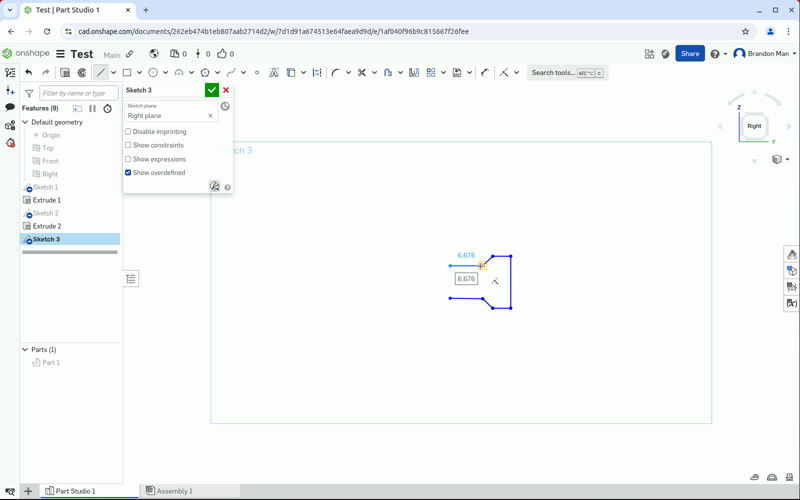
key_down(shift)
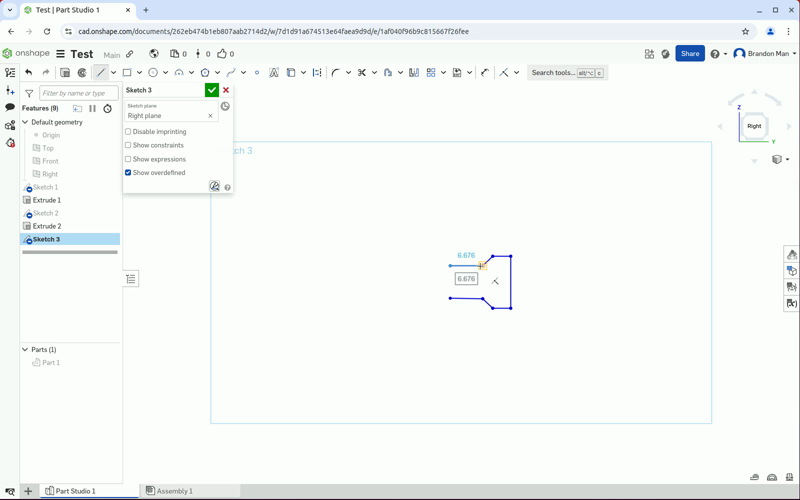
mouse_move(450, 298)
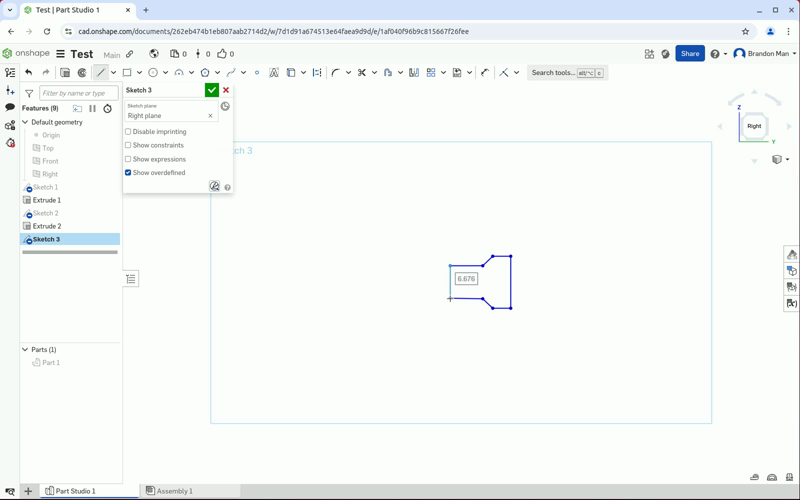
key_up(shift)
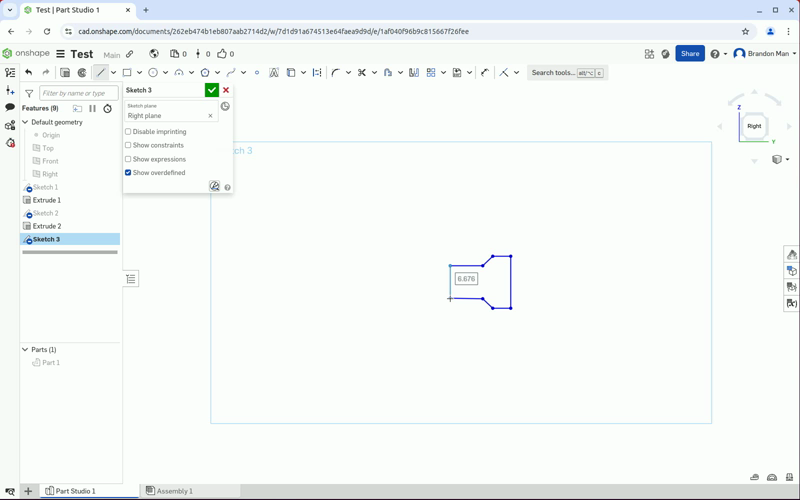
click(450, 298)
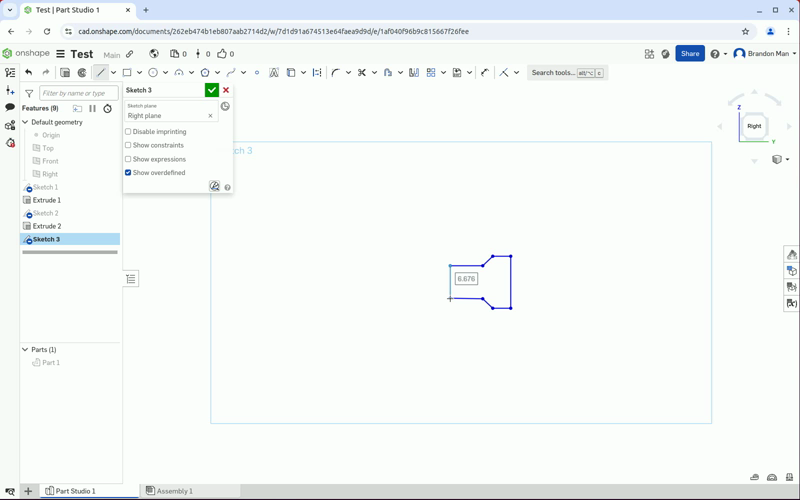
key(esc)
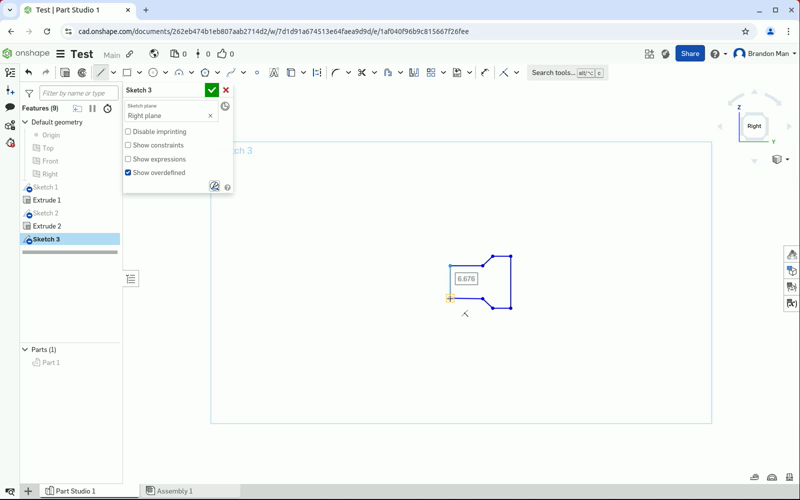
mouse_move(497, 291)
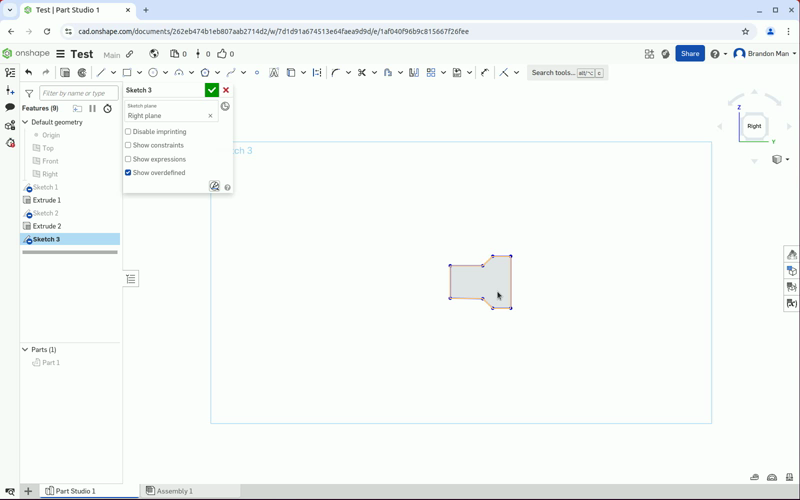
click(497, 291)
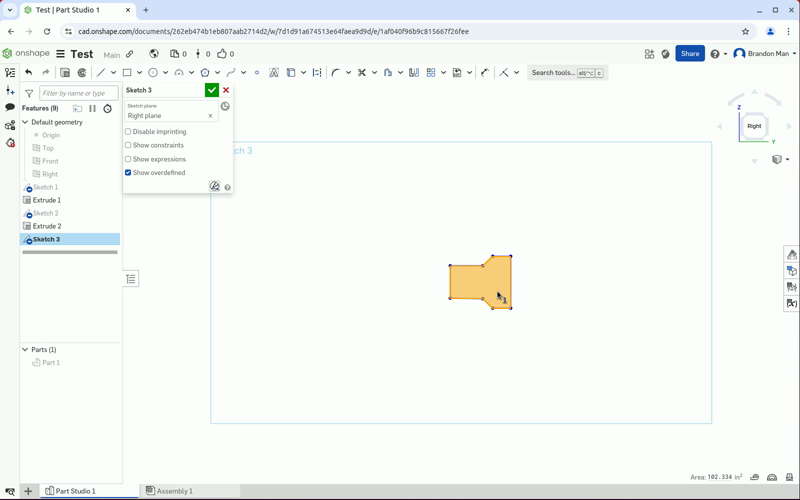
mouse_move(73, 352)
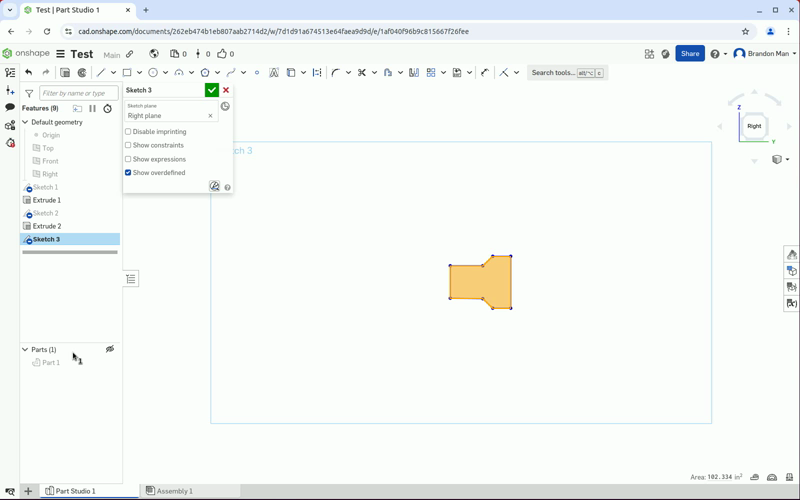
key(shift+y)
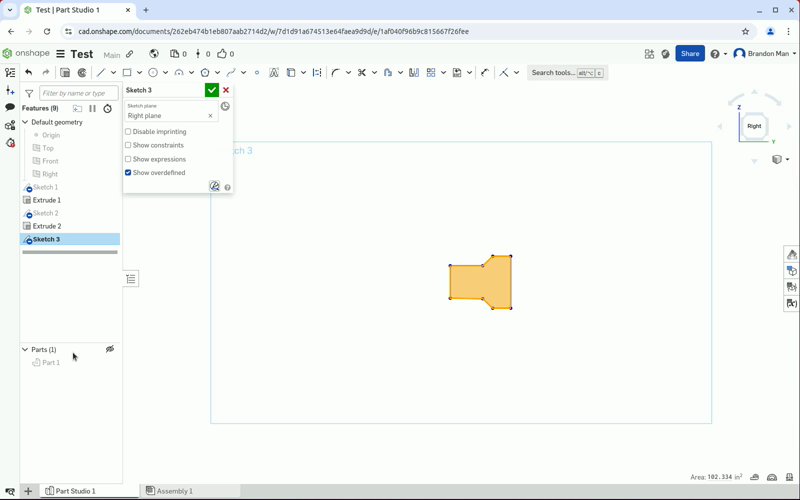
key(shift+e)
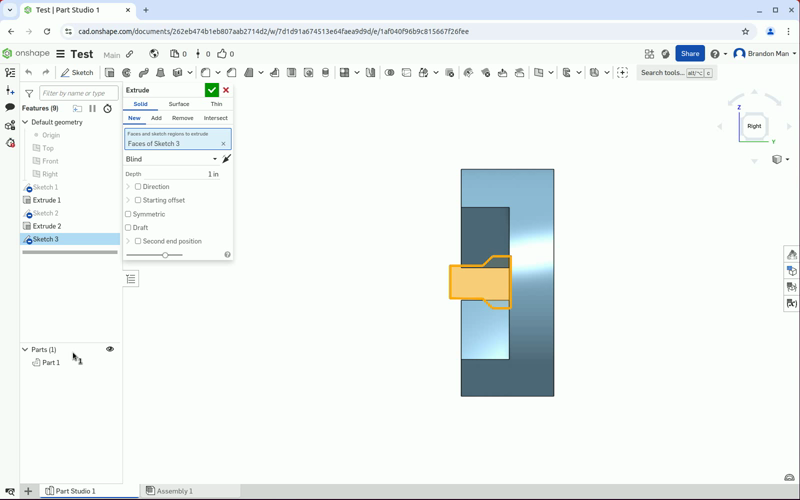
mouse_move(143, 106)
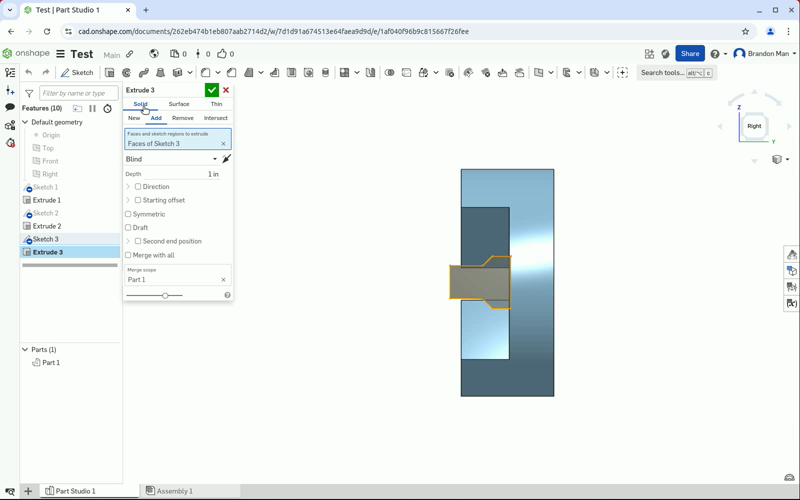
click(143, 106)
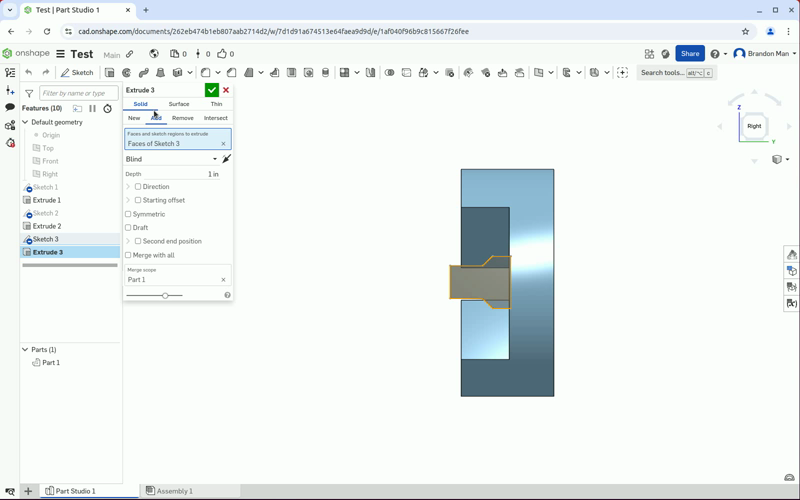
mouse_move(186, 120)
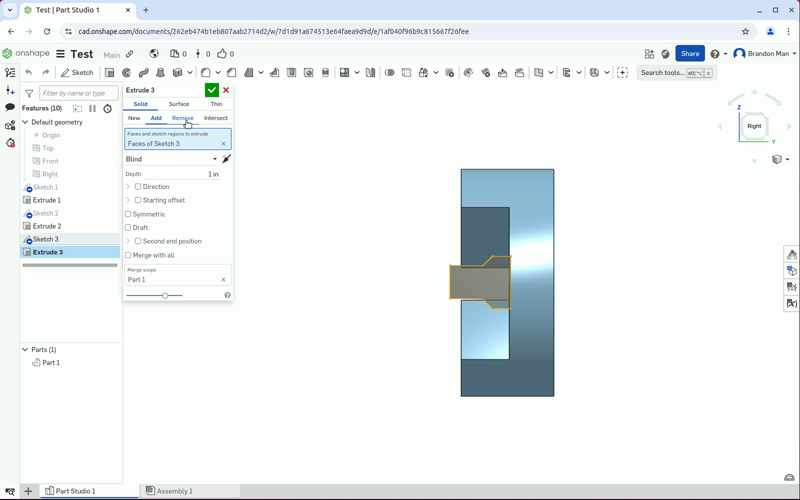
click(186, 120)
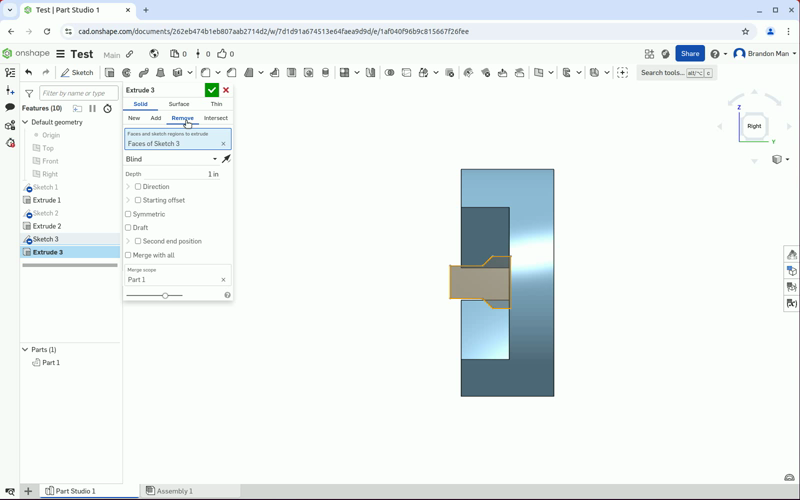
key(tab, 4)
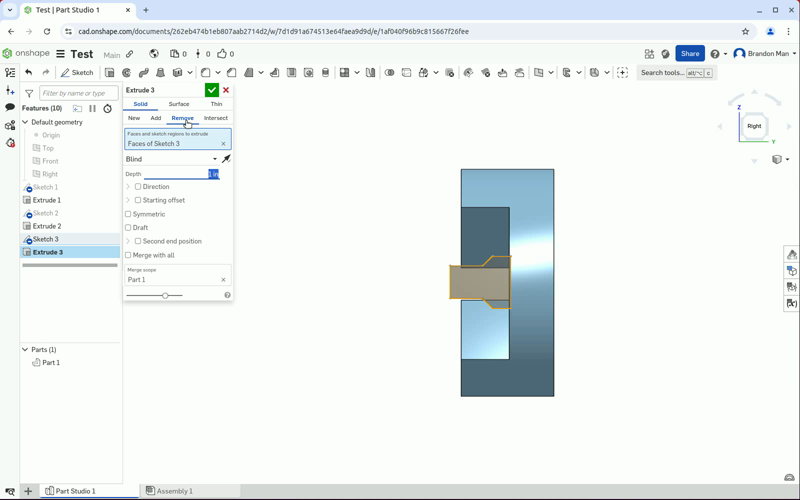
text(42.846)
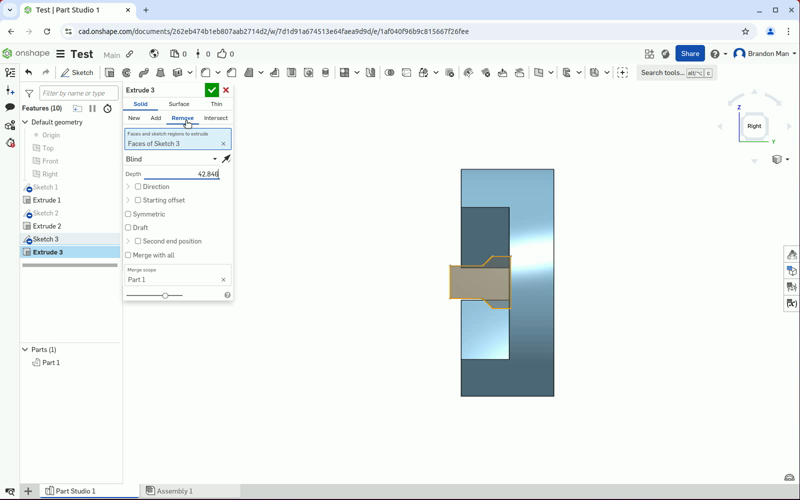
key(tab, 3)
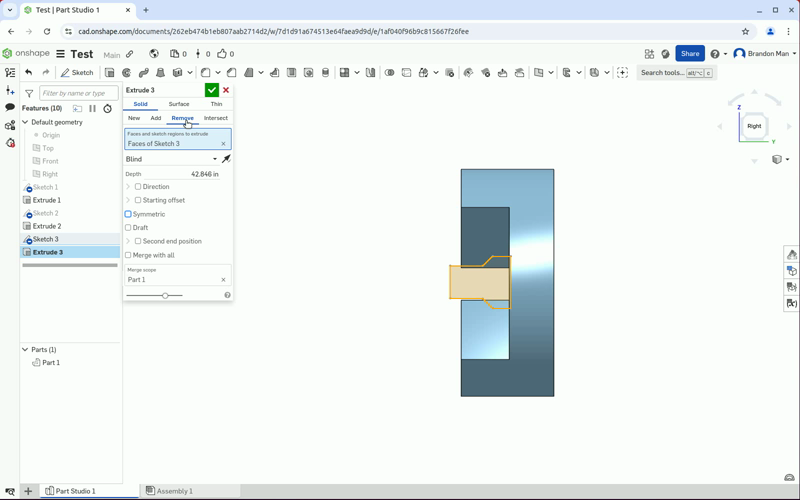
key(space)
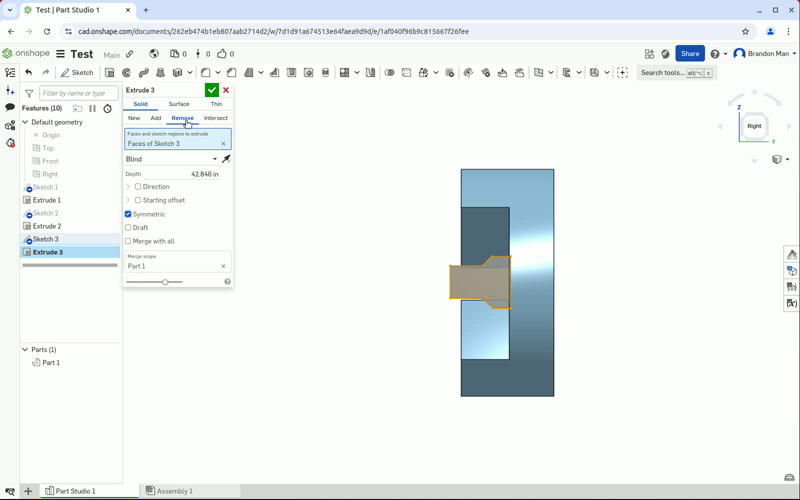
key(tab, 2)
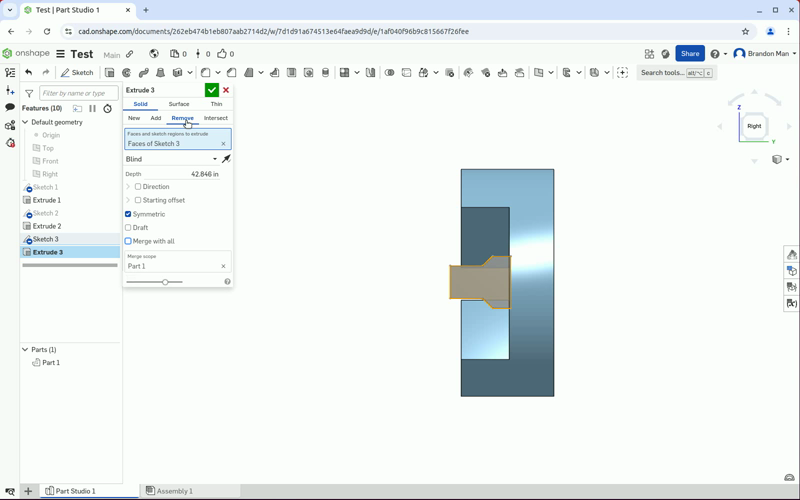
key(space)
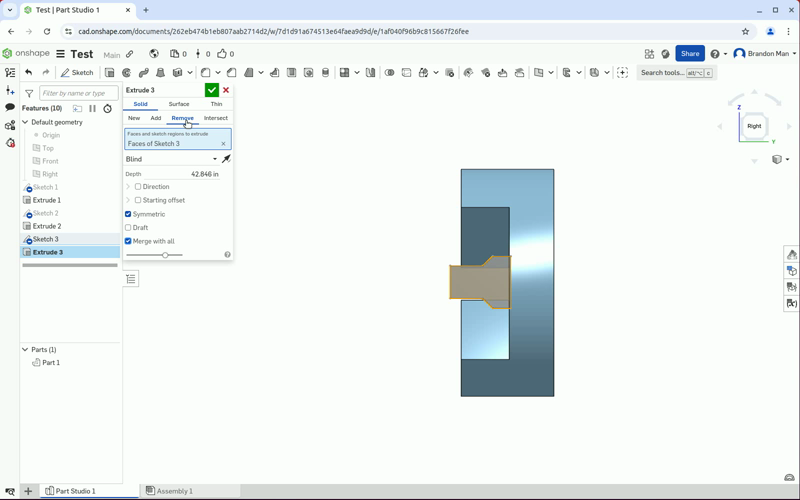
key(enter)
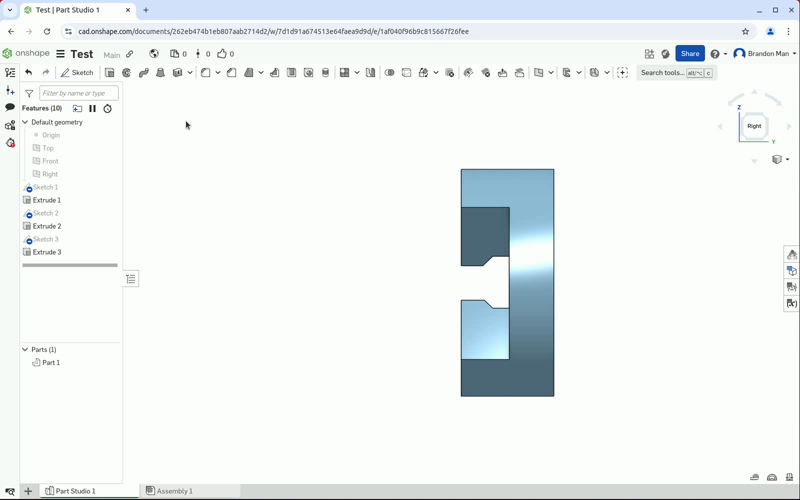
key(shift+h)
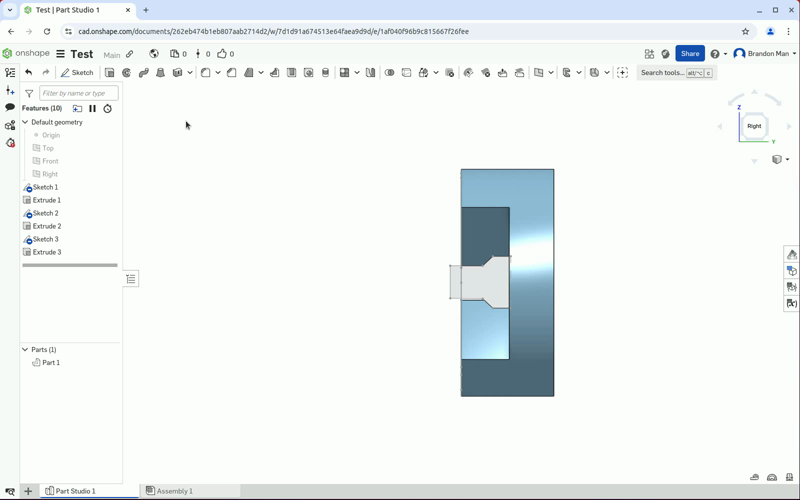
key(shift+h)
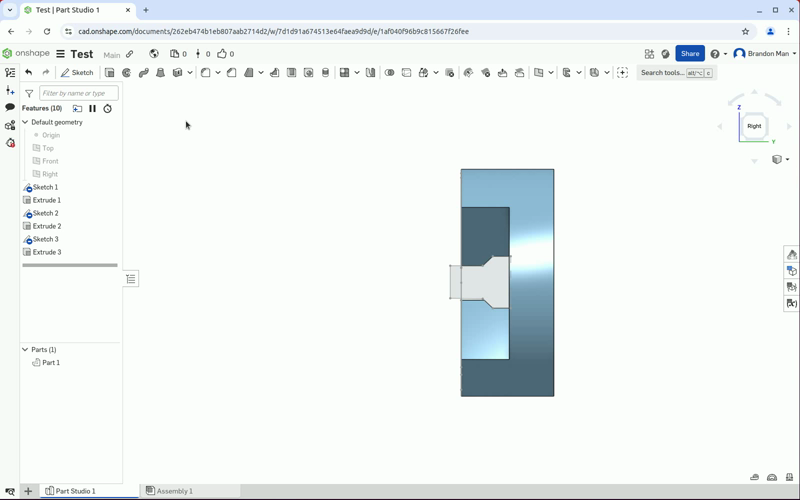
key(shift+7)
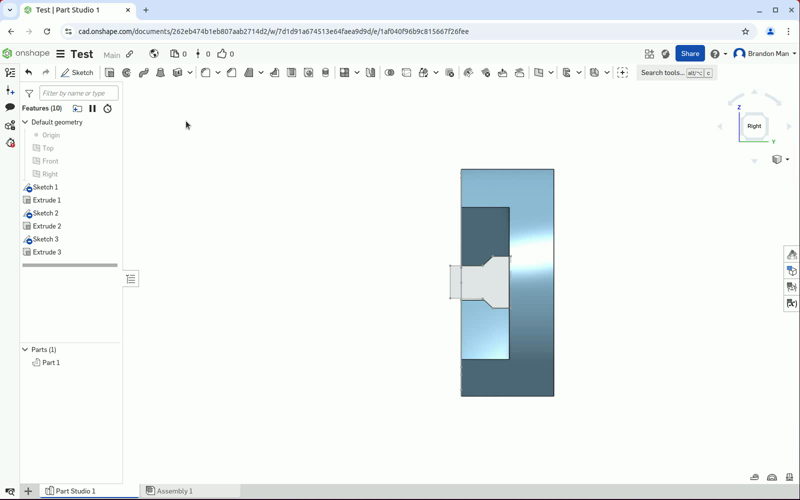
key(right, 2)
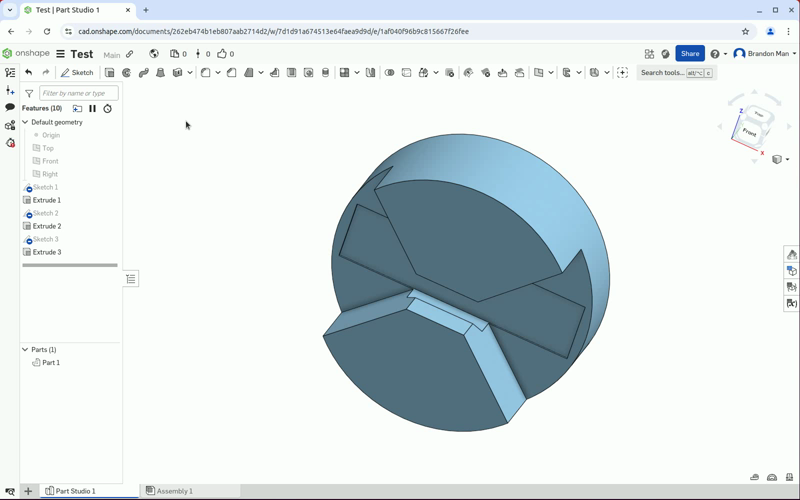
key(down, 2)
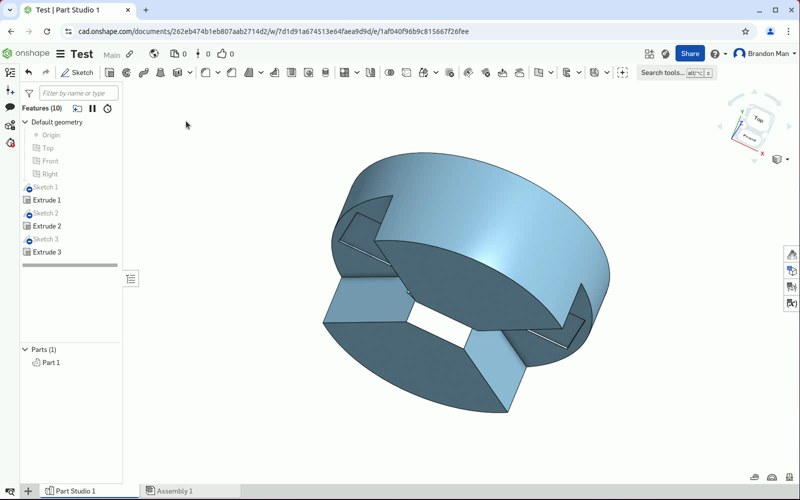
key(up, 2)
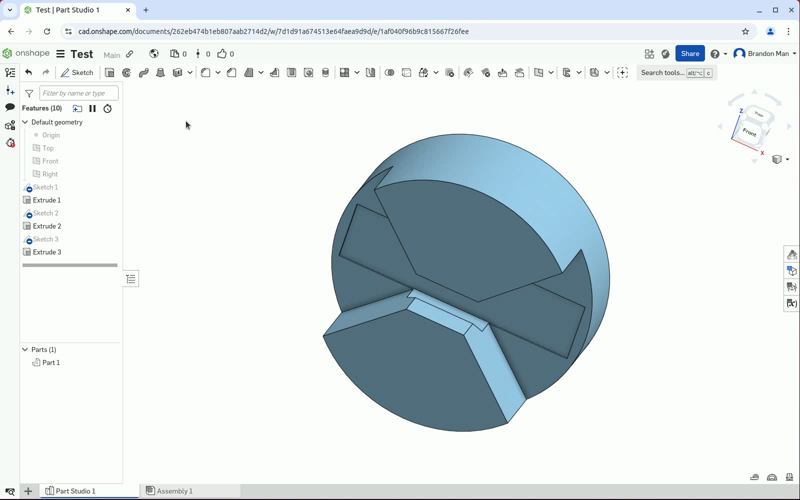
key(left, 2)
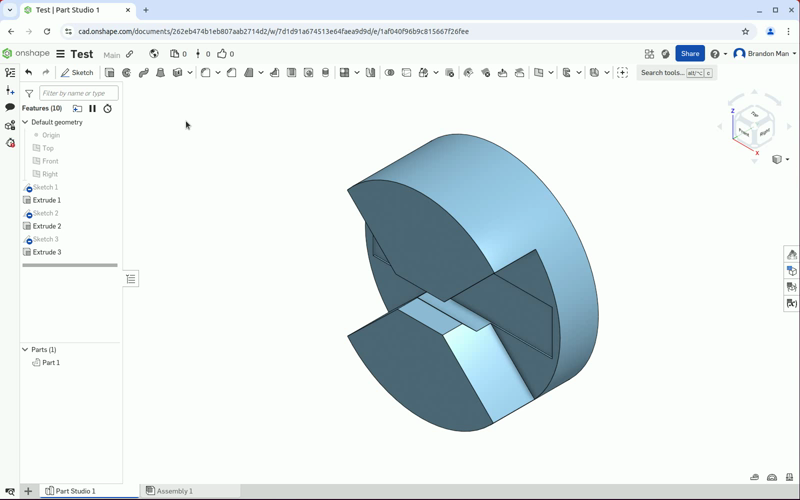
mouse_move(73, 189)
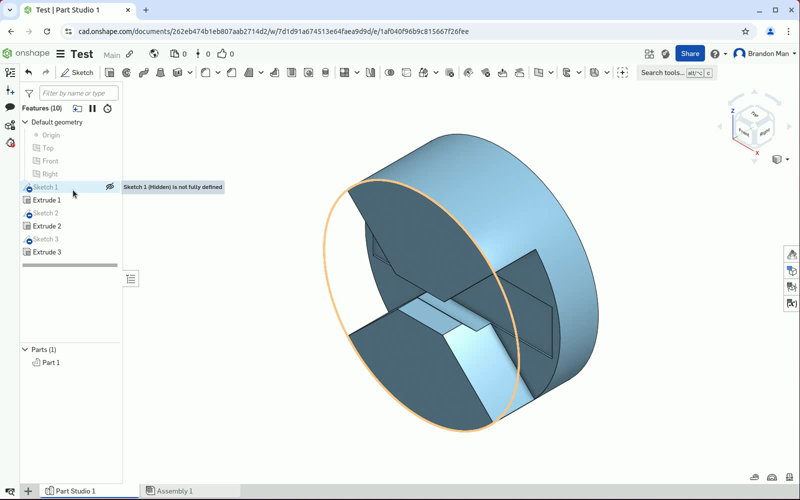
click(73, 189)